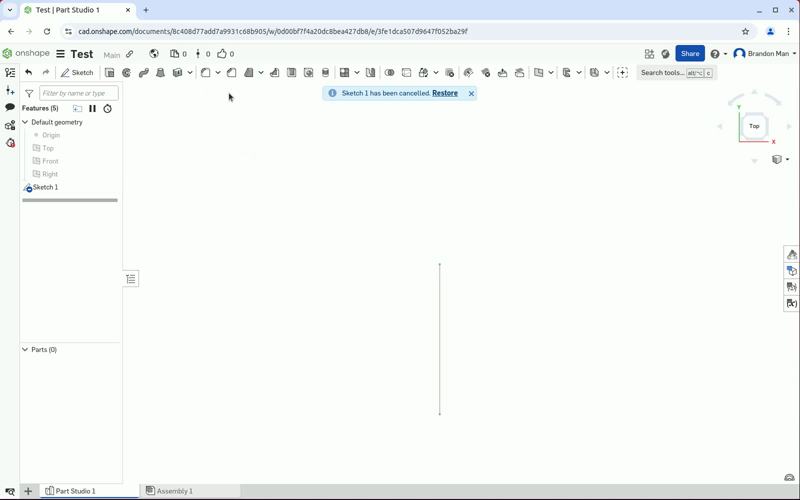
key(shift+h)
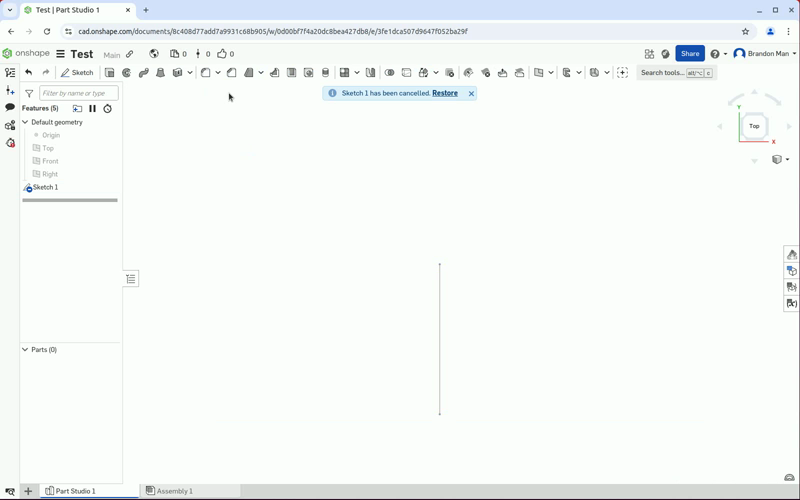
key(shift+s)
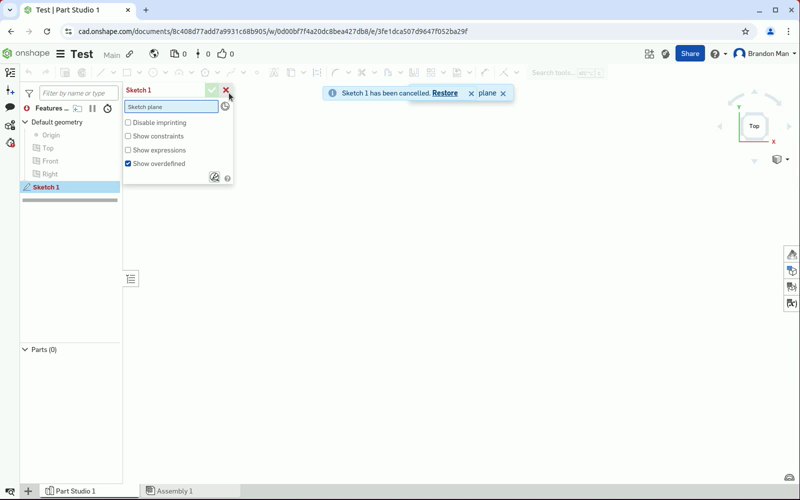
mouse_move(73, 150)
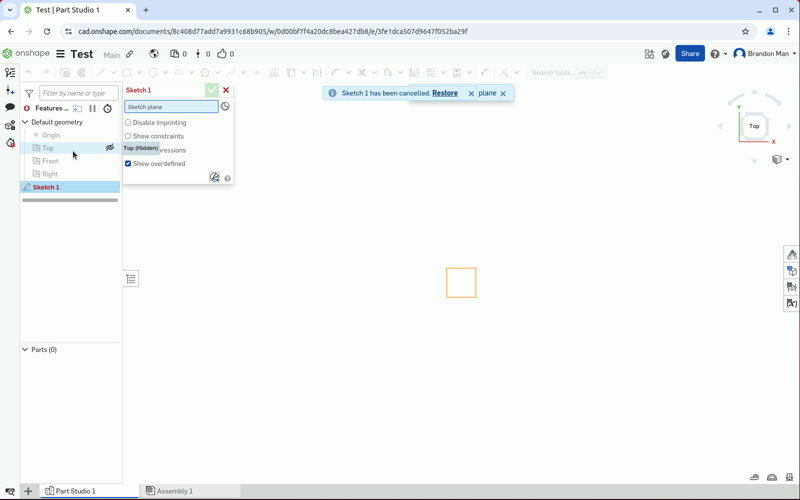
click(73, 150)
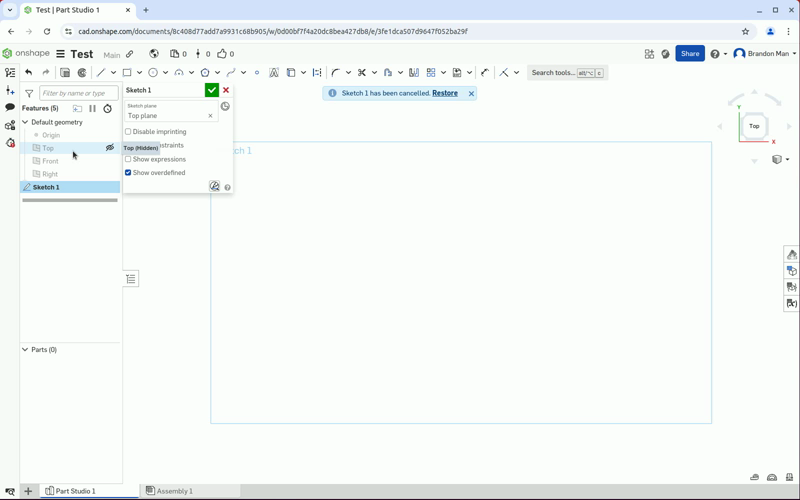
mouse_move(73, 352)
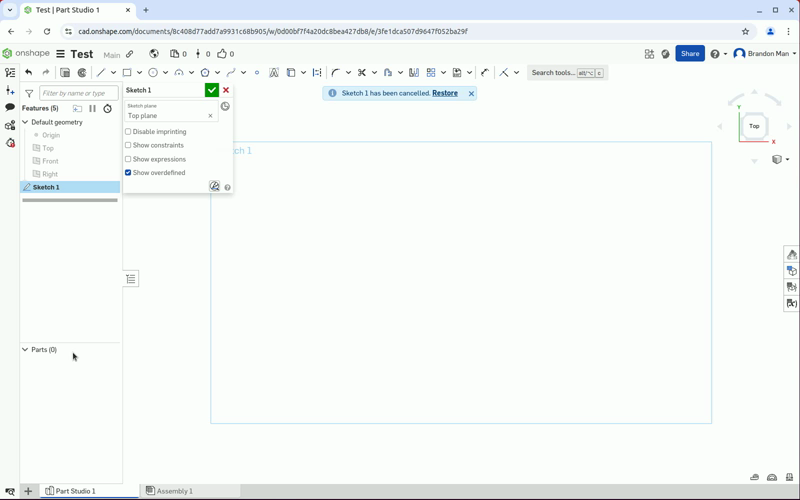
key(y)
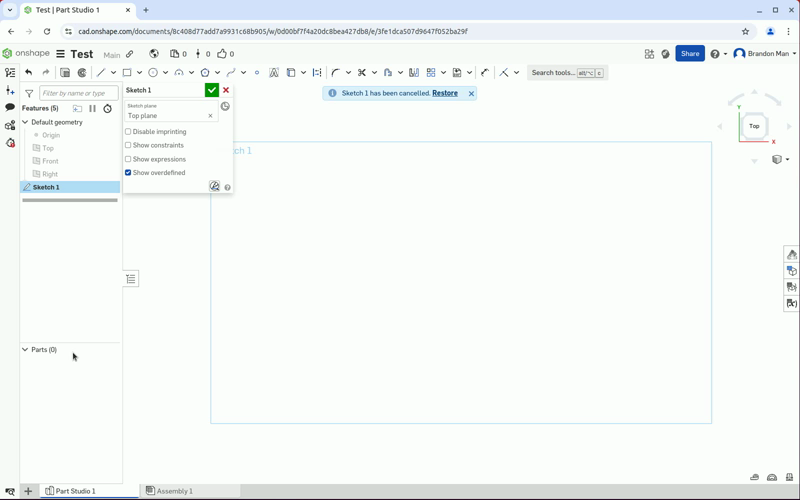
key(l)
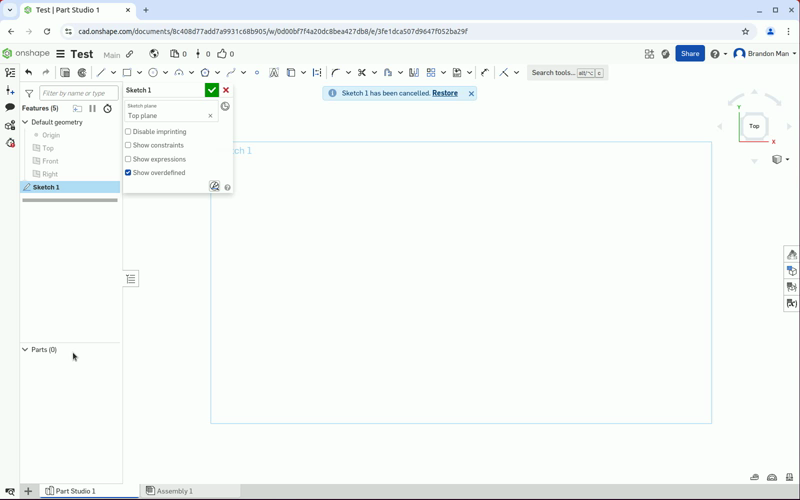
key_down(shift)
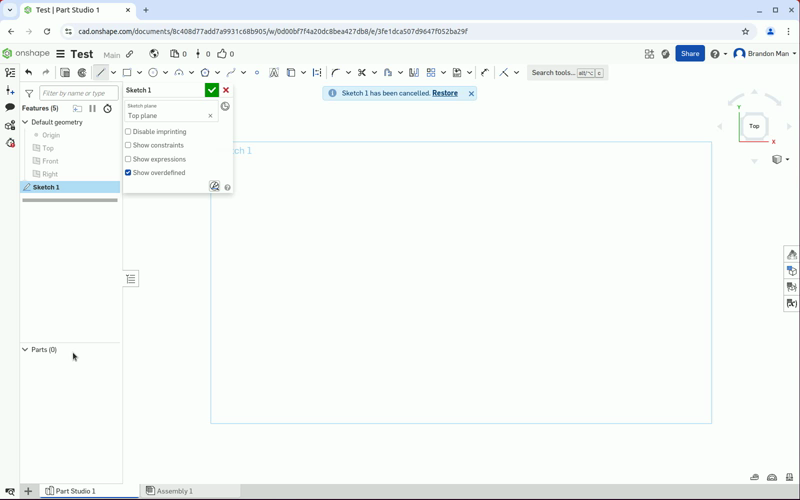
mouse_move(357, 328)
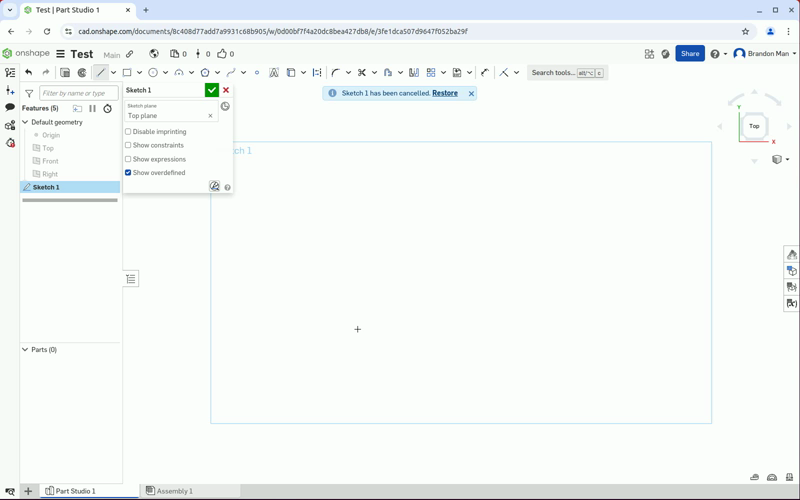
click(357, 328)
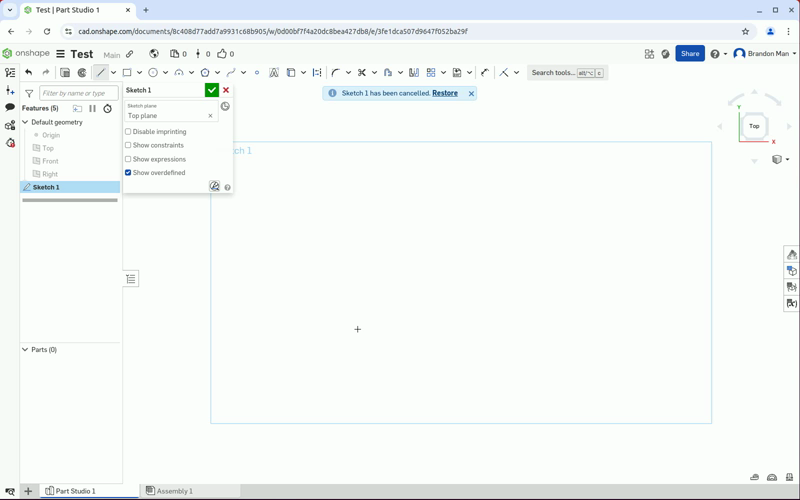
key_up(shift)
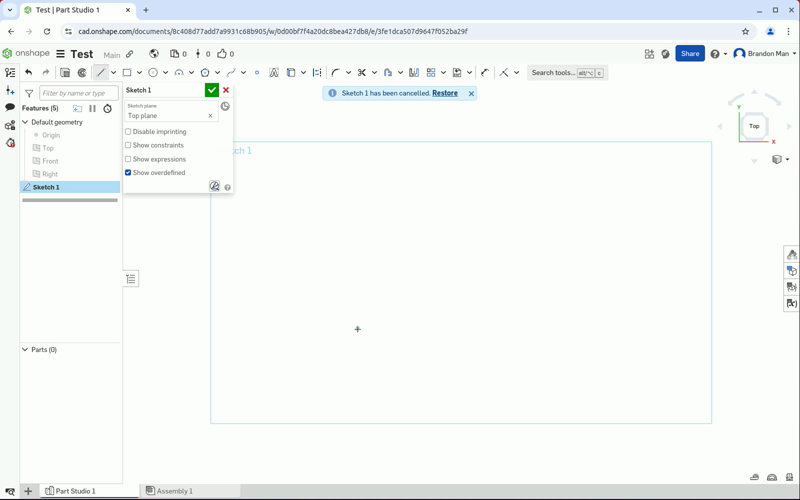
key_down(shift)
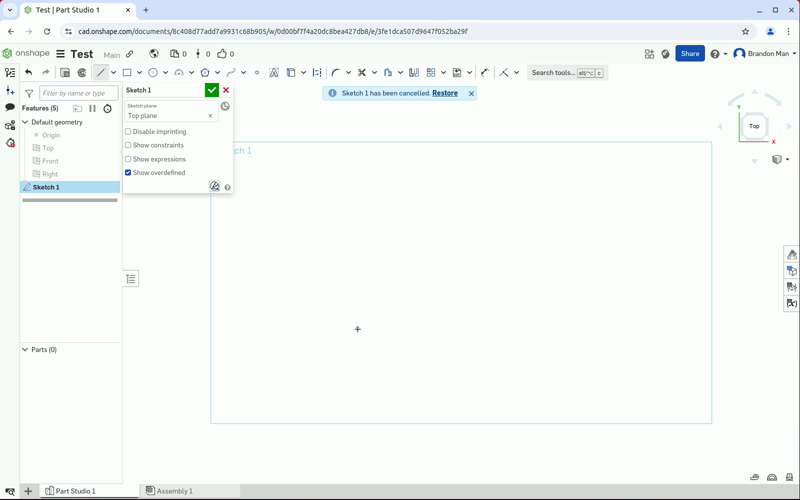
mouse_move(387, 328)
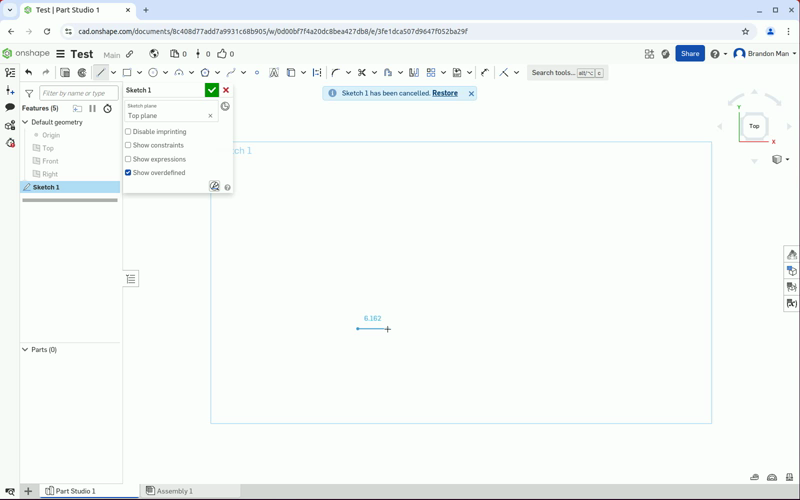
mouse_move(380, 318)
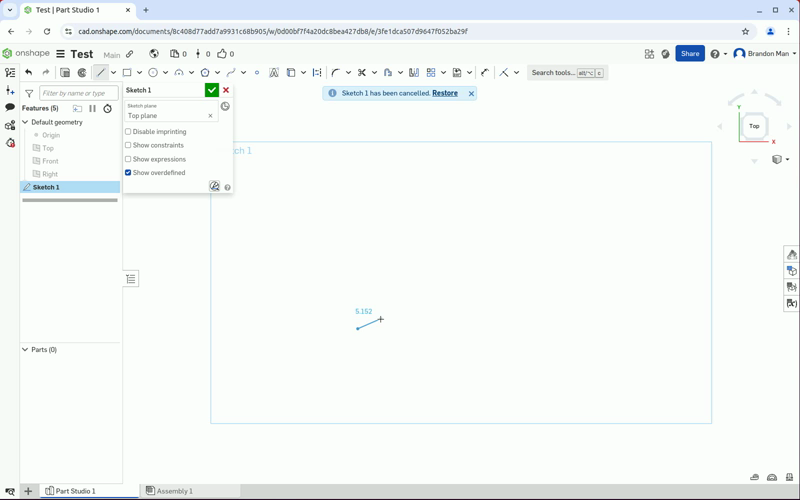
click(380, 318)
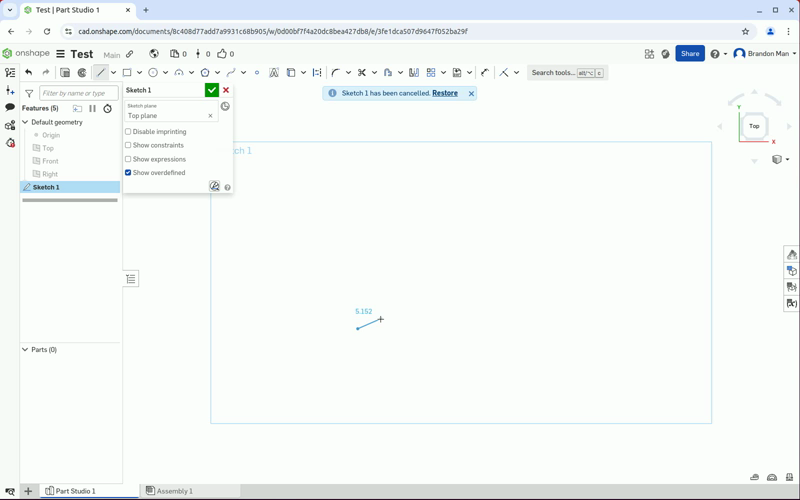
key_up(shift)
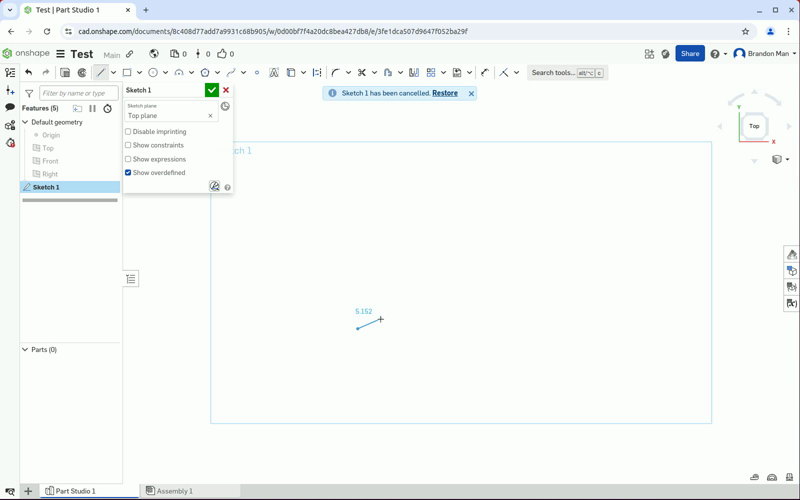
key(esc)
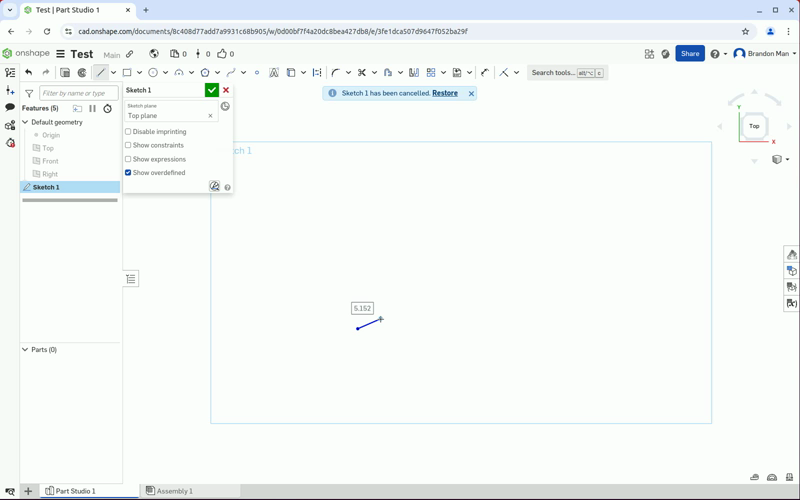
key(a)
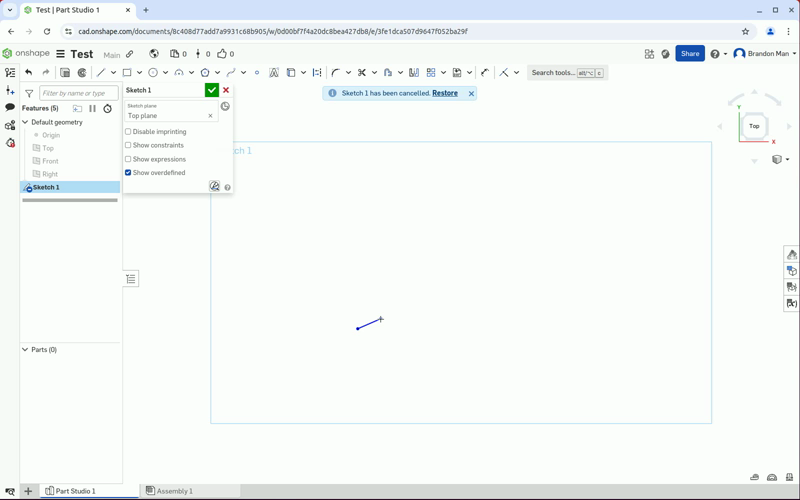
mouse_move(380, 318)
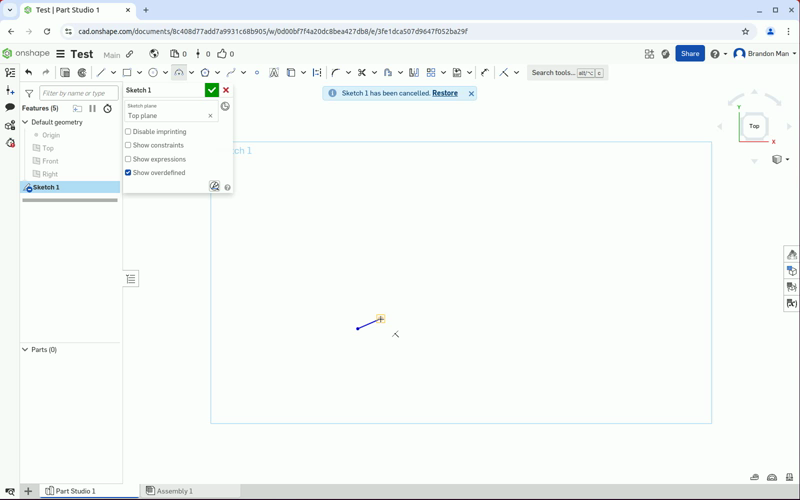
click(380, 318)
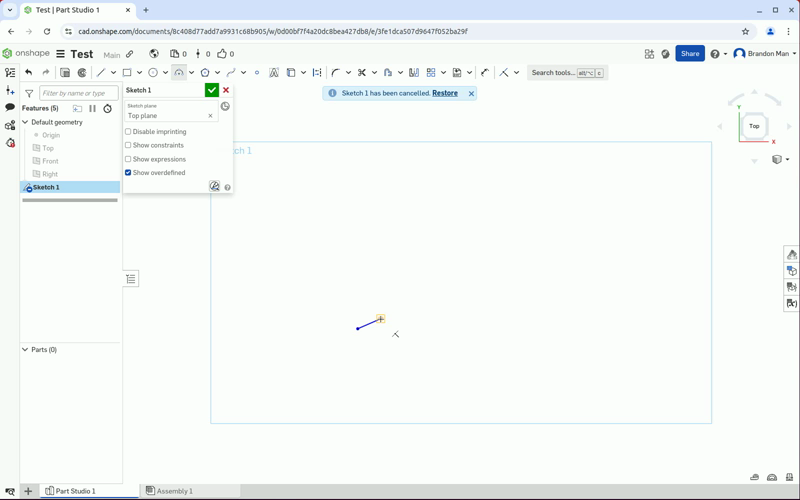
key_down(shift)
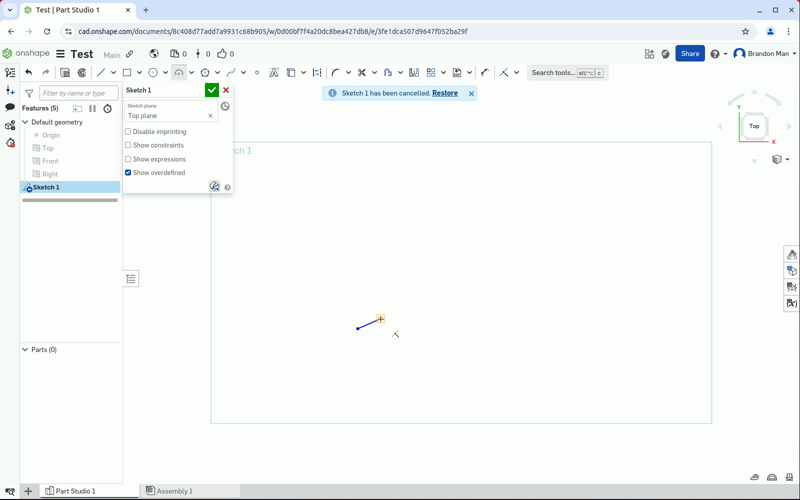
mouse_move(470, 197)
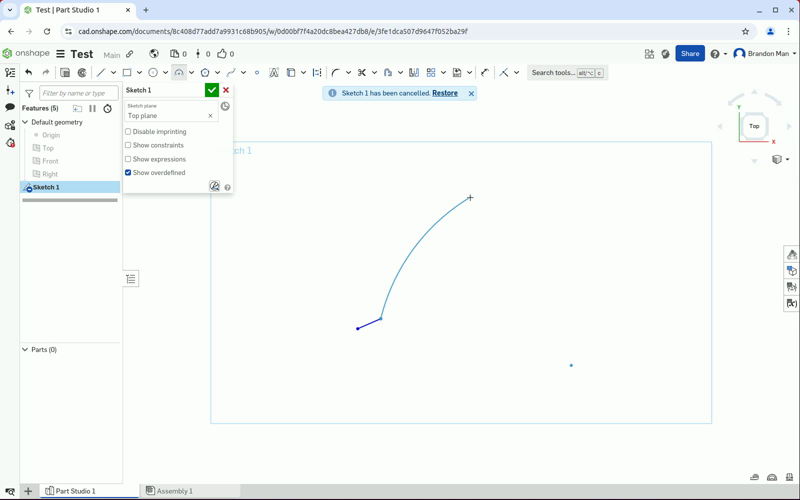
click(470, 197)
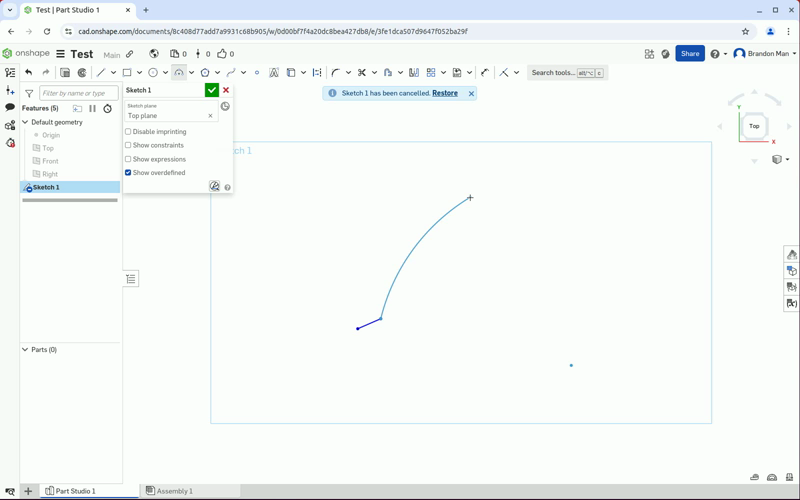
mouse_move(390, 232)
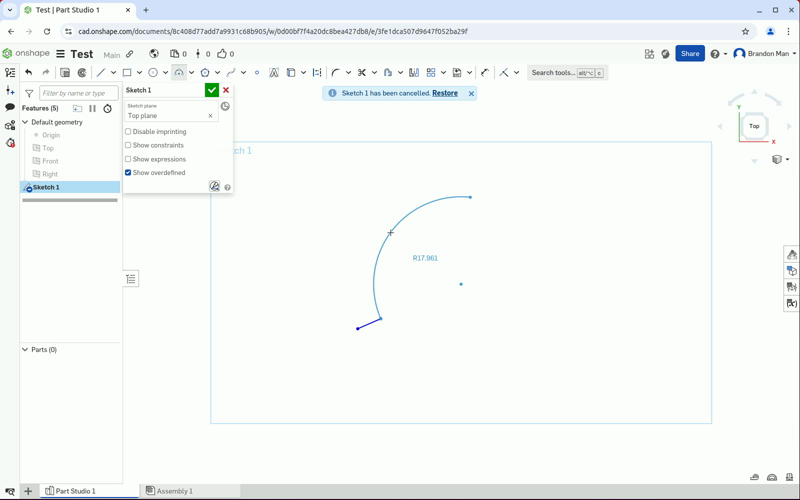
click(390, 232)
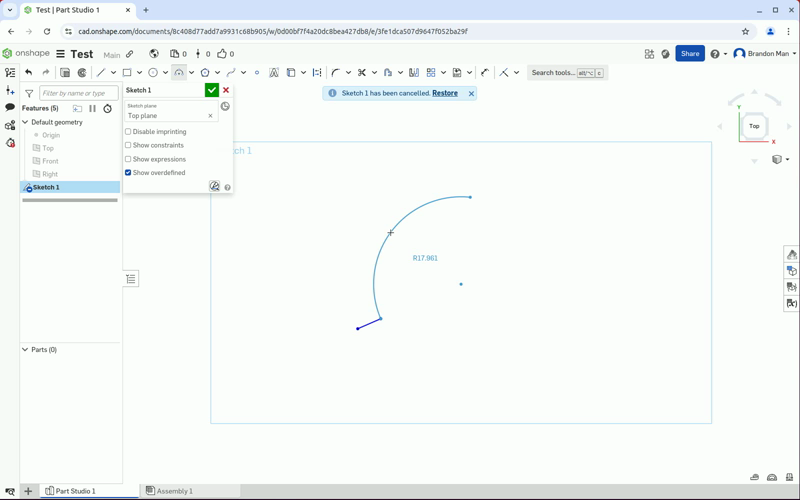
key_up(shift)
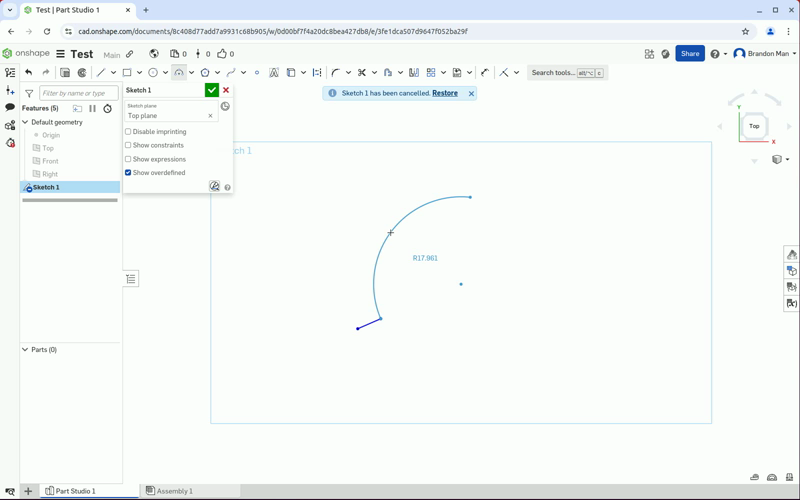
key(esc)
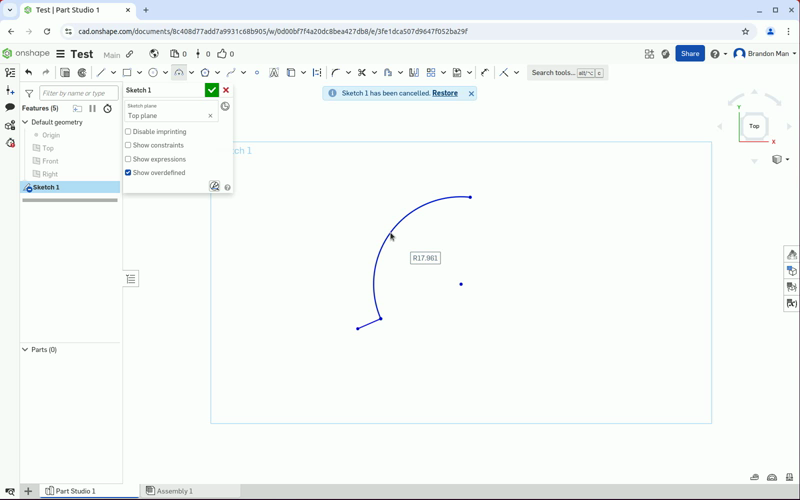
key(l)
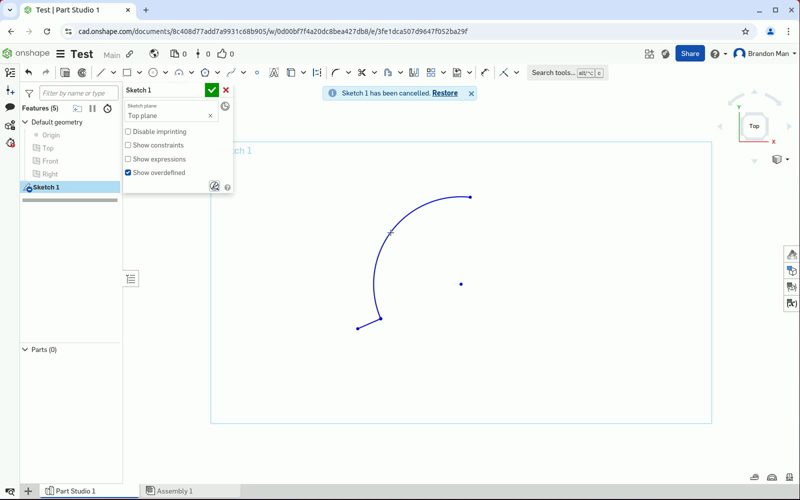
mouse_move(470, 197)
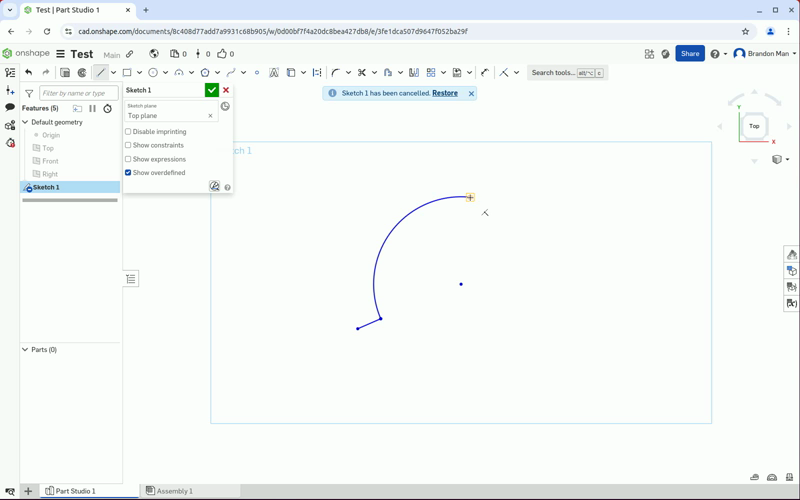
click(470, 197)
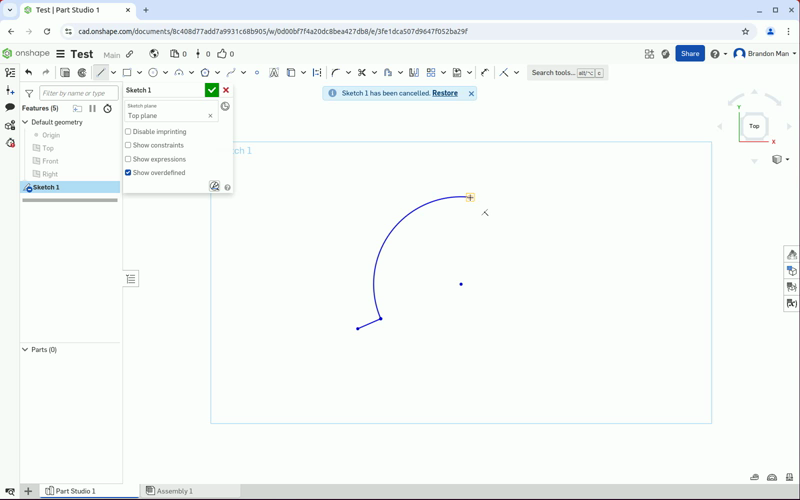
key_down(shift)
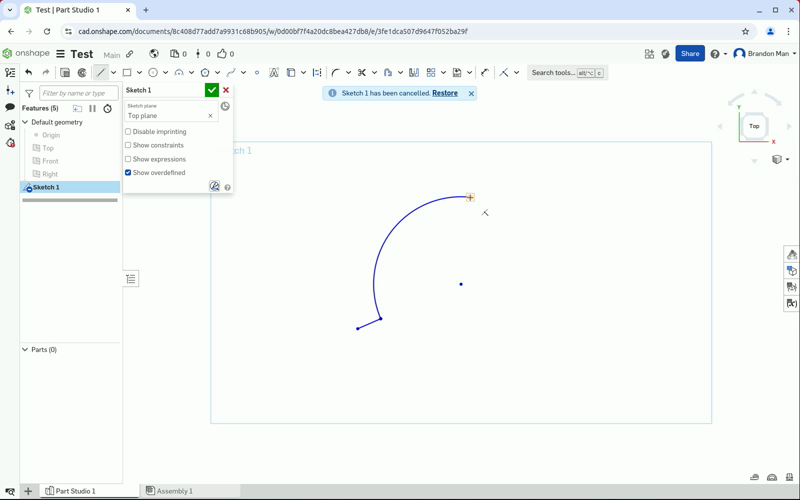
mouse_move(500, 197)
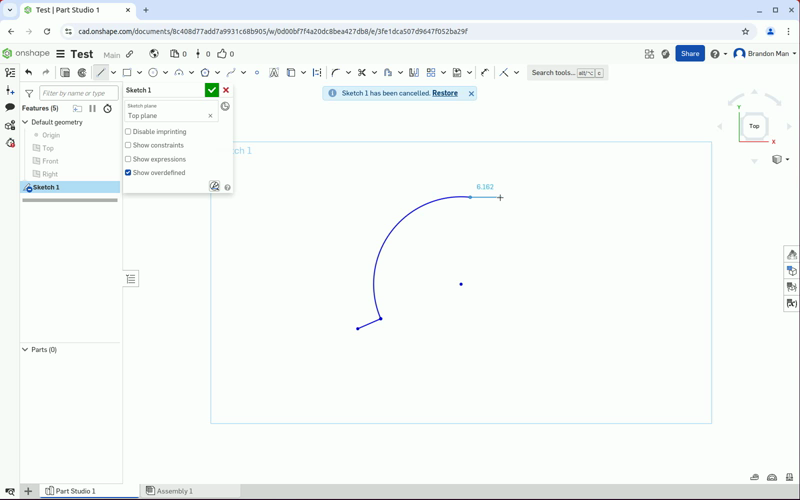
mouse_move(472, 170)
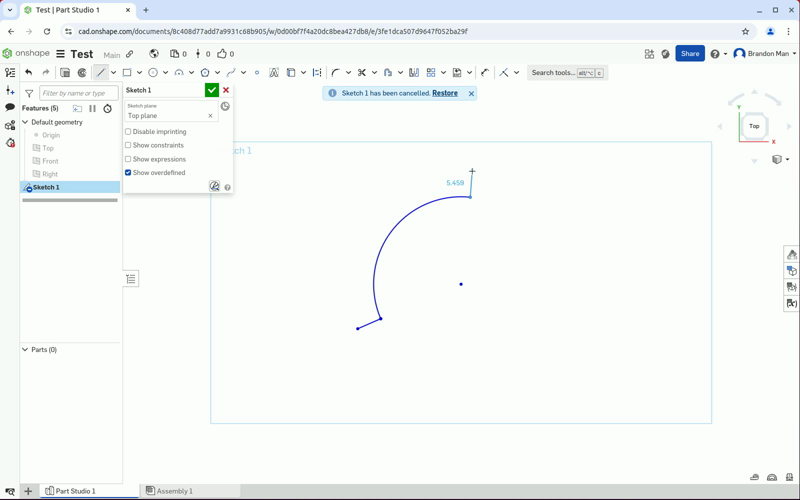
click(472, 170)
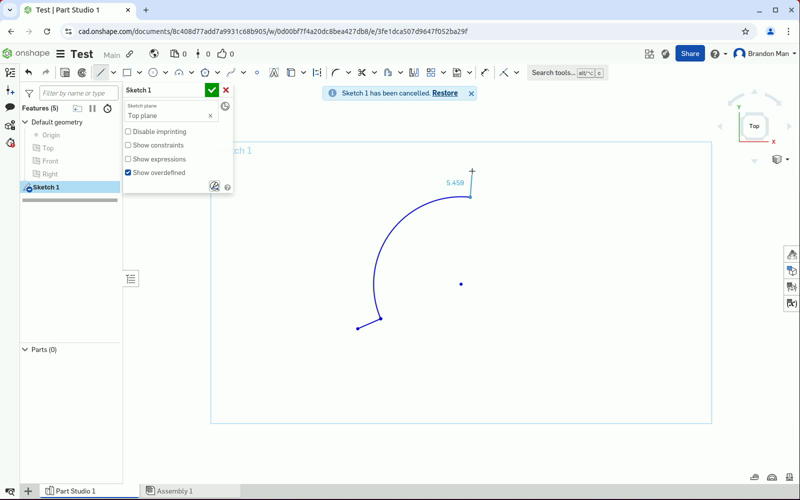
key_up(shift)
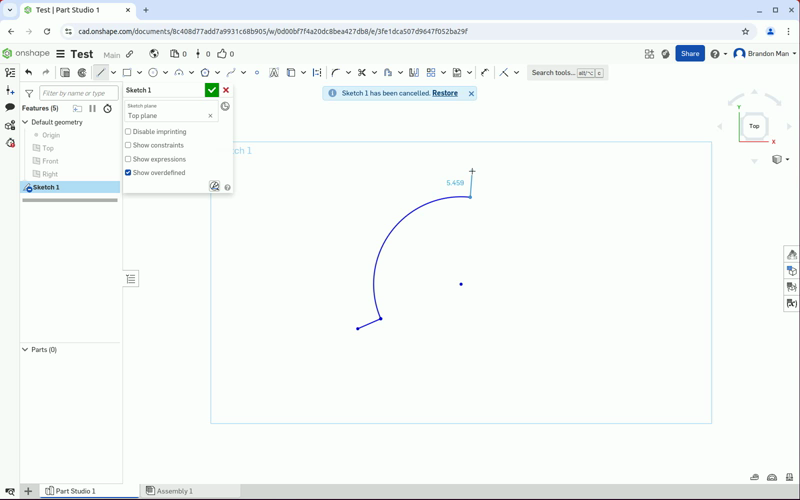
key(esc)
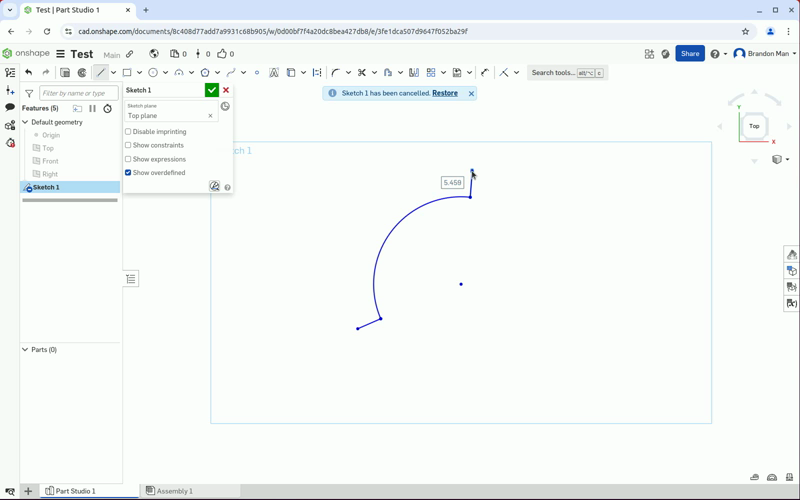
key(a)
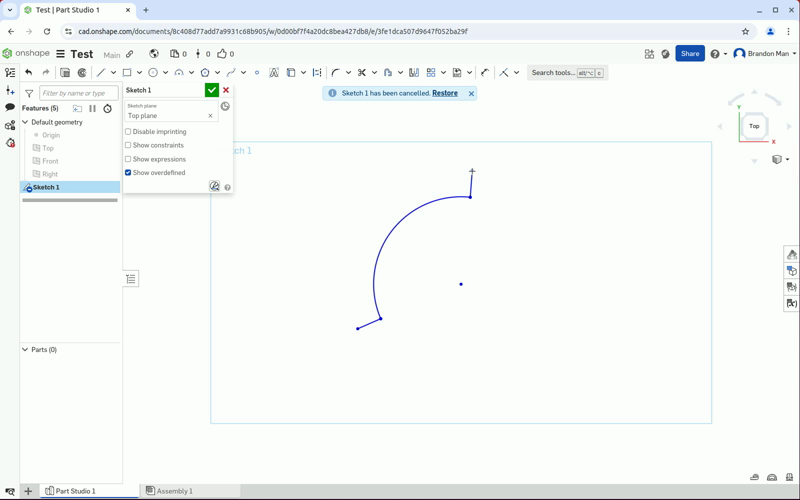
mouse_move(472, 170)
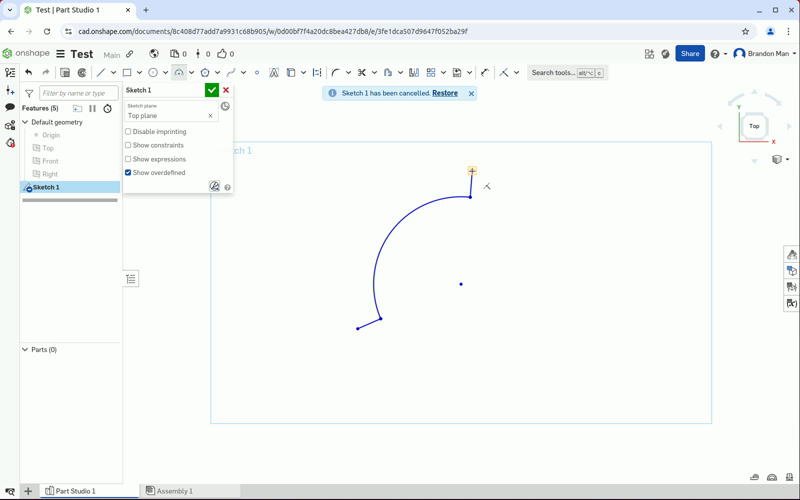
click(472, 170)
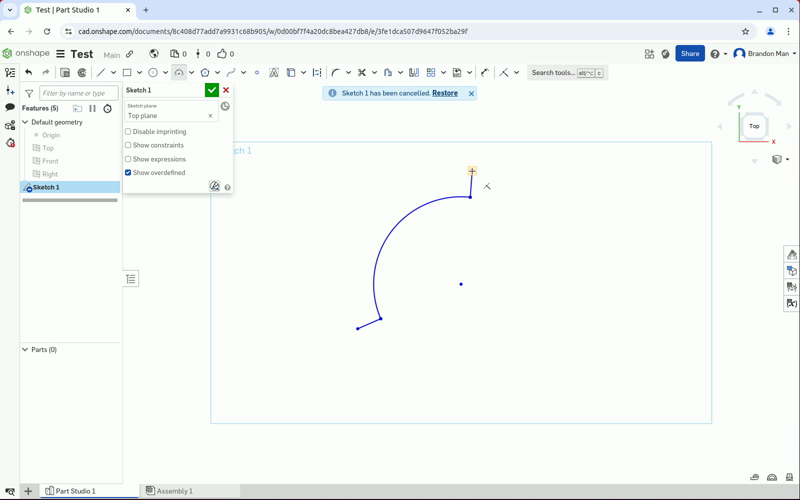
mouse_move(357, 328)
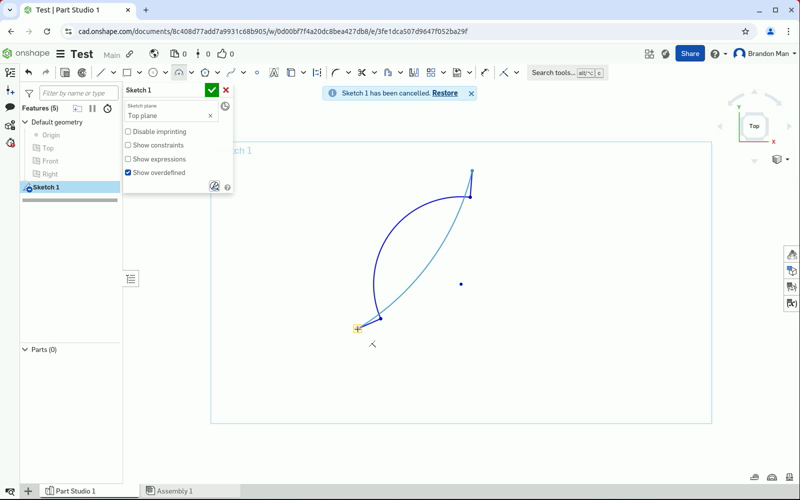
click(357, 328)
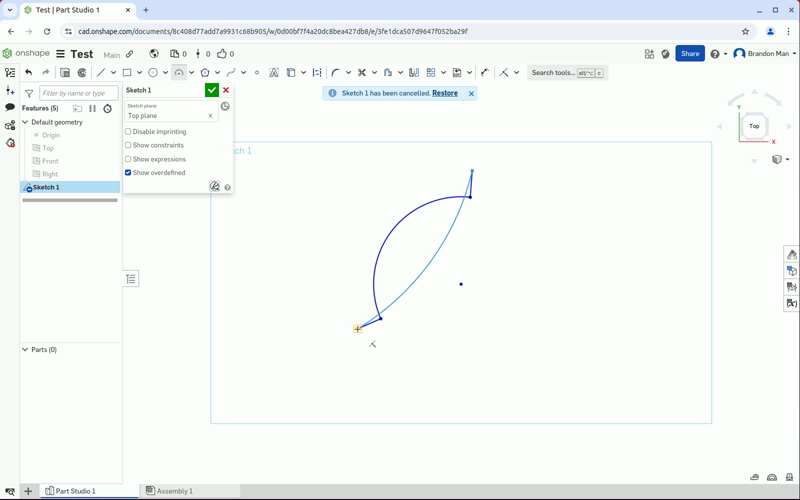
key_down(shift)
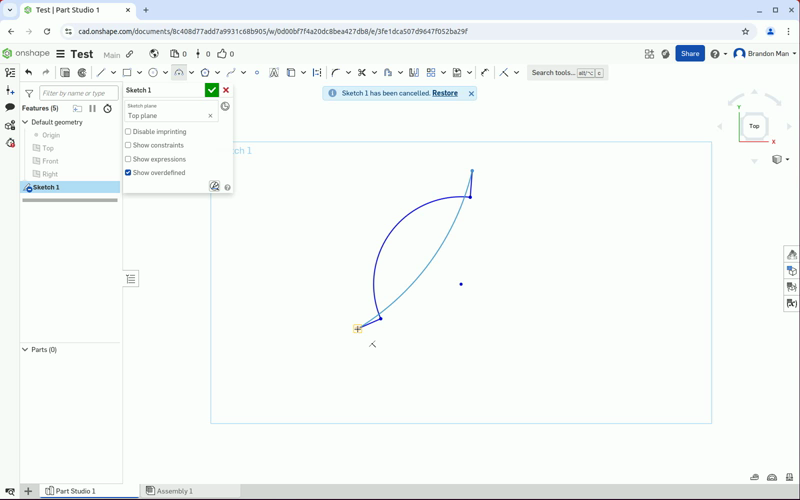
mouse_move(369, 216)
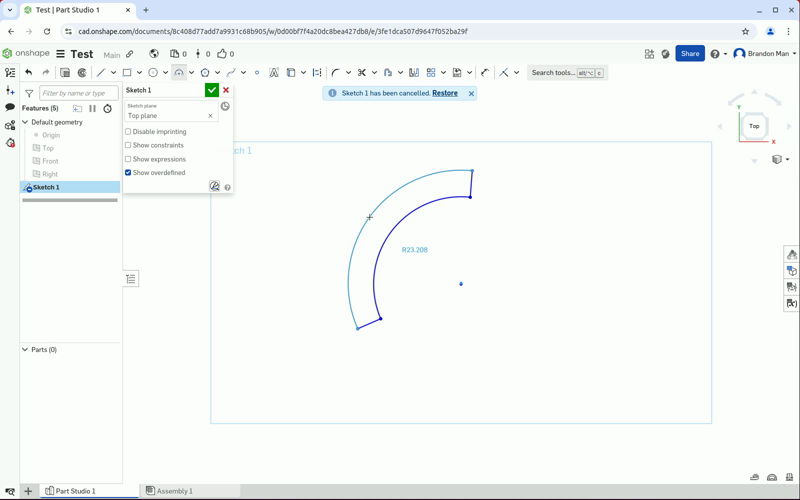
click(369, 216)
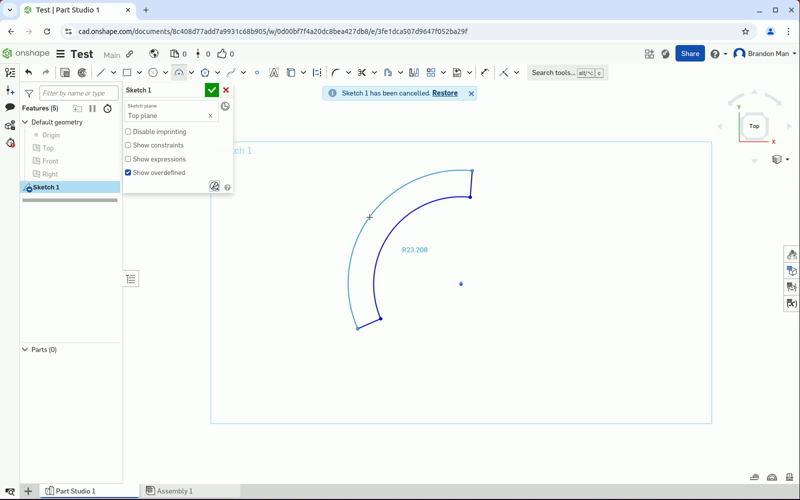
key_up(shift)
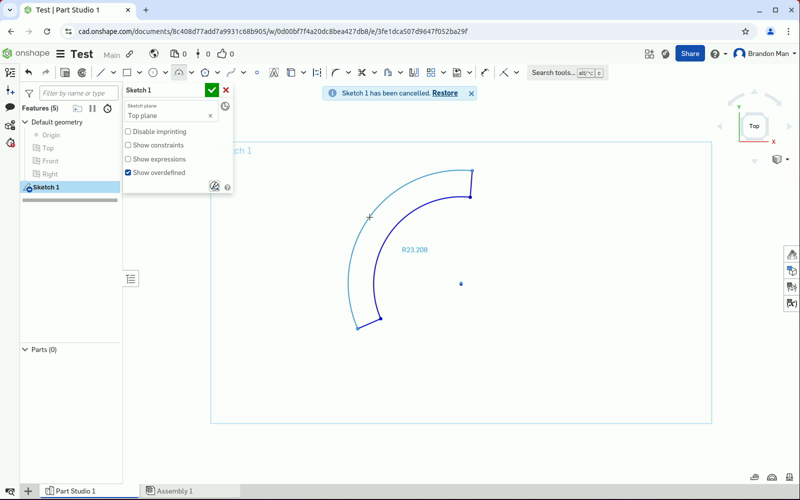
key(esc)
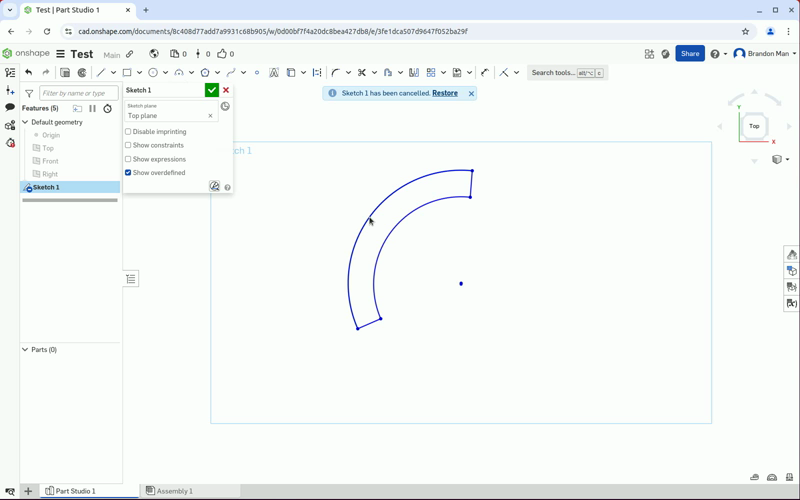
mouse_move(379, 219)
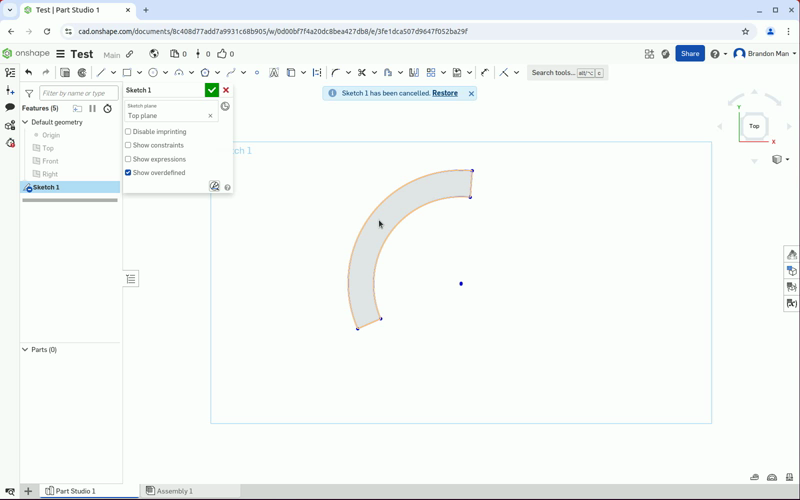
click(379, 219)
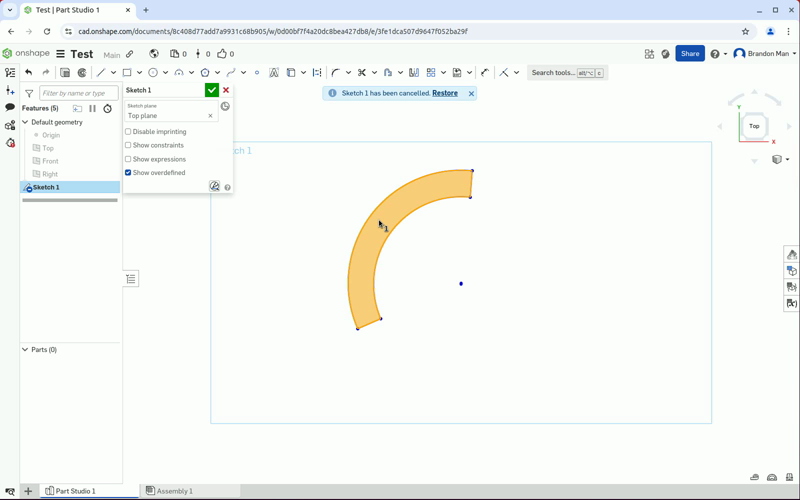
mouse_move(73, 352)
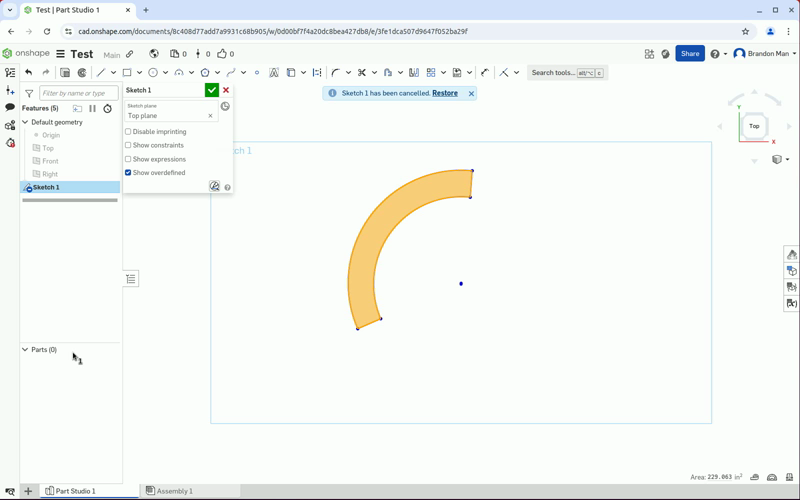
key(shift+y)
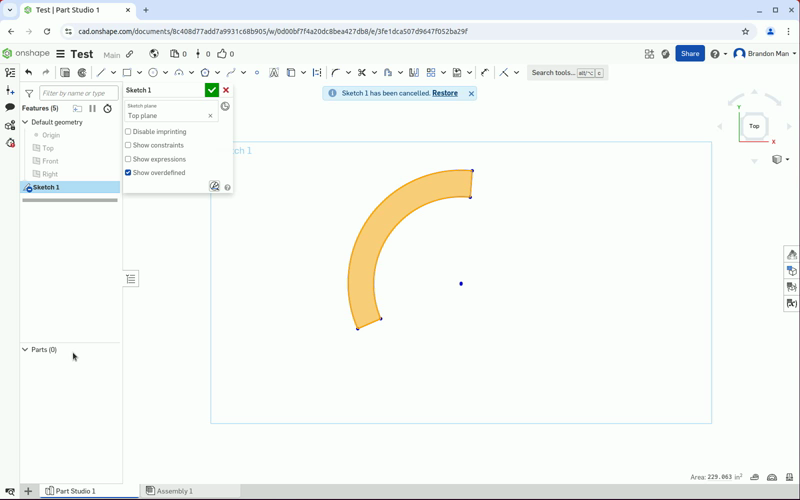
key(shift+e)
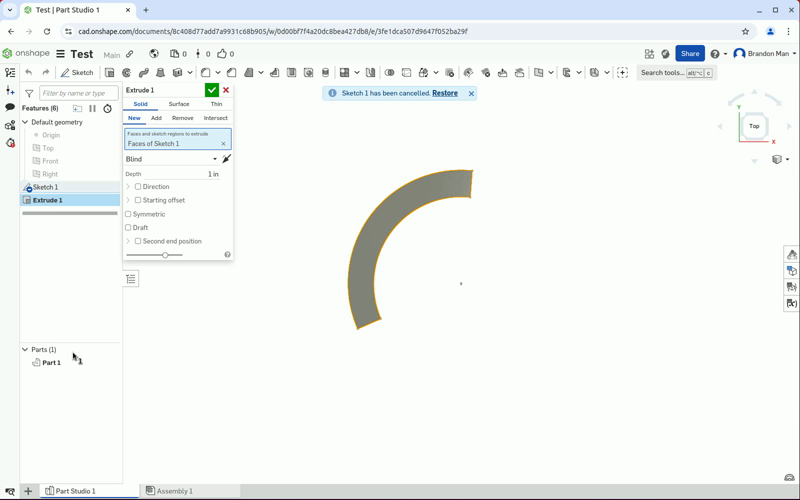
mouse_move(143, 106)
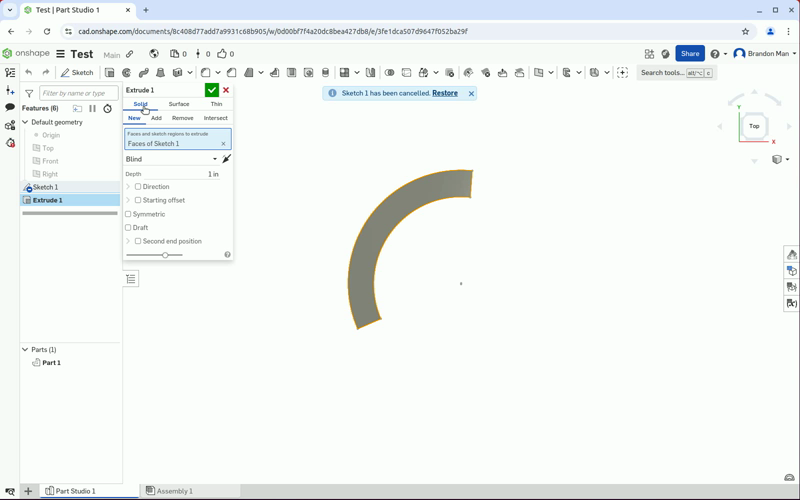
click(143, 106)
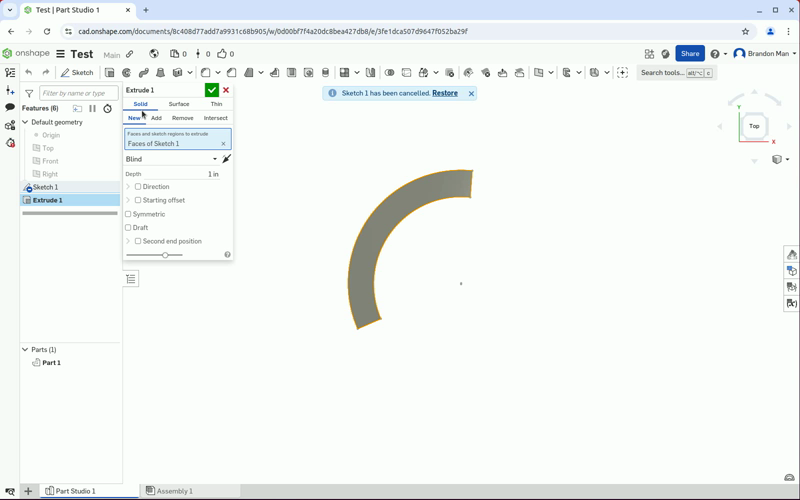
mouse_move(137, 120)
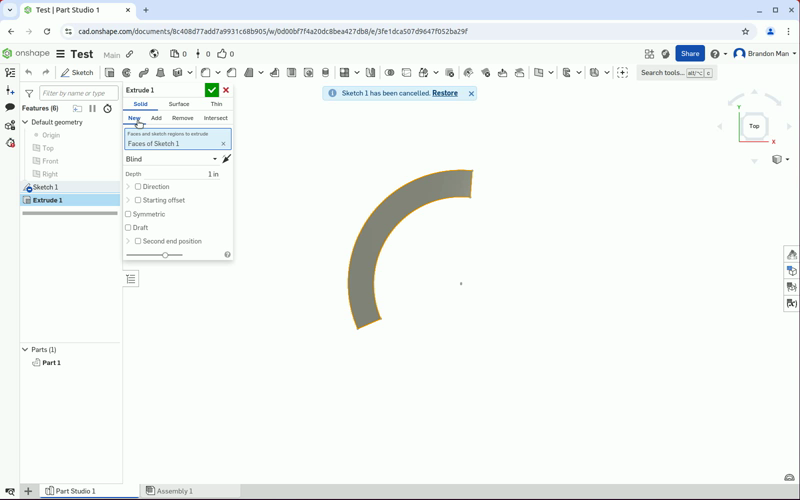
click(137, 120)
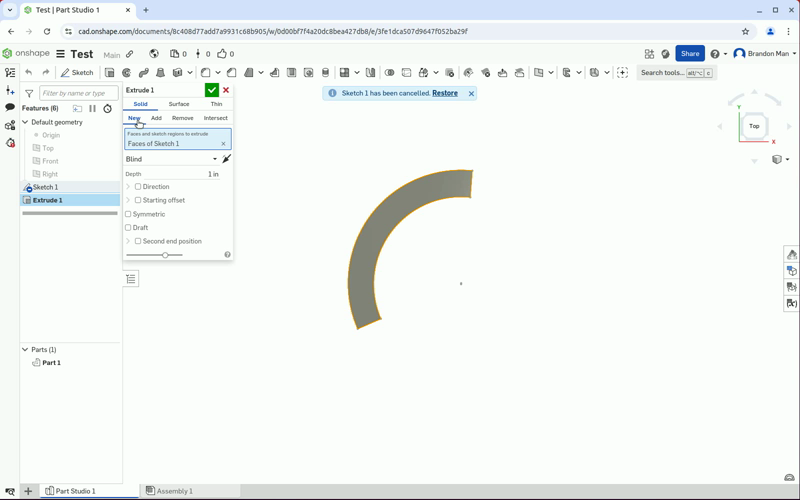
key(tab, 4)
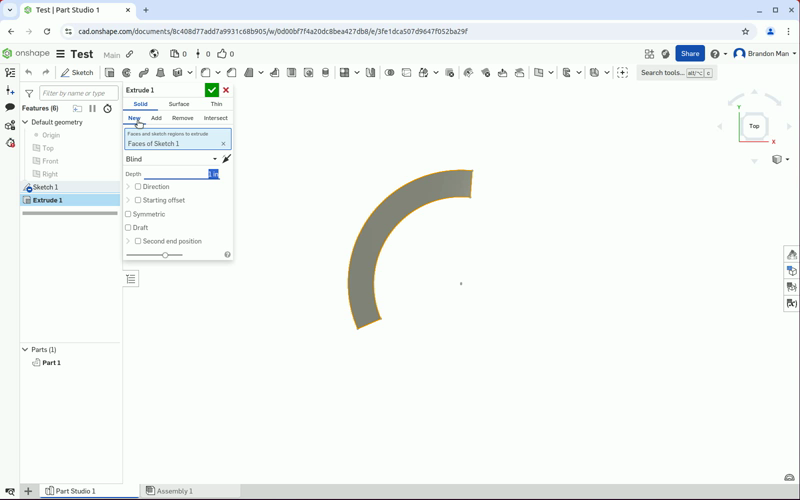
text(0.722)
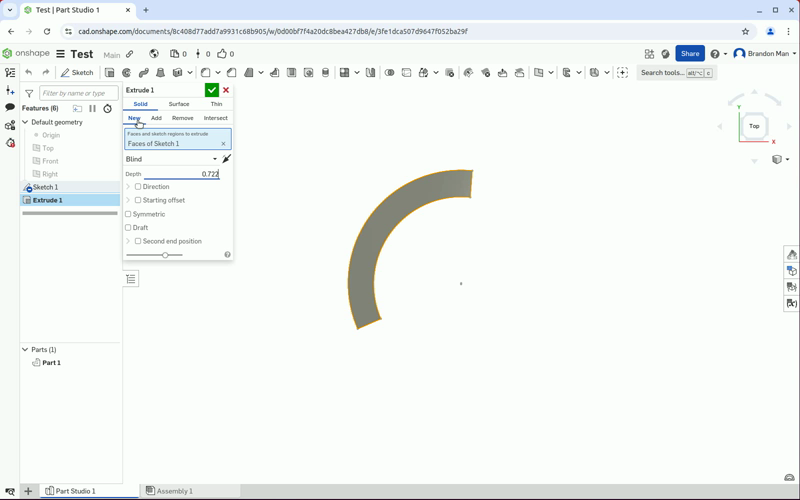
key(enter)
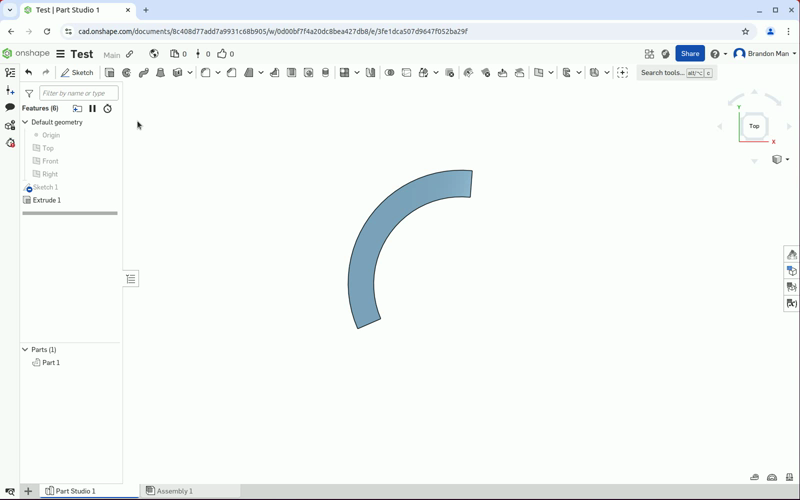
key(shift+h)
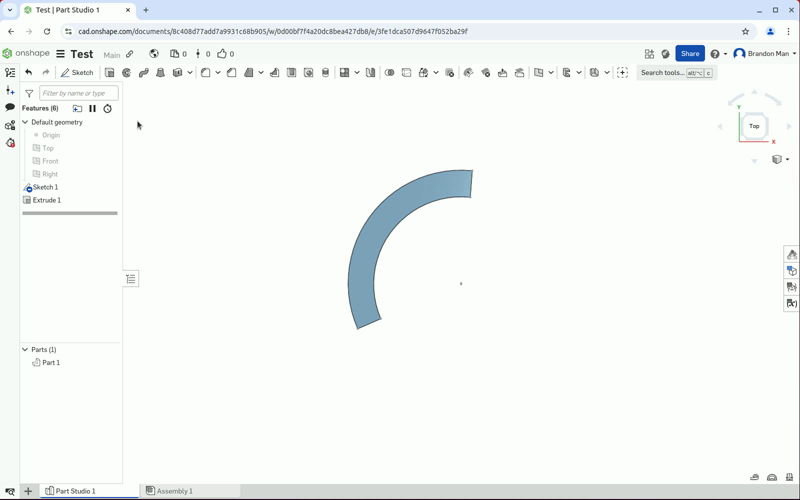
key(shift+h)
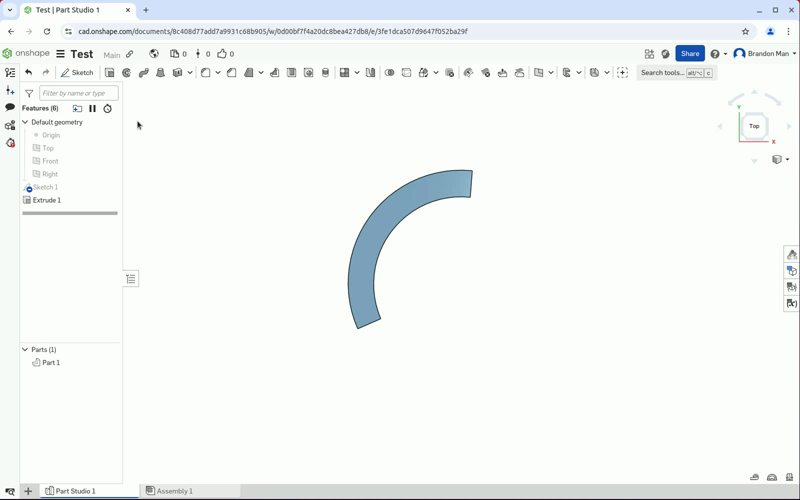
mouse_move(73, 189)
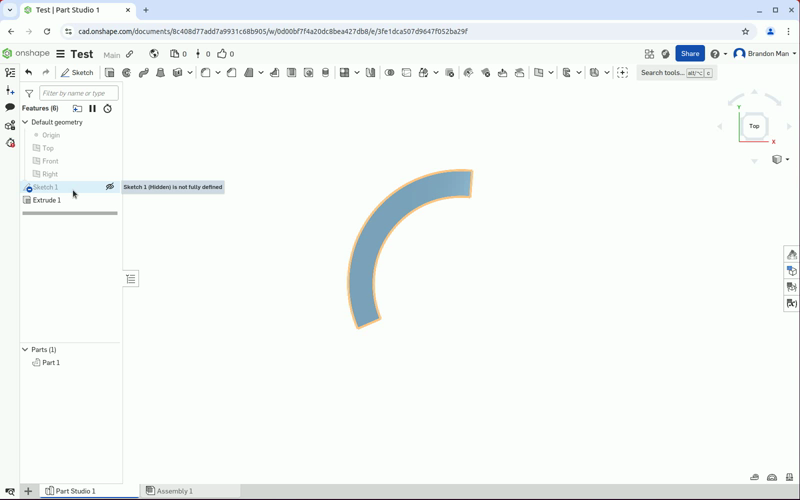
click(73, 189)
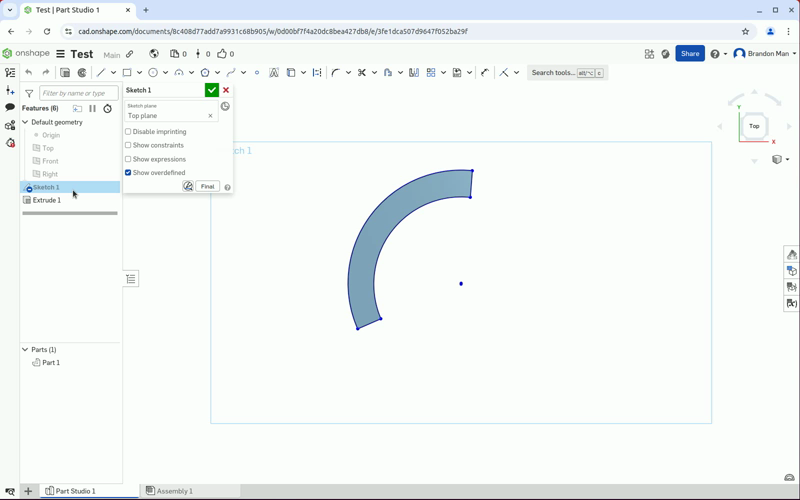
mouse_move(229, 92)
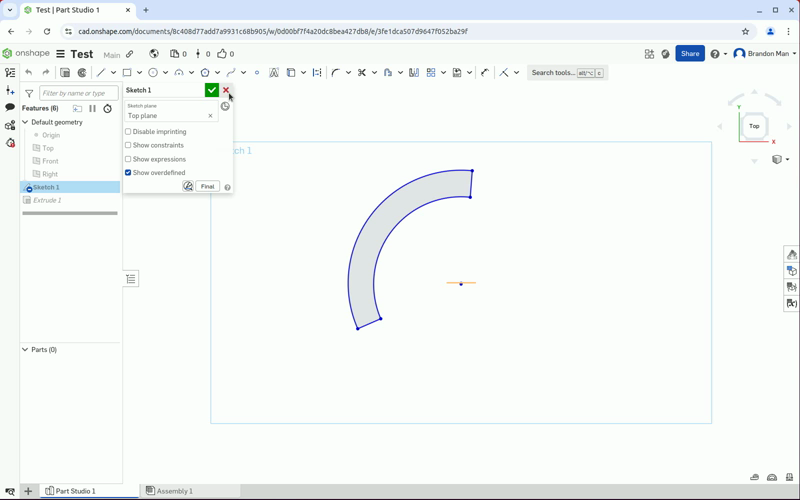
click(229, 92)
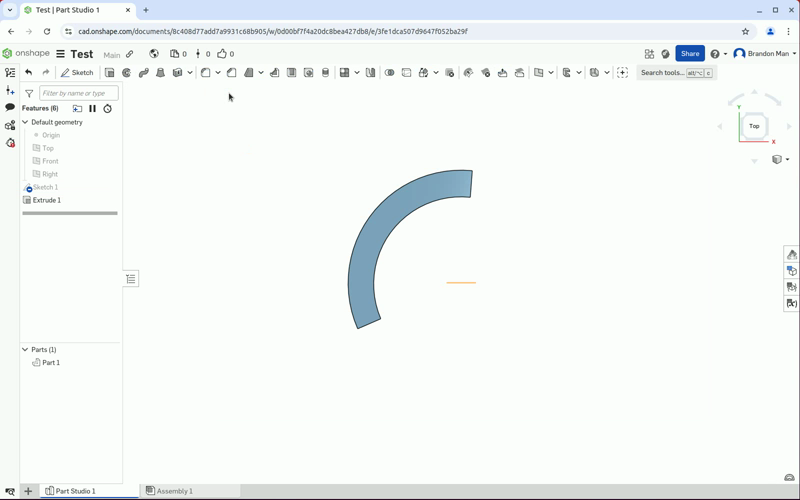
mouse_move(541, 75)
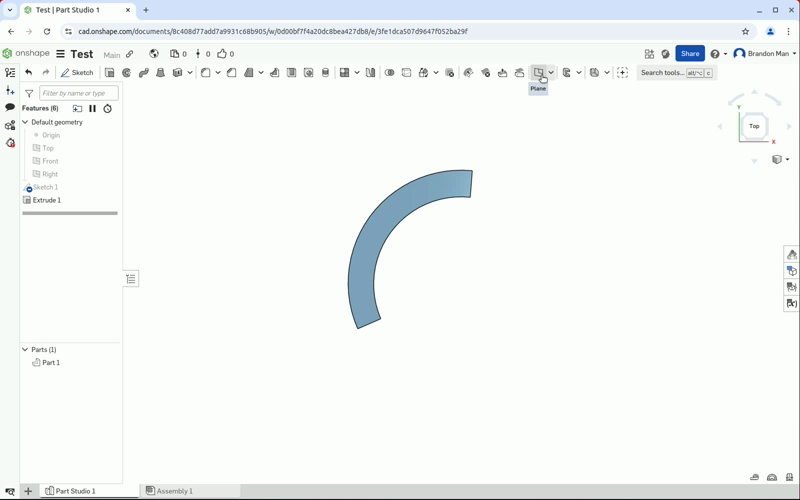
click(541, 75)
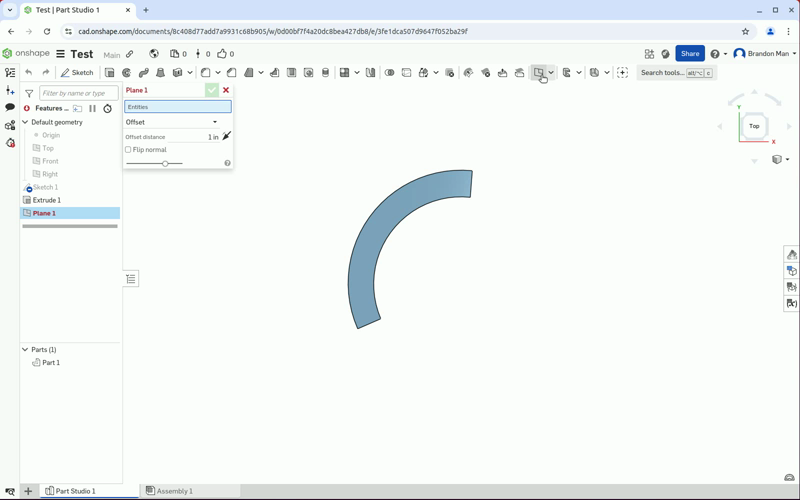
mouse_move(73, 150)
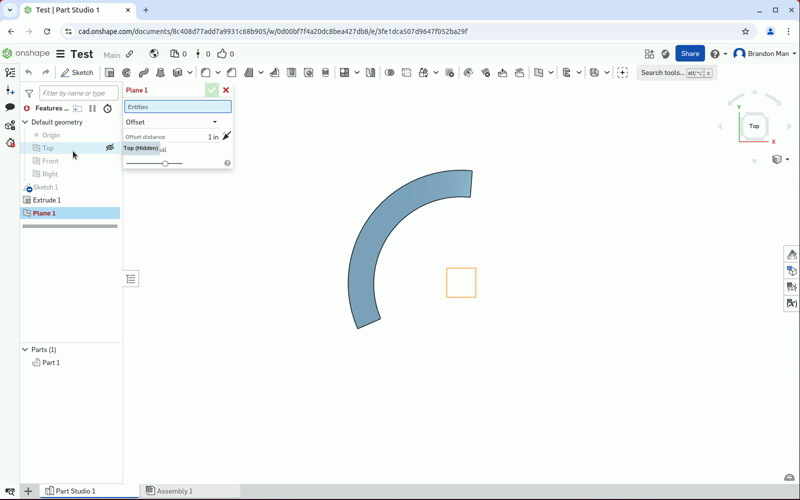
click(73, 150)
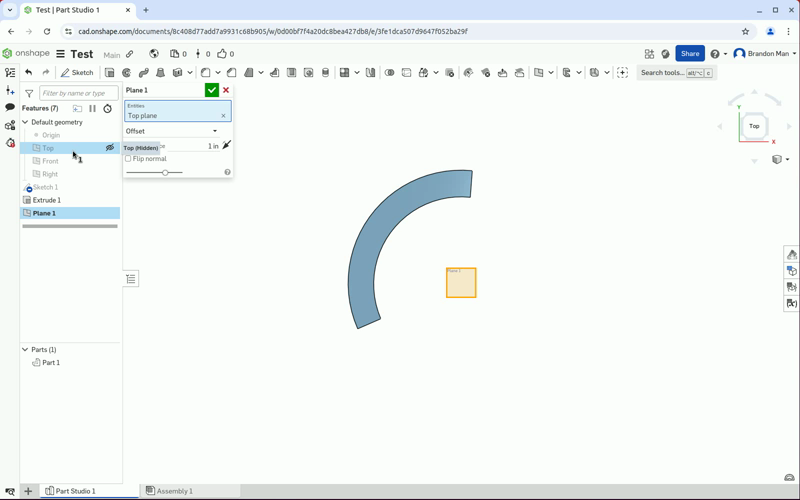
key(tab, 2)
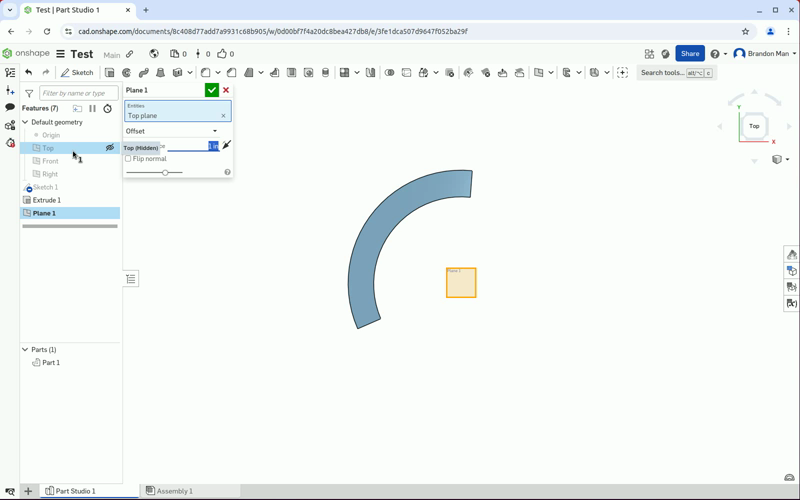
text(0.709)
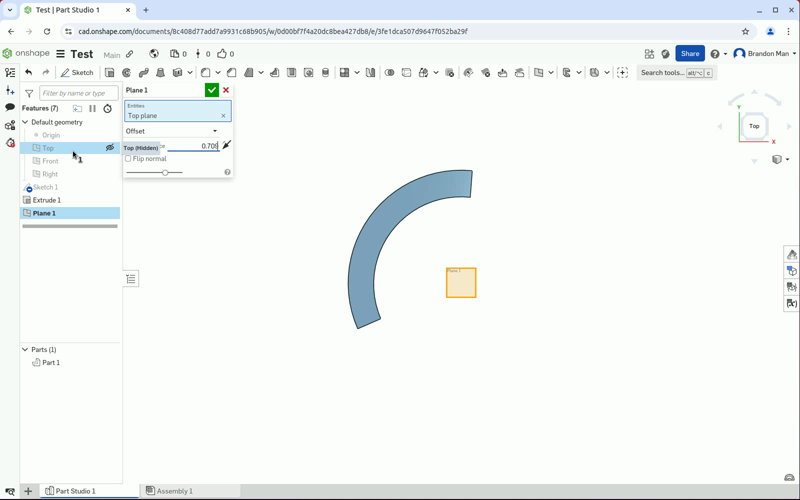
key(enter, 2)
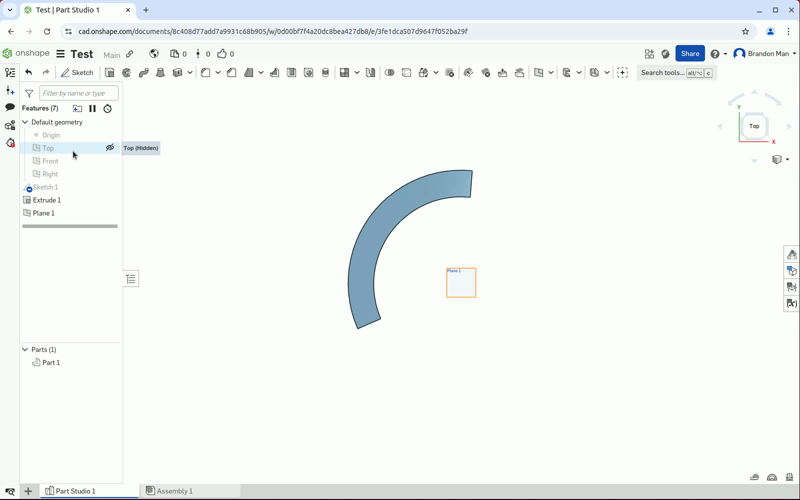
key(shift+s)
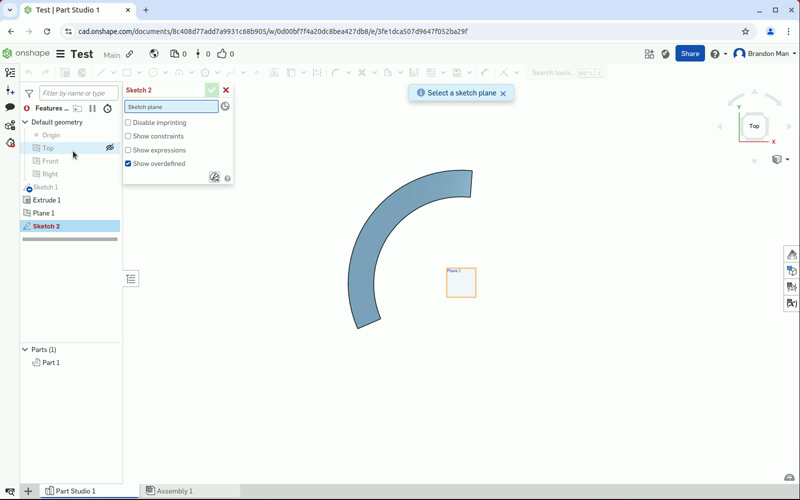
mouse_move(73, 215)
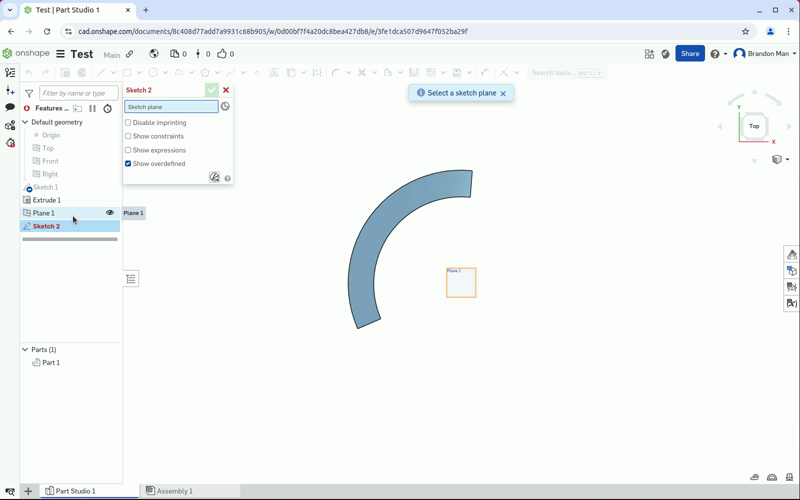
click(73, 215)
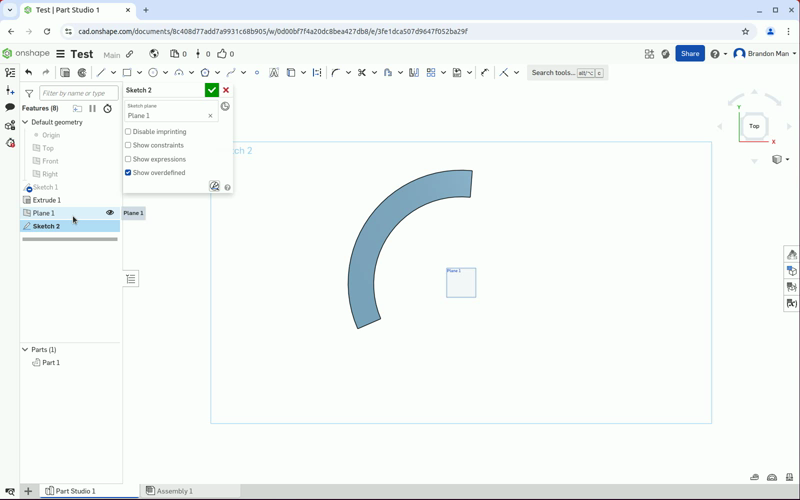
mouse_move(73, 352)
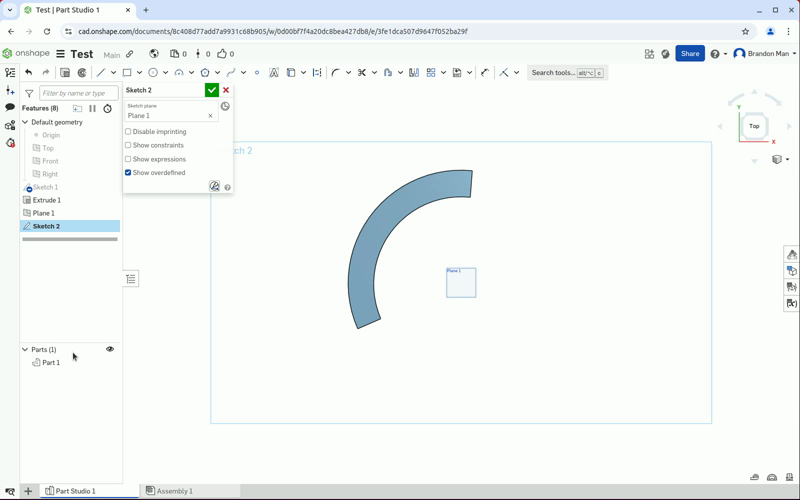
key(y)
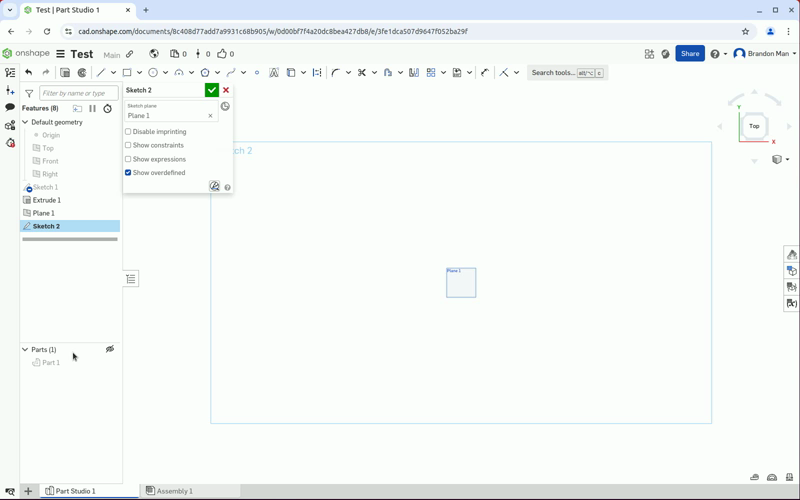
key(l)
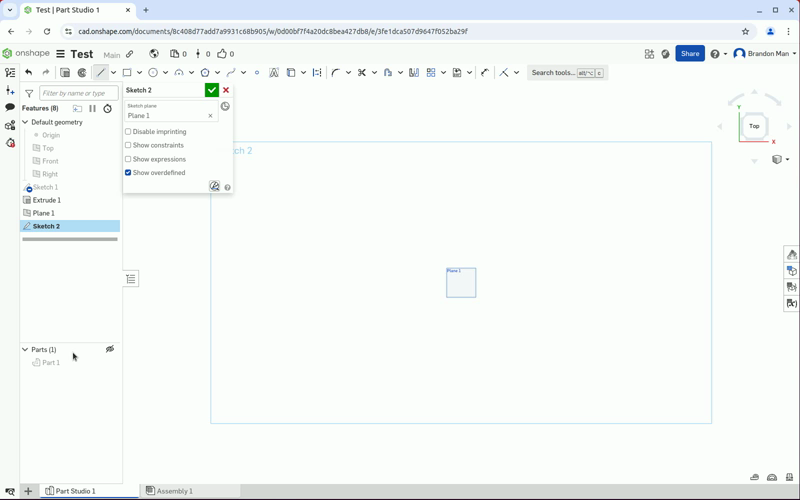
key_down(shift)
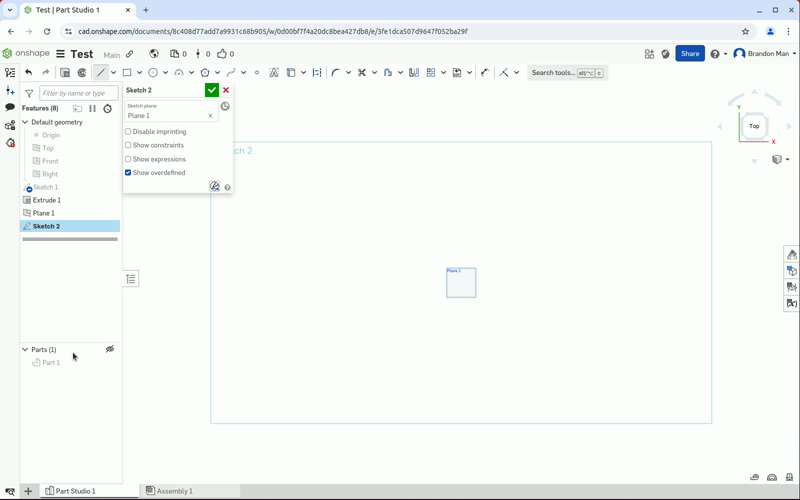
mouse_move(357, 328)
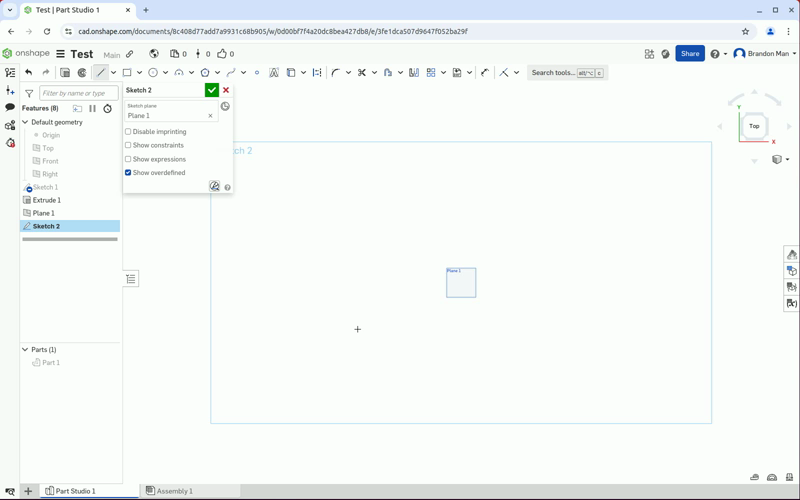
click(357, 328)
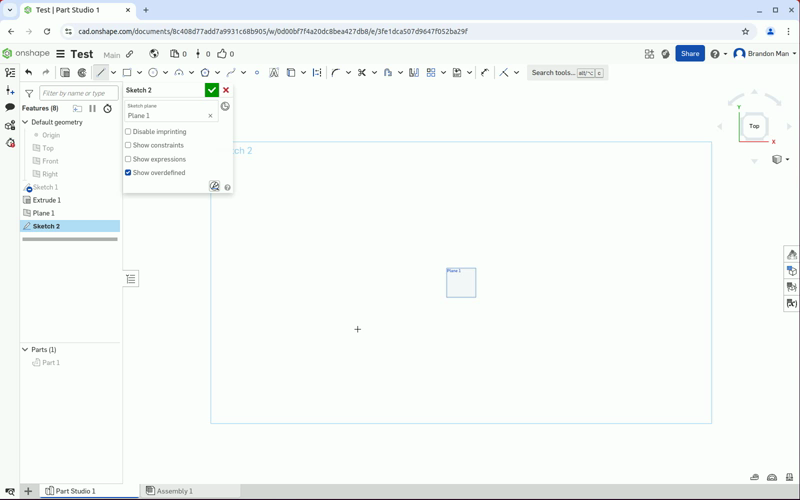
key_up(shift)
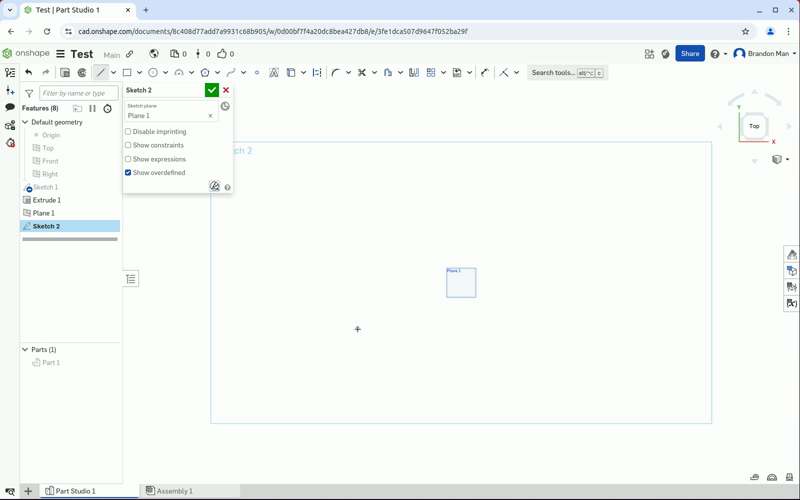
key_down(shift)
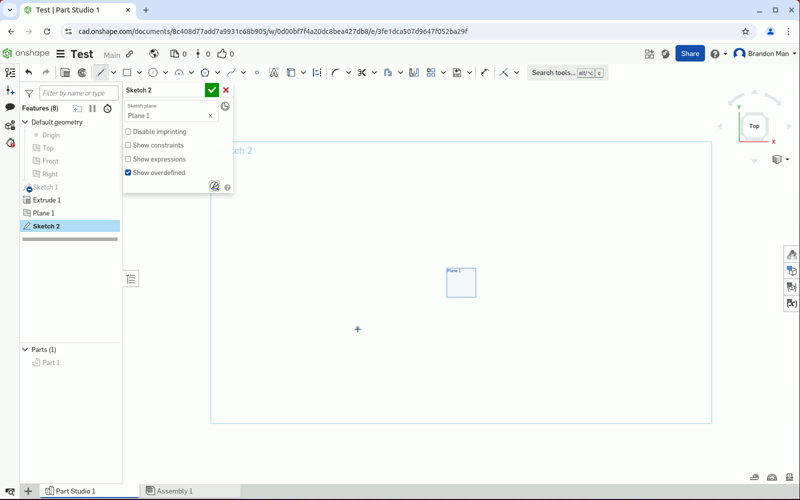
mouse_move(387, 328)
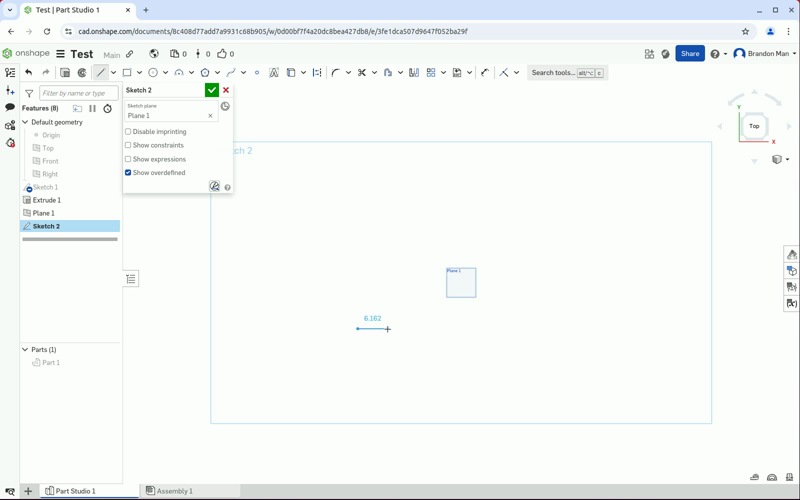
mouse_move(359, 327)
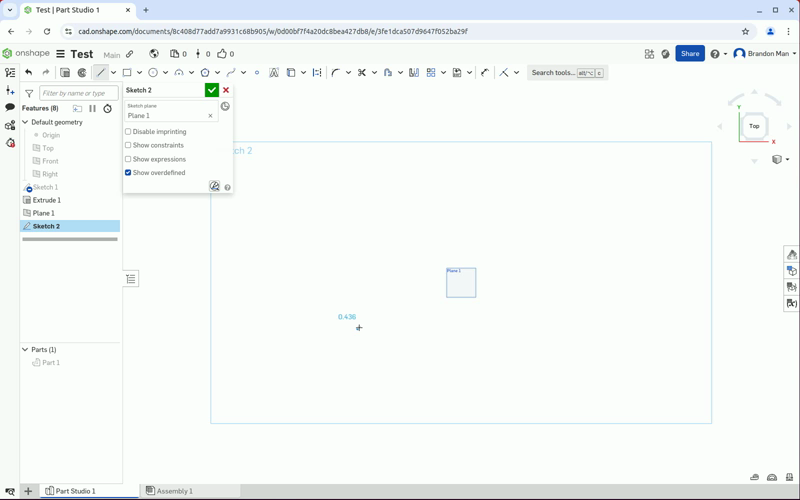
scroll(6)
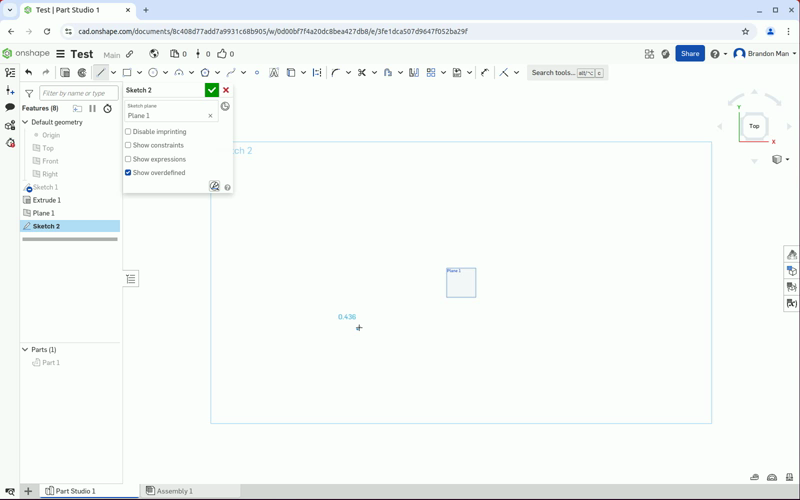
scroll(6)
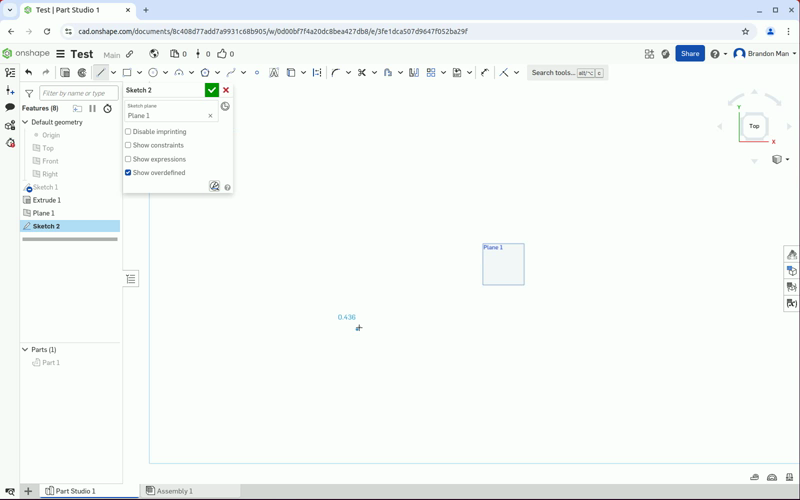
scroll(6)
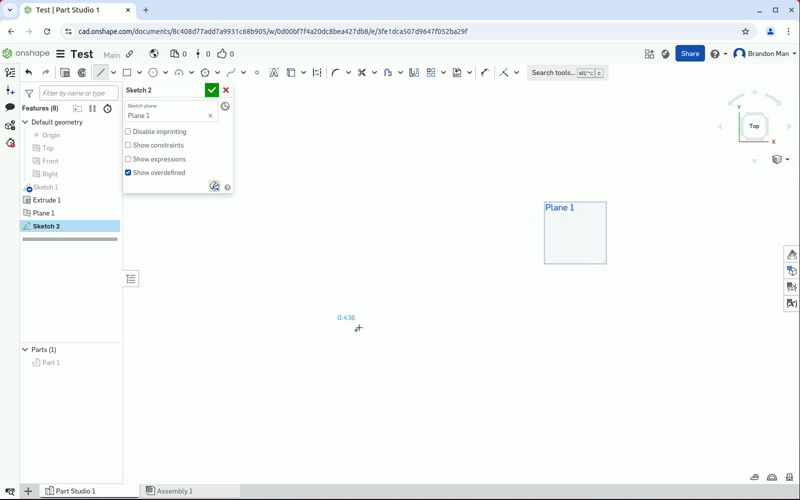
scroll(6)
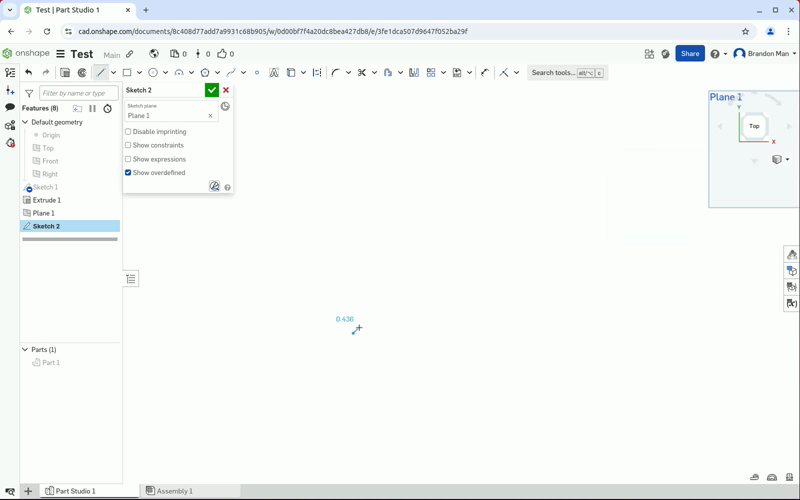
scroll(6)
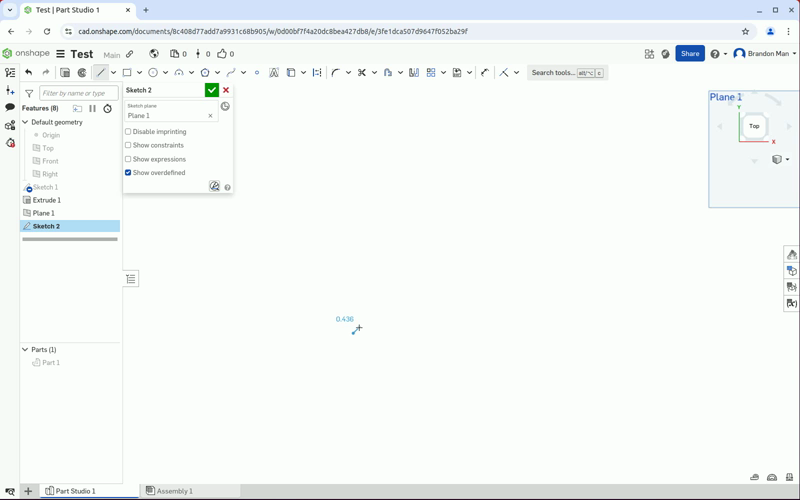
scroll(6)
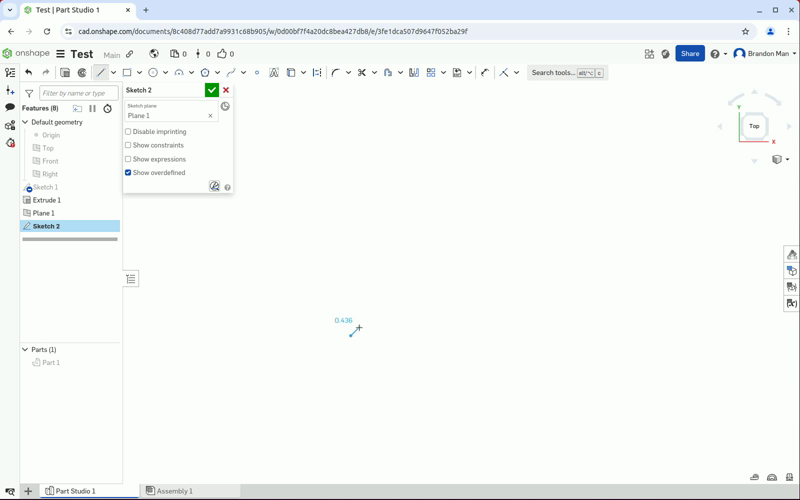
scroll(6)
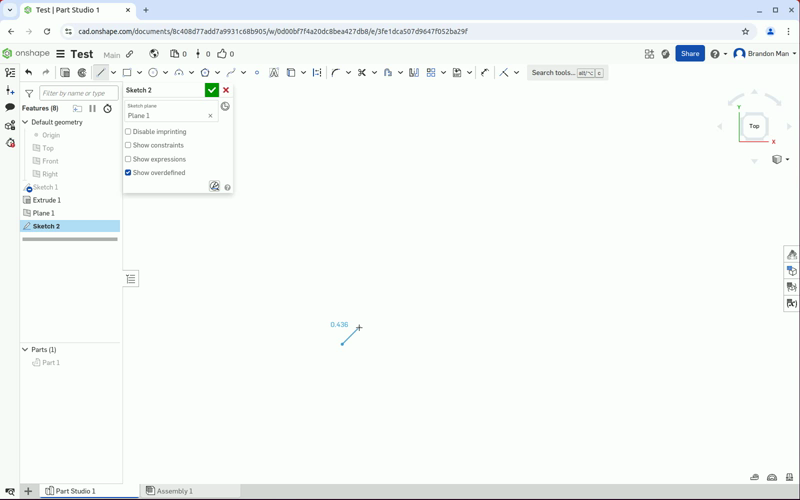
click(359, 327)
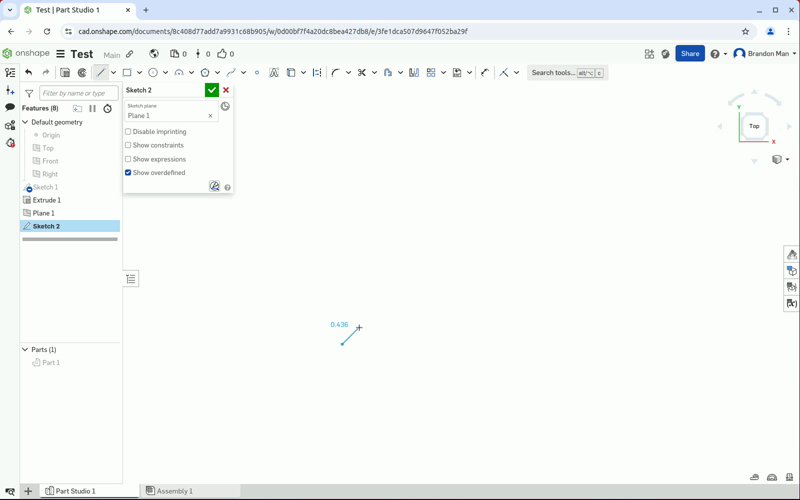
scroll(-6)
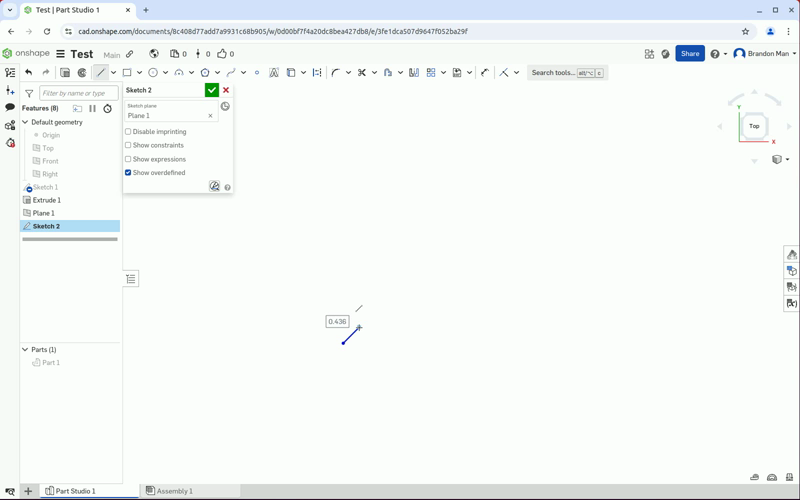
scroll(-6)
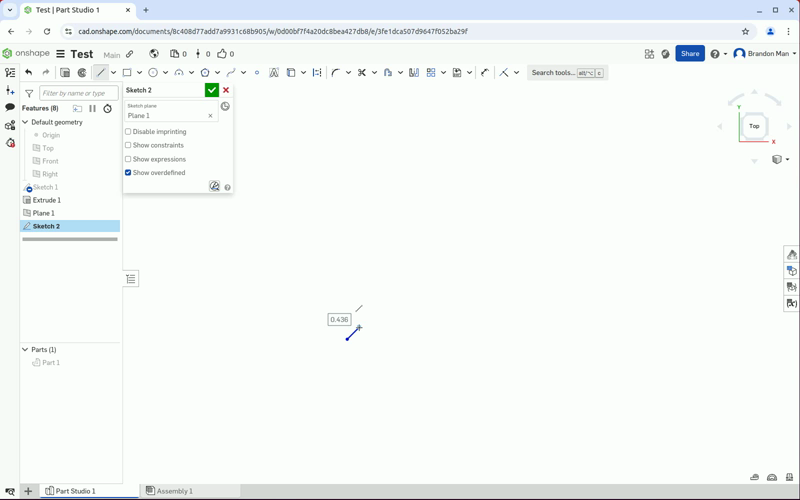
scroll(-6)
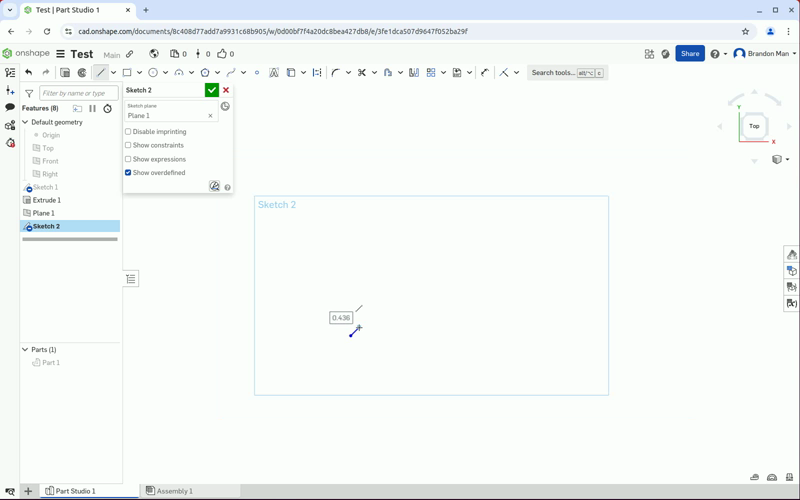
scroll(-6)
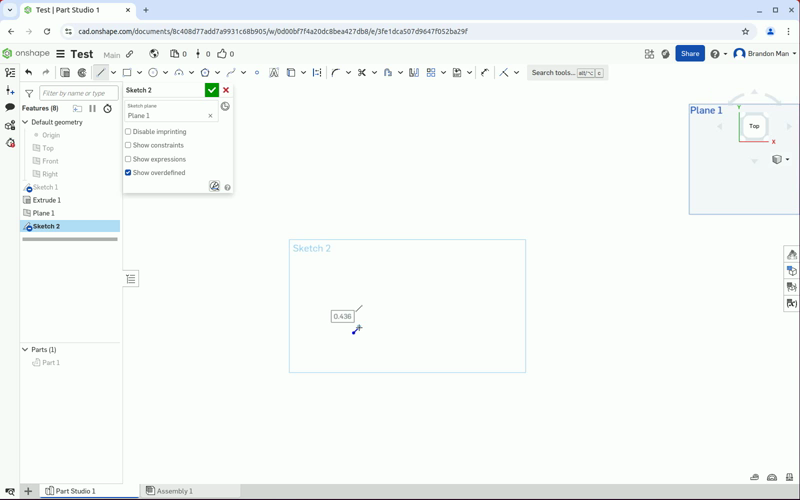
scroll(-6)
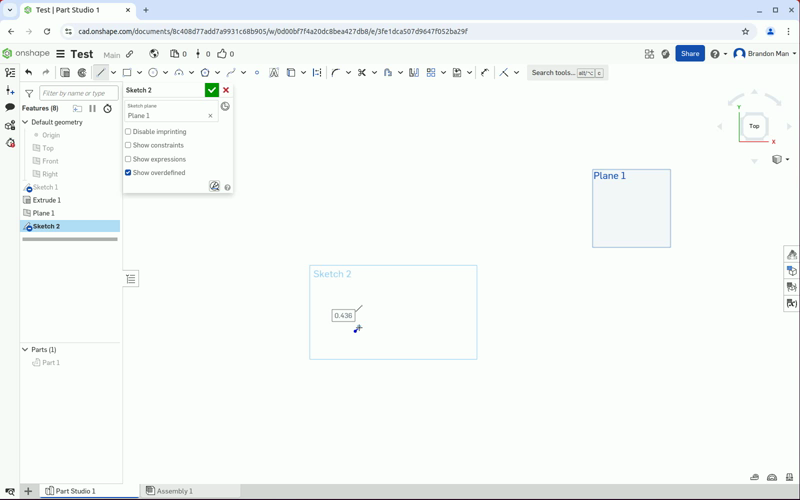
scroll(-6)
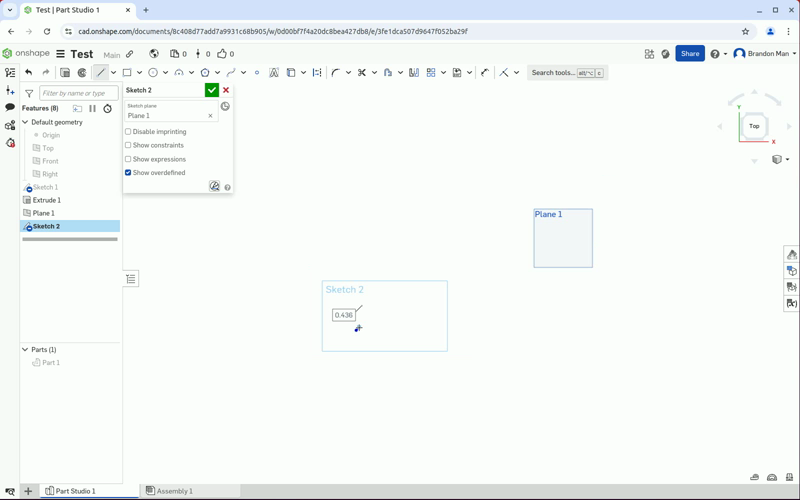
scroll(-6)
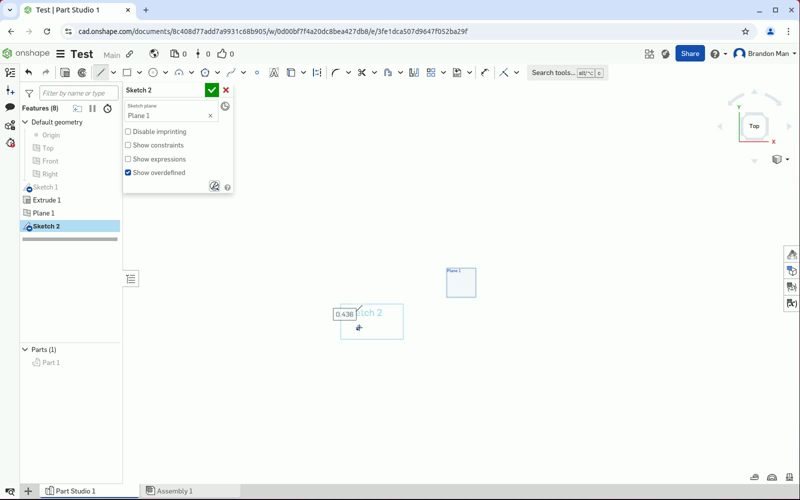
key_up(shift)
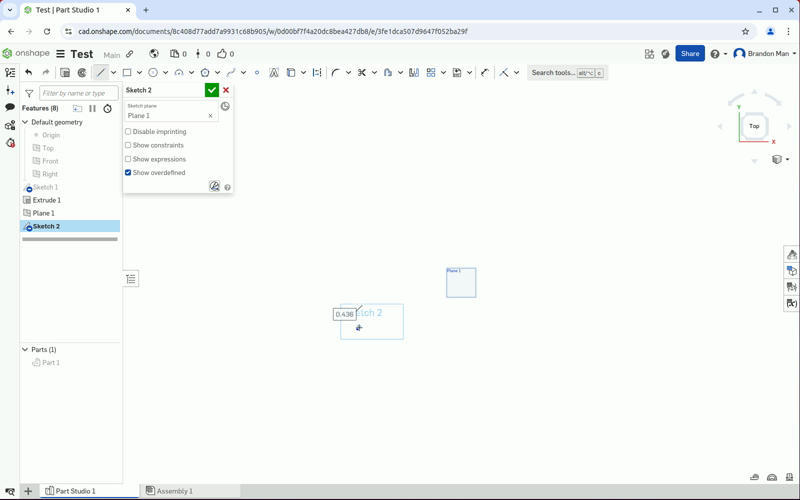
key(esc)
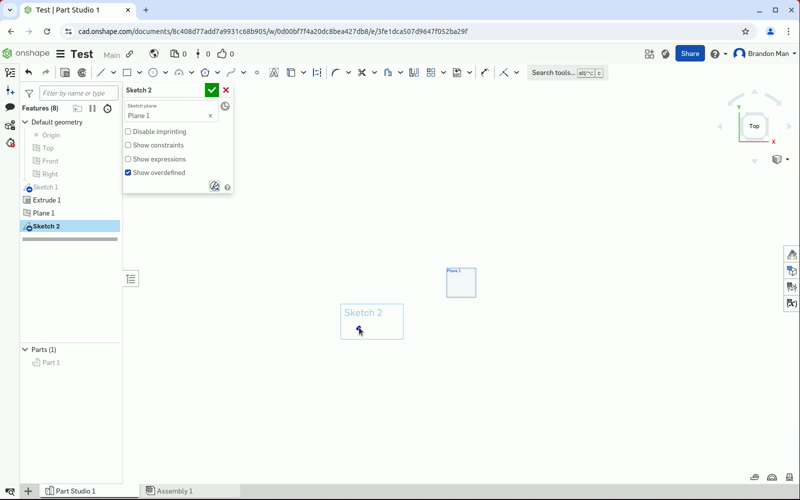
key(a)
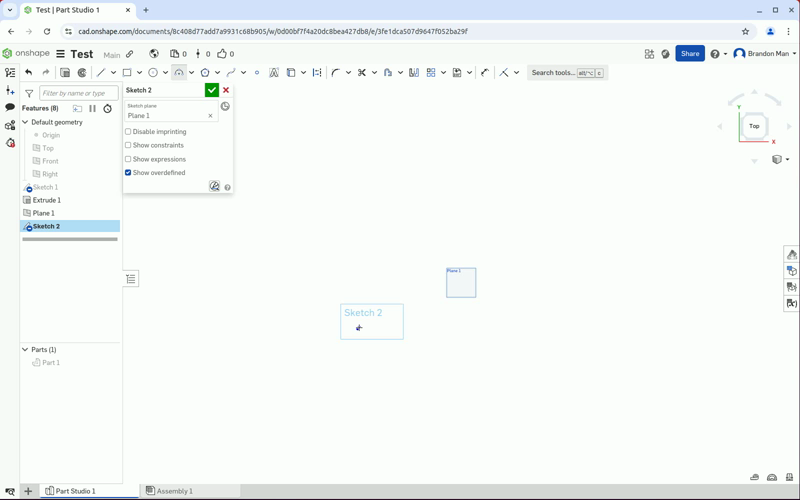
mouse_move(359, 327)
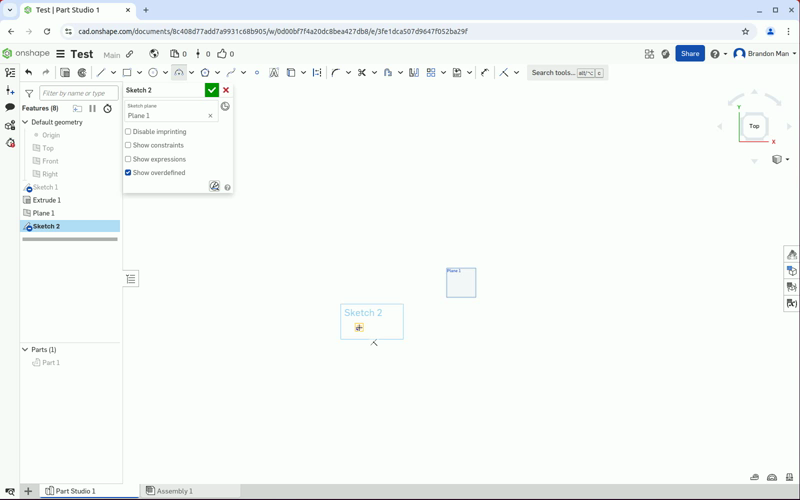
scroll(6)
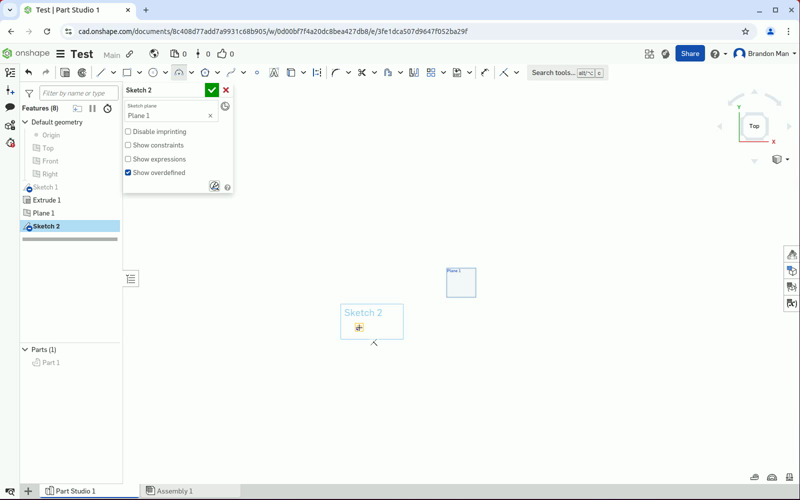
scroll(6)
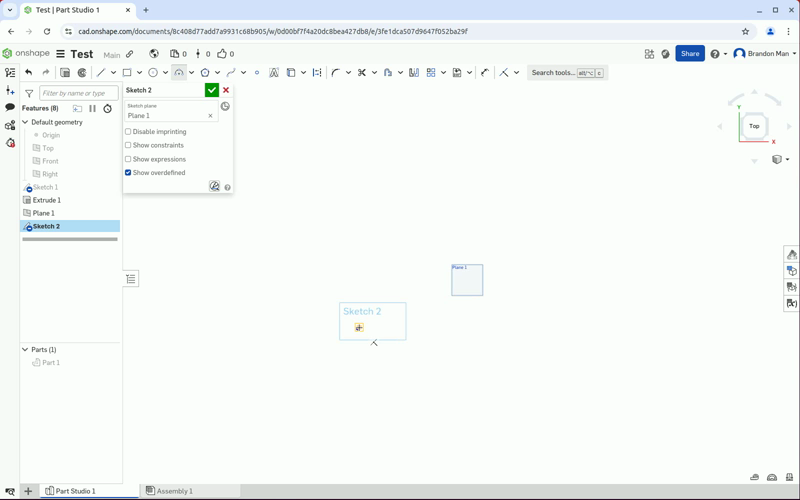
scroll(6)
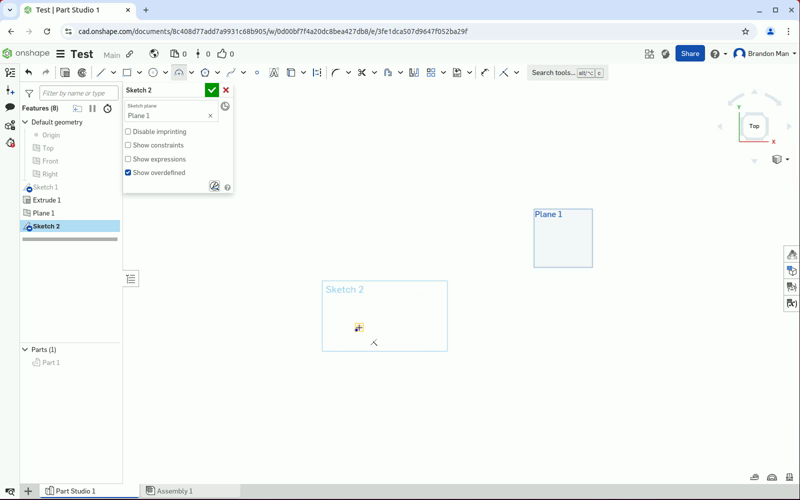
scroll(6)
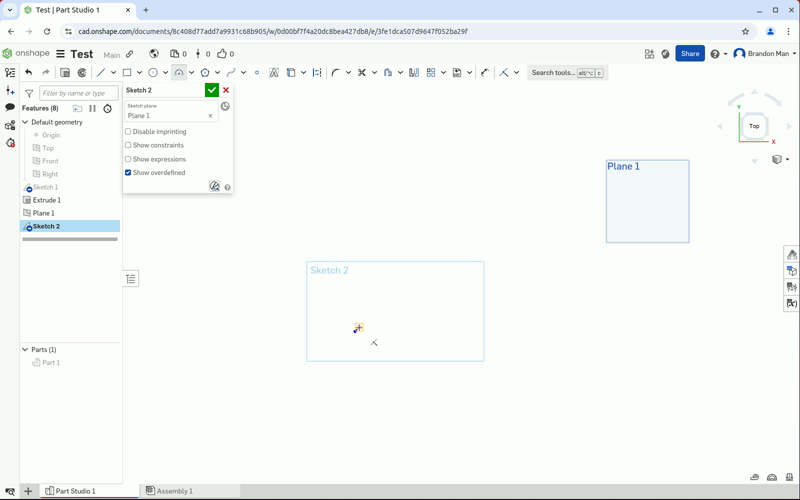
scroll(6)
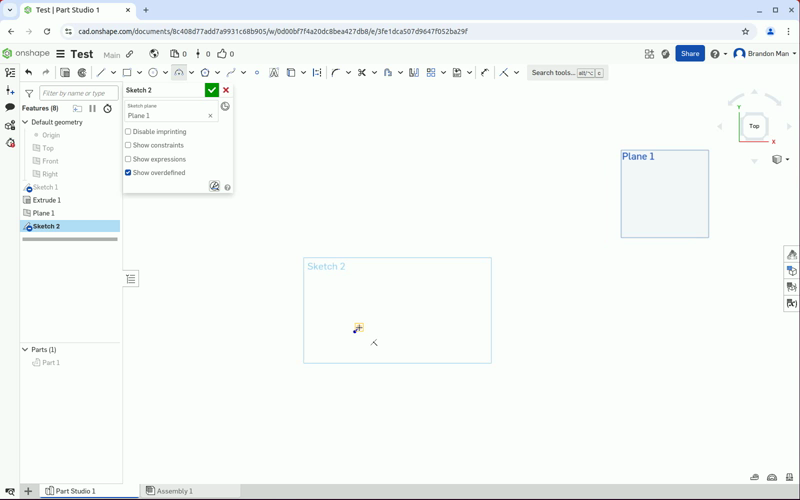
scroll(6)
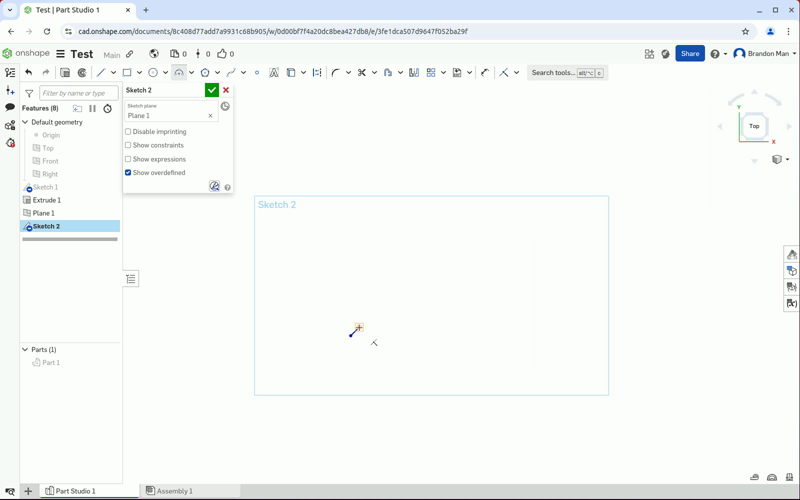
scroll(6)
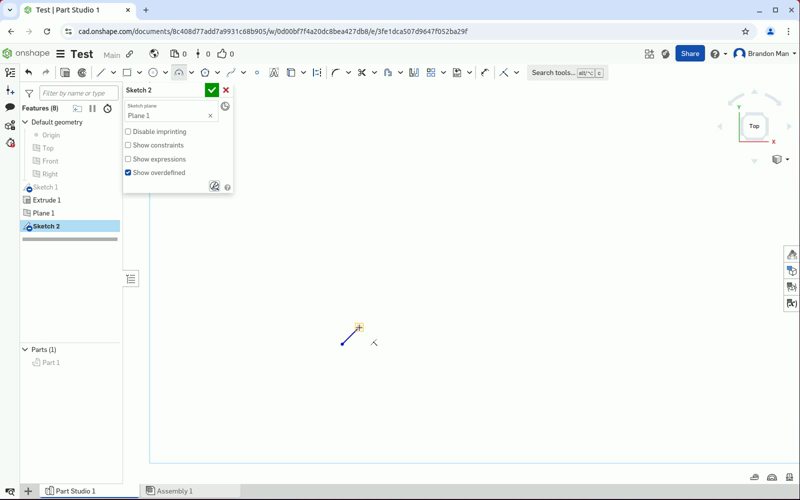
click(359, 327)
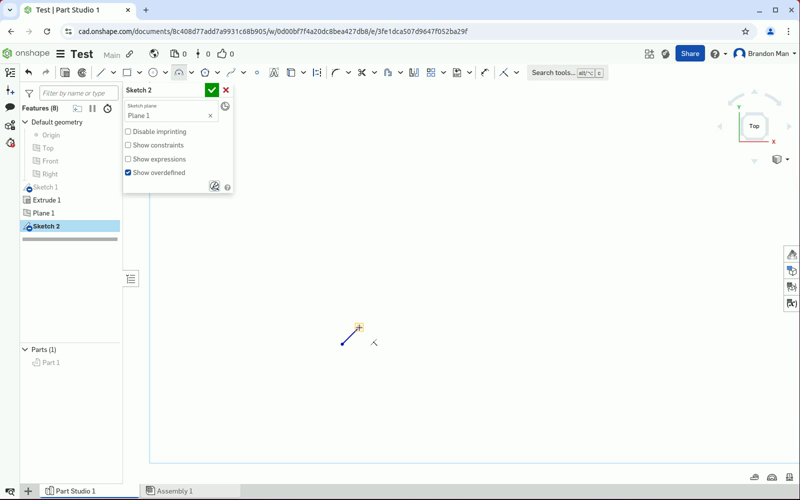
scroll(-6)
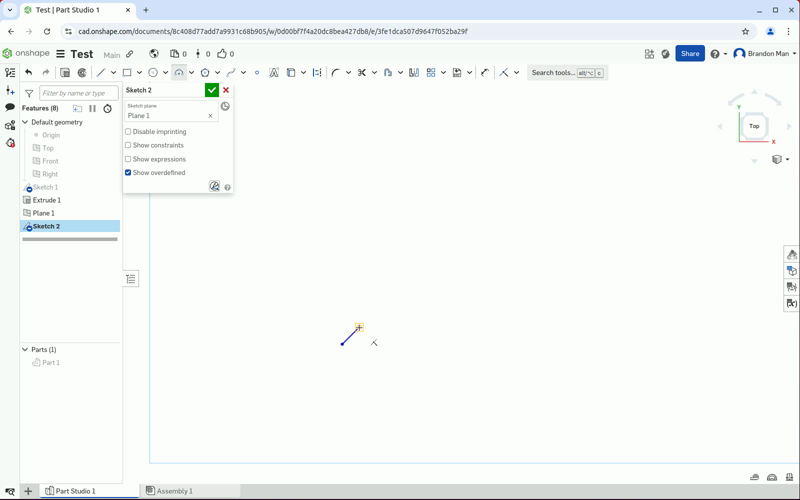
scroll(-6)
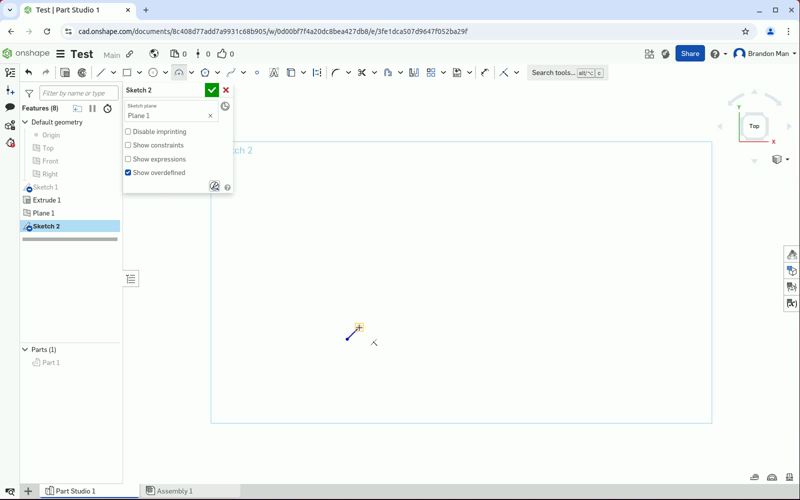
scroll(-6)
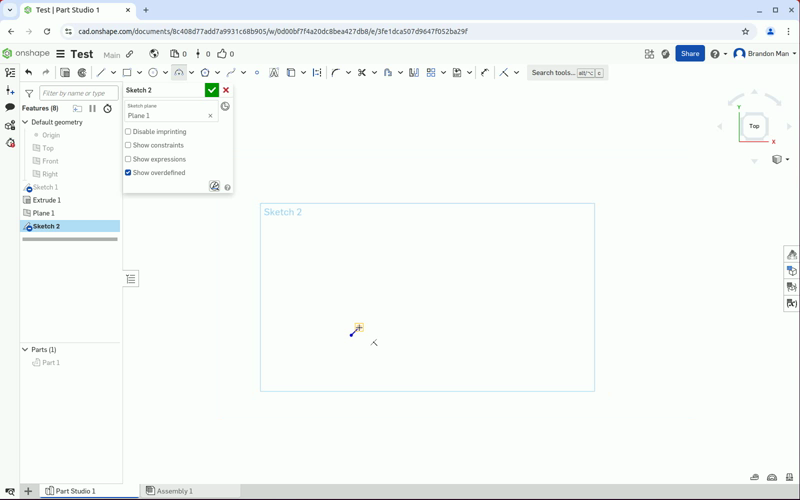
scroll(-6)
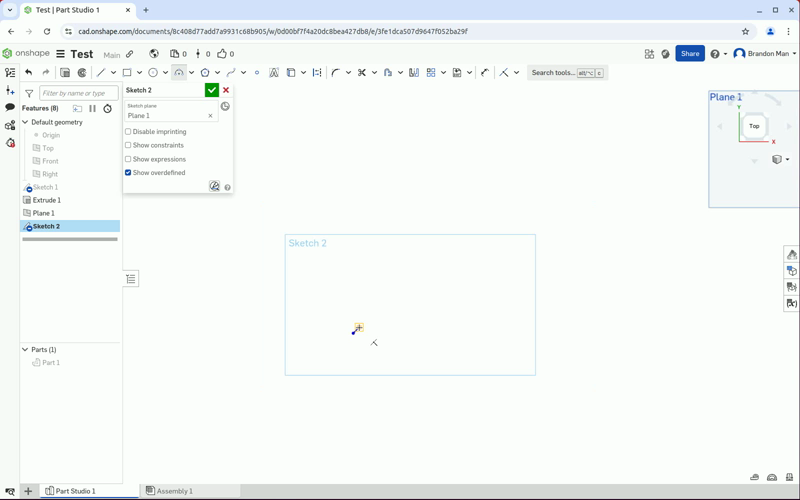
scroll(-6)
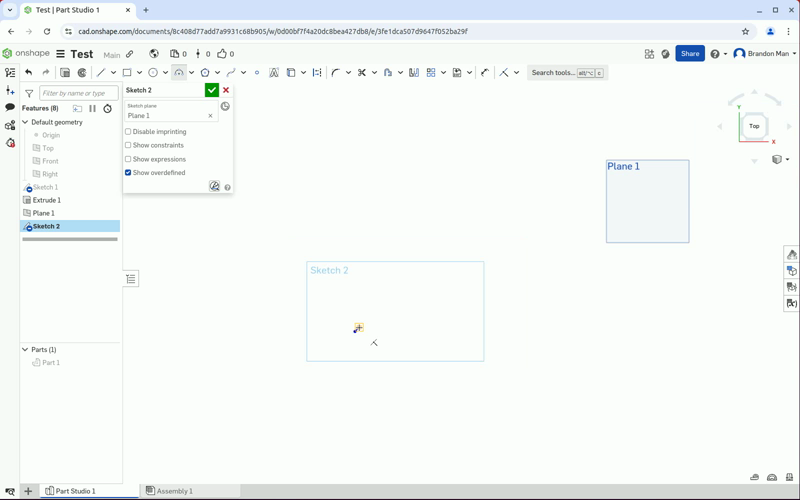
scroll(-6)
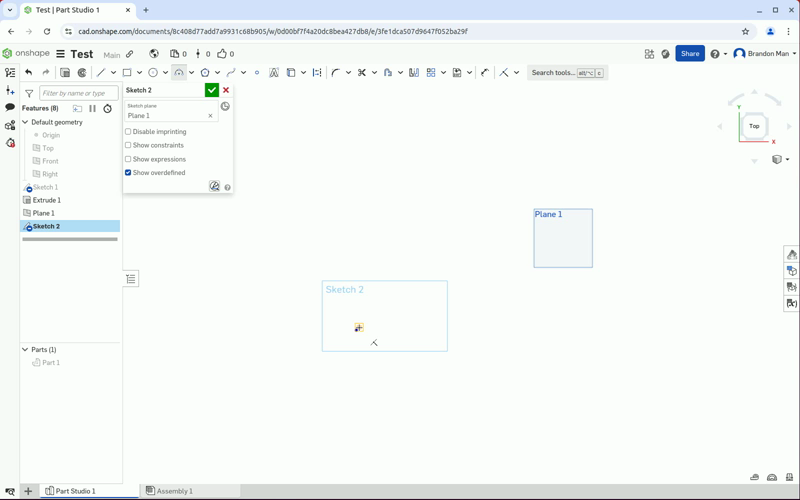
scroll(-6)
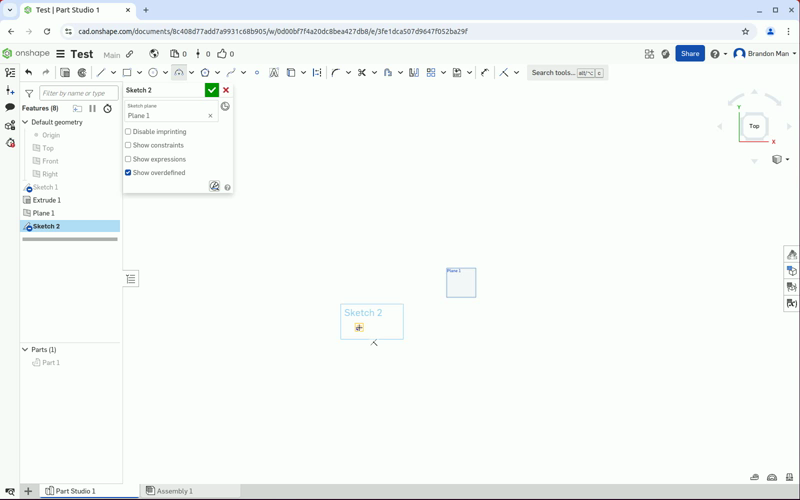
key_down(shift)
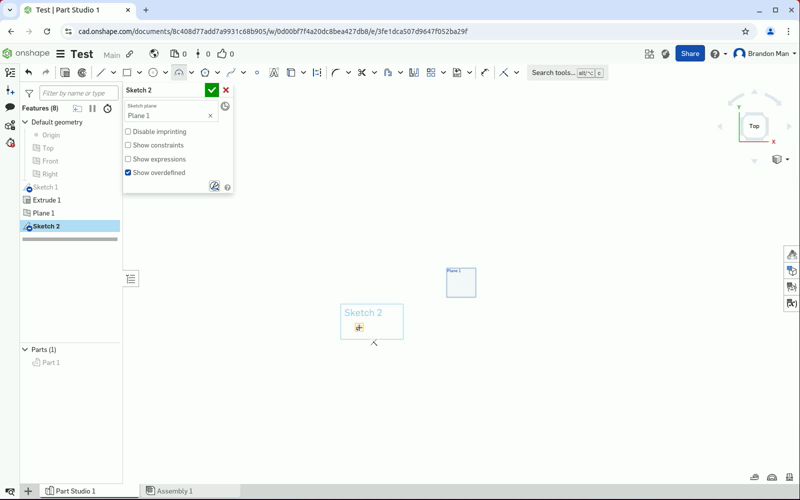
mouse_move(472, 174)
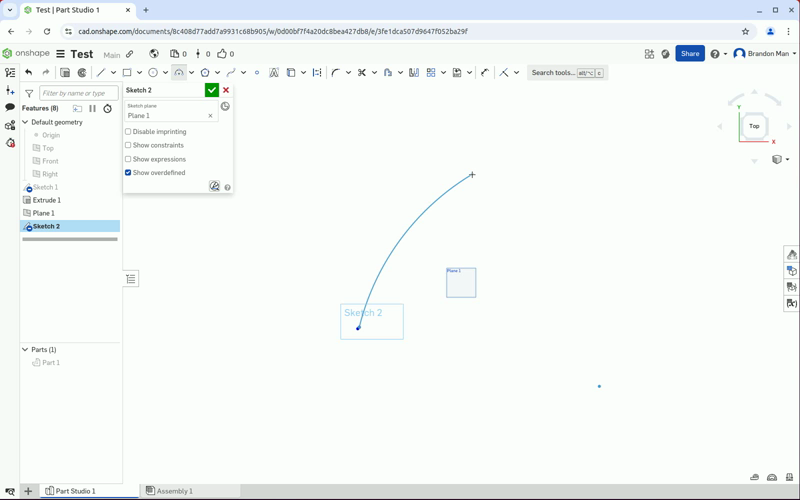
click(472, 174)
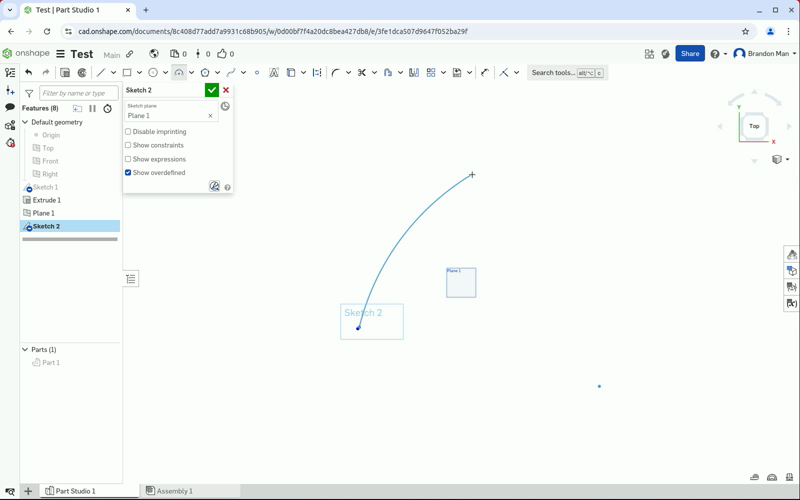
mouse_move(371, 218)
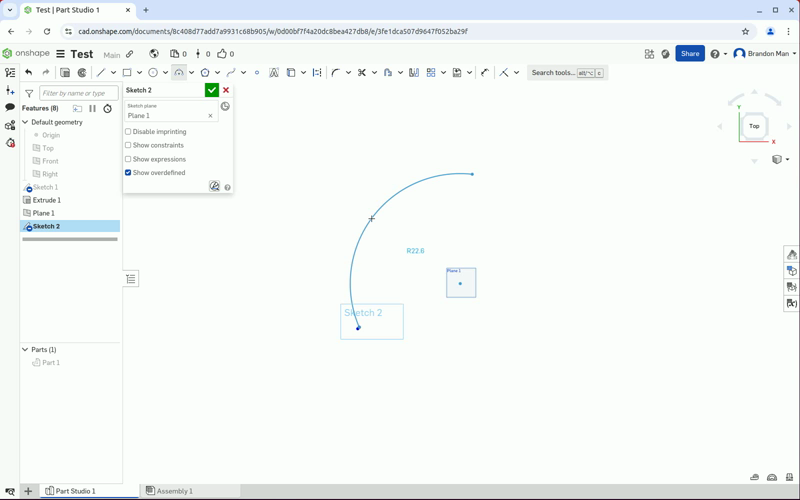
click(371, 218)
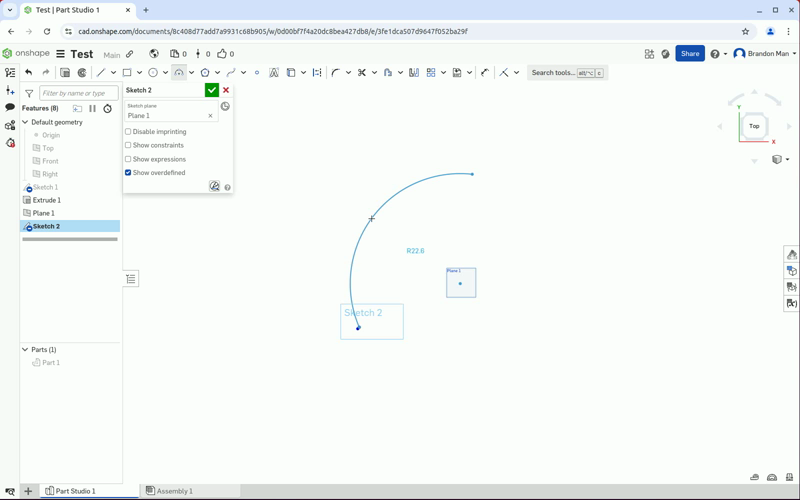
key_up(shift)
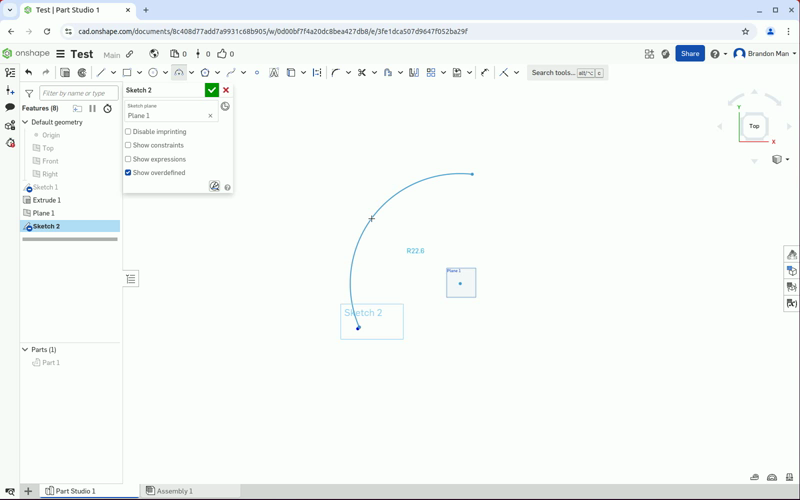
key(esc)
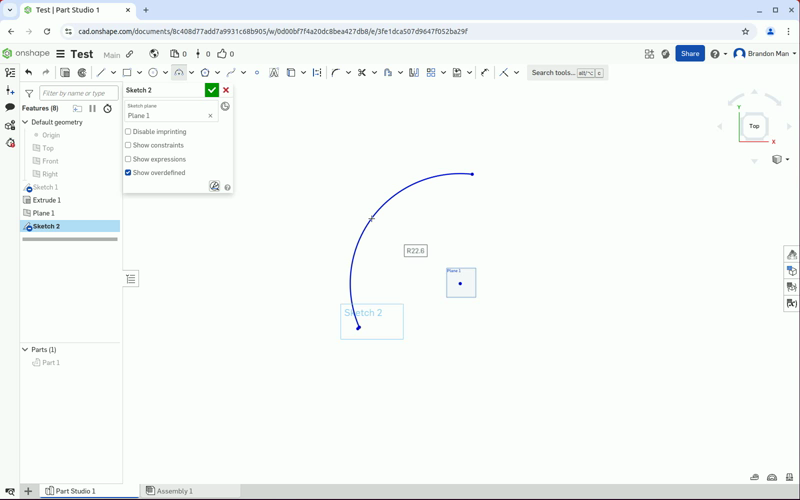
key(l)
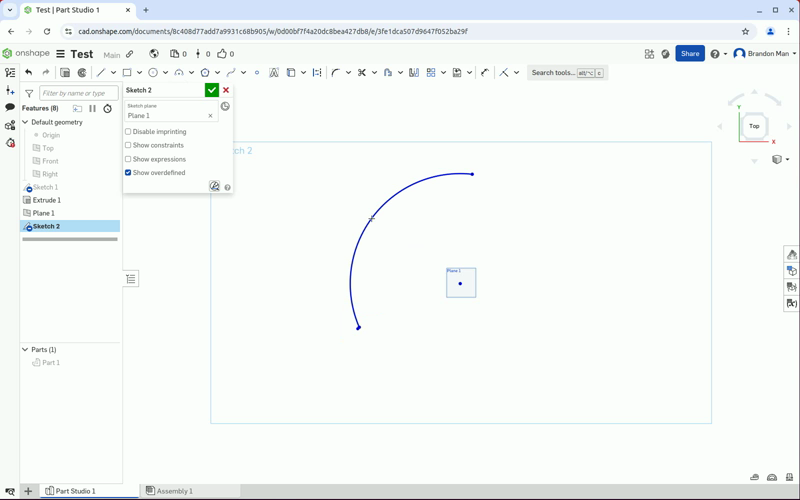
mouse_move(472, 174)
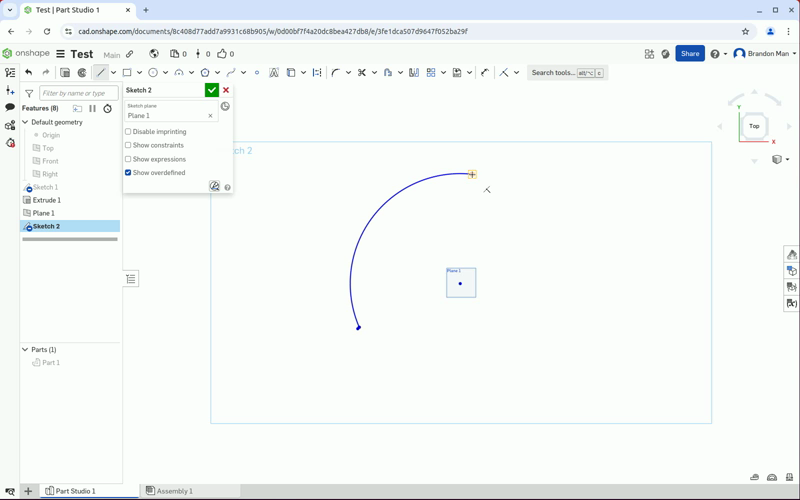
click(472, 174)
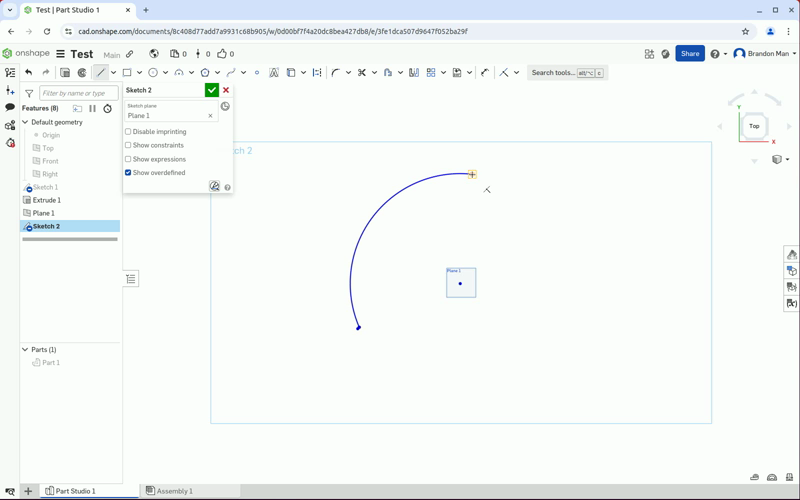
key_down(shift)
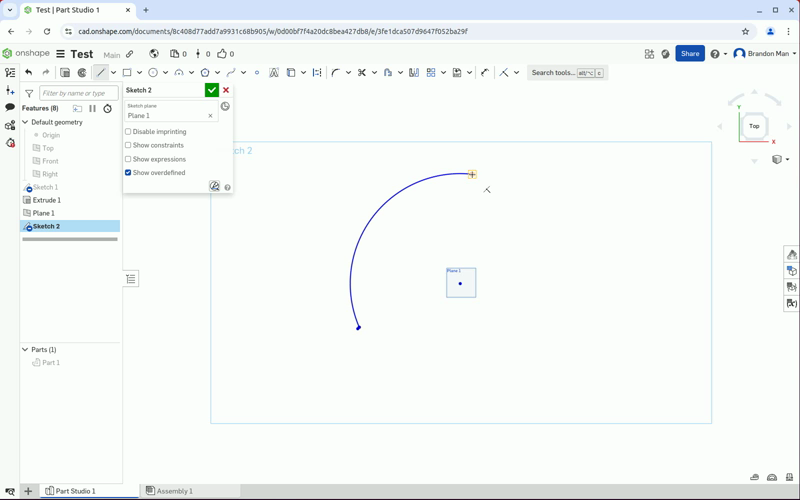
mouse_move(502, 174)
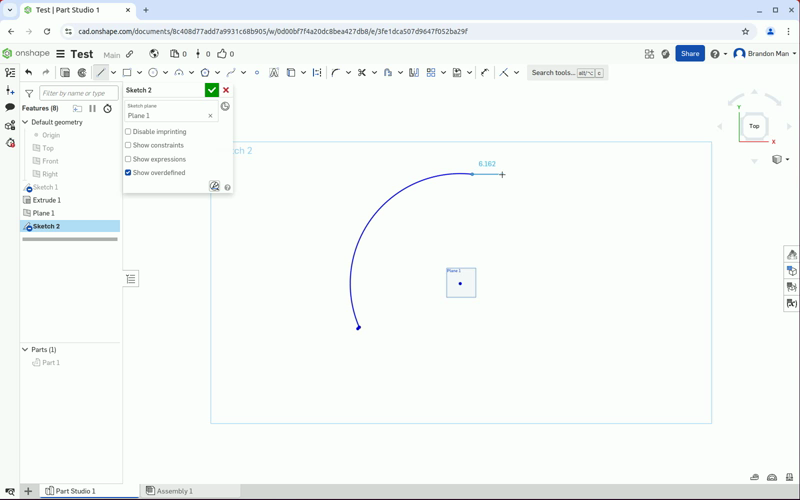
mouse_move(472, 170)
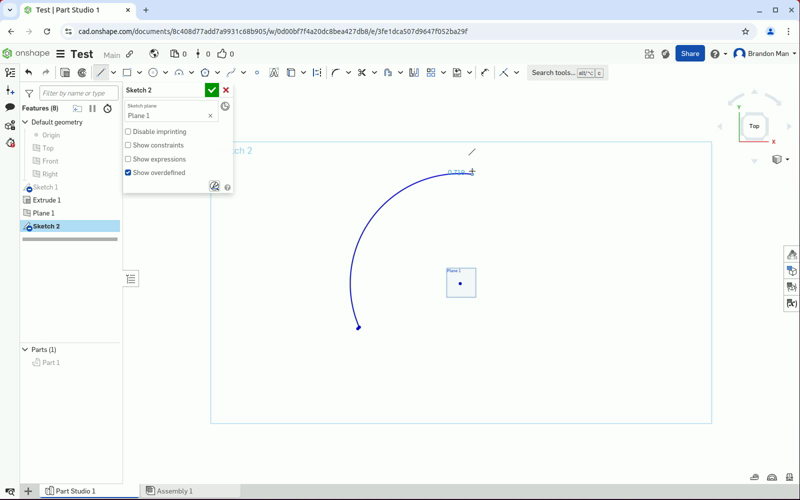
scroll(6)
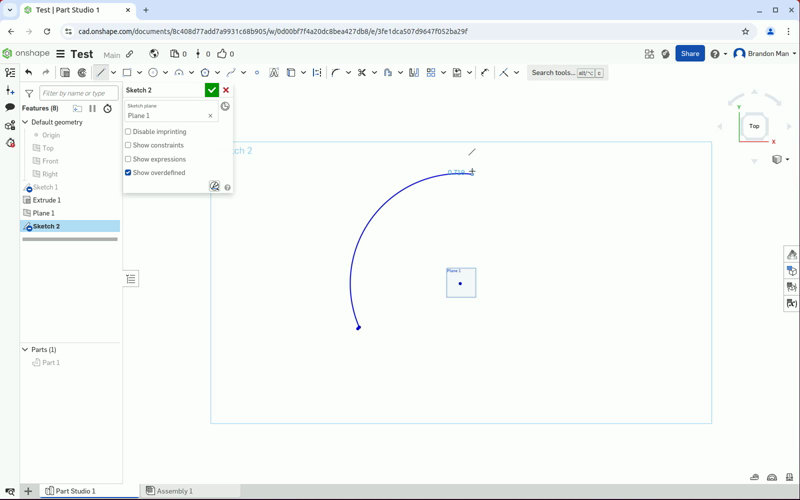
scroll(6)
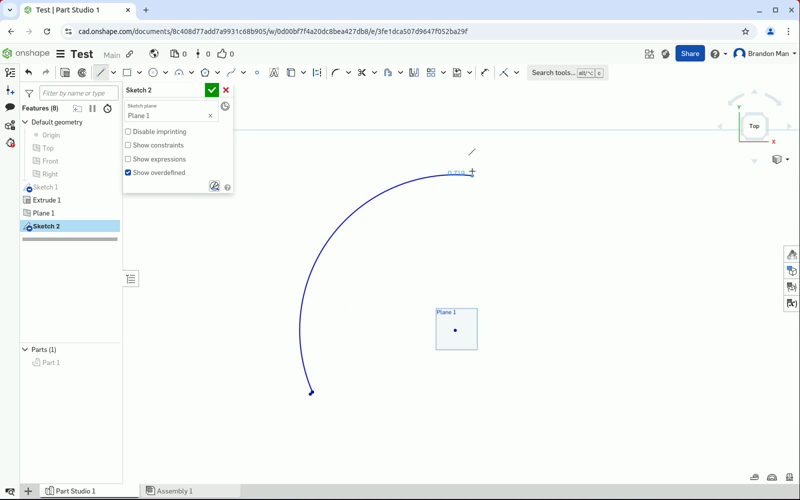
scroll(6)
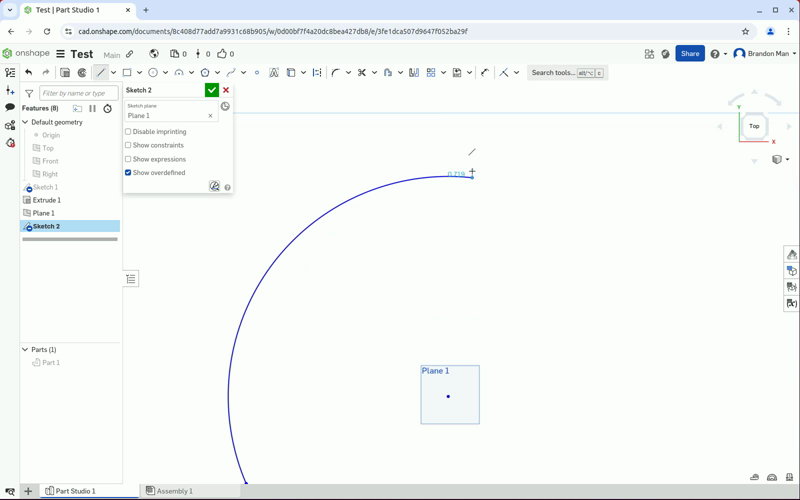
scroll(6)
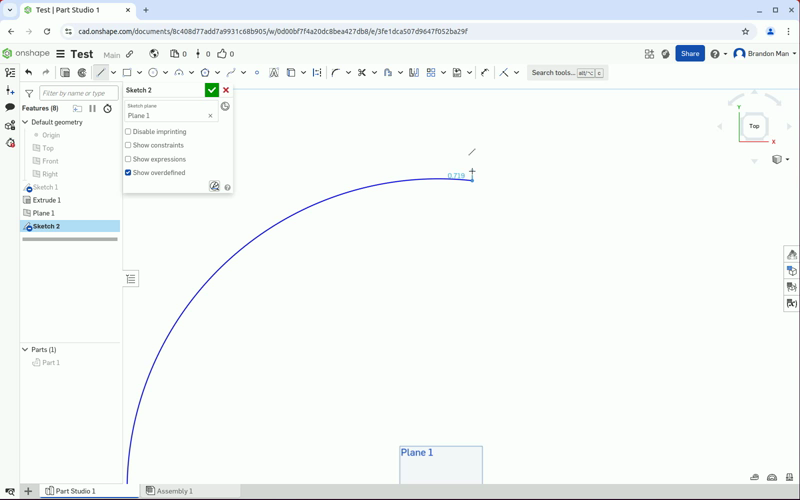
scroll(6)
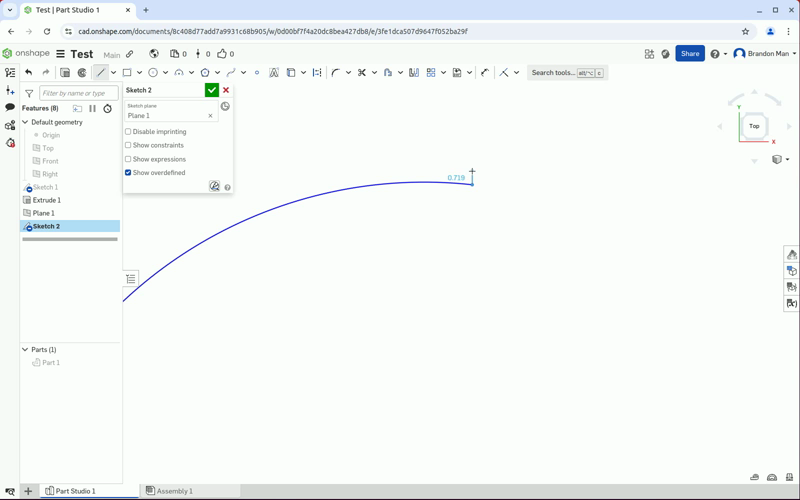
scroll(6)
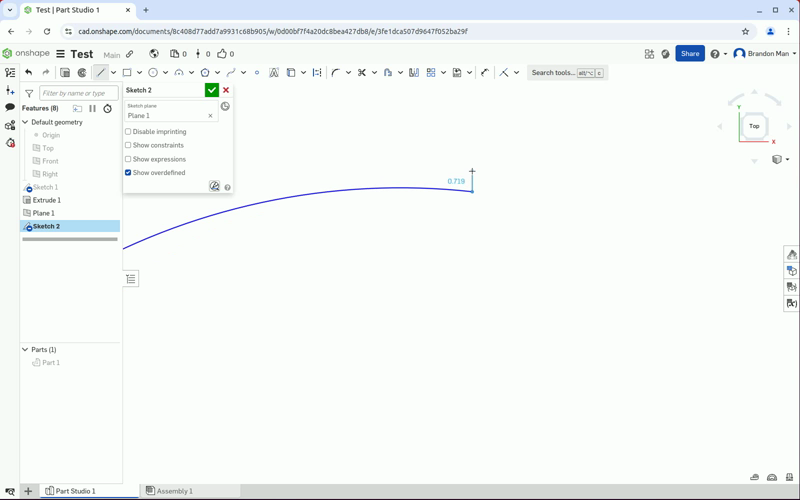
scroll(6)
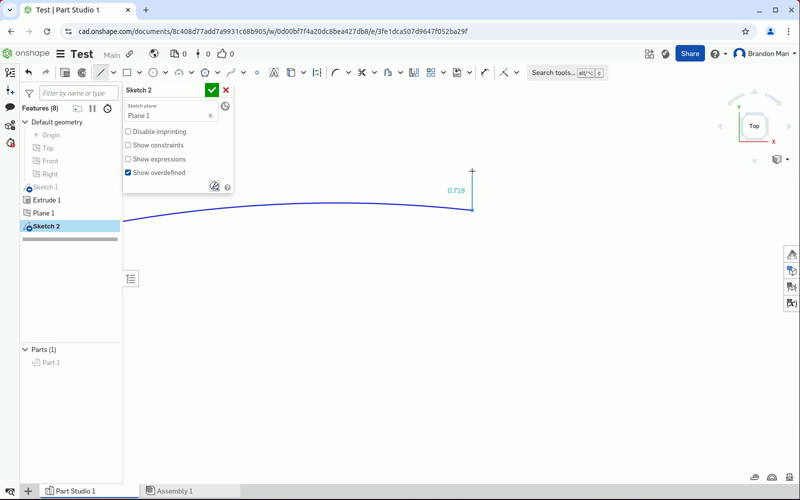
click(472, 170)
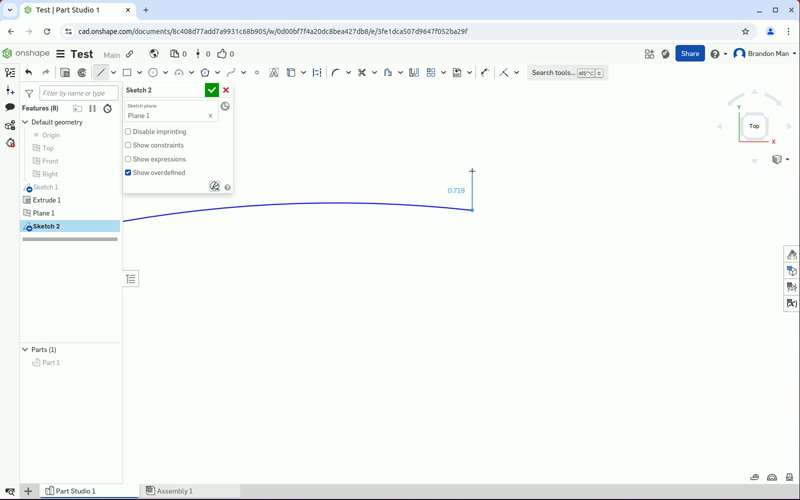
scroll(-6)
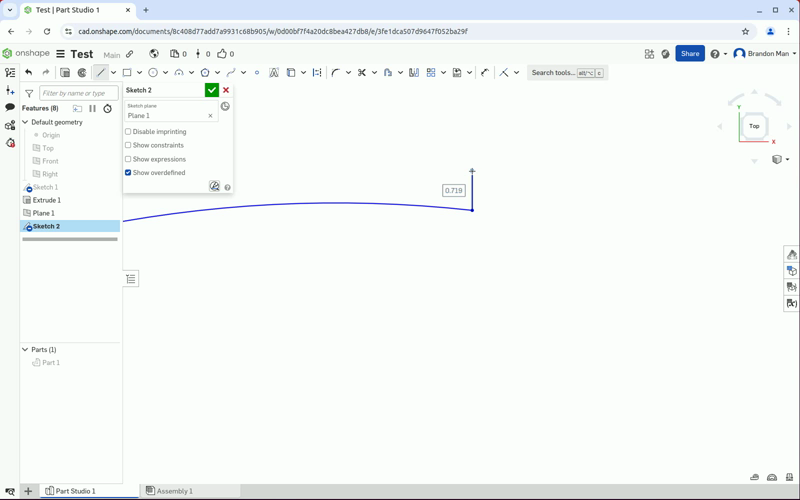
scroll(-6)
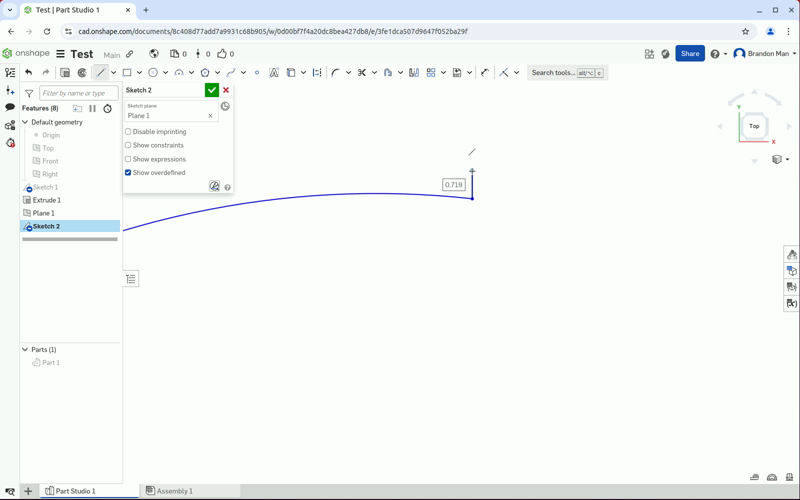
scroll(-6)
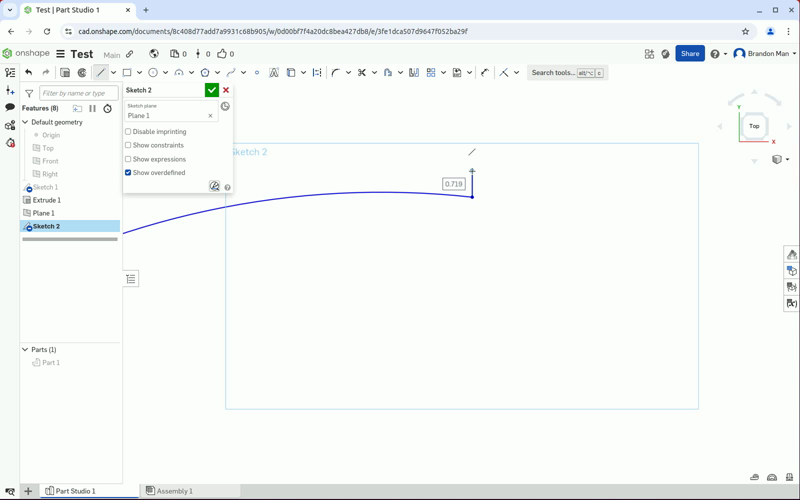
scroll(-6)
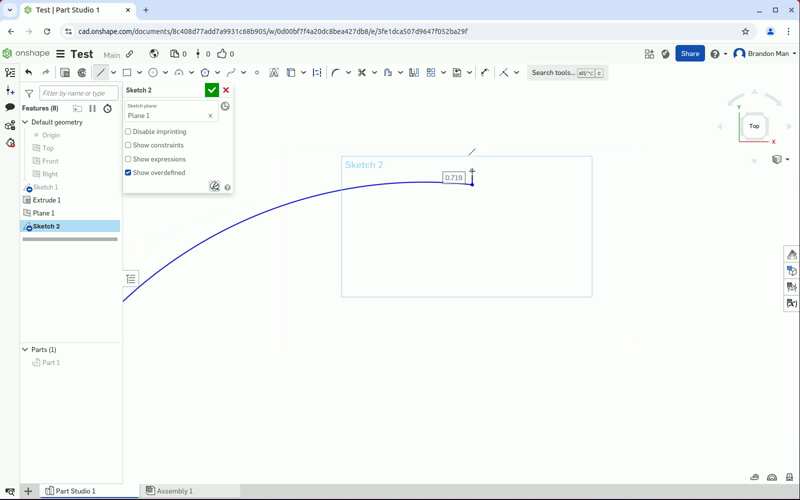
scroll(-6)
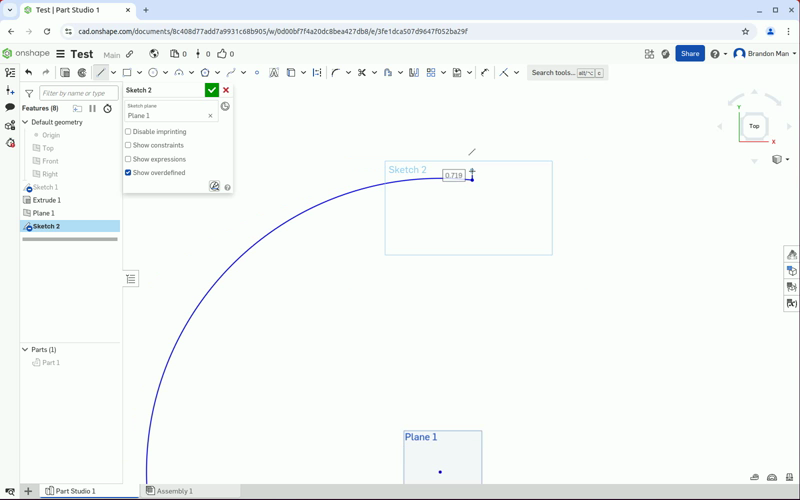
scroll(-6)
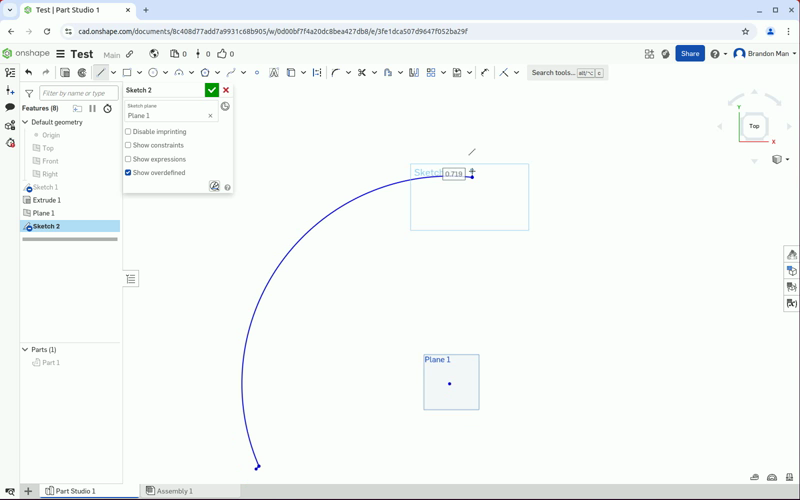
scroll(-6)
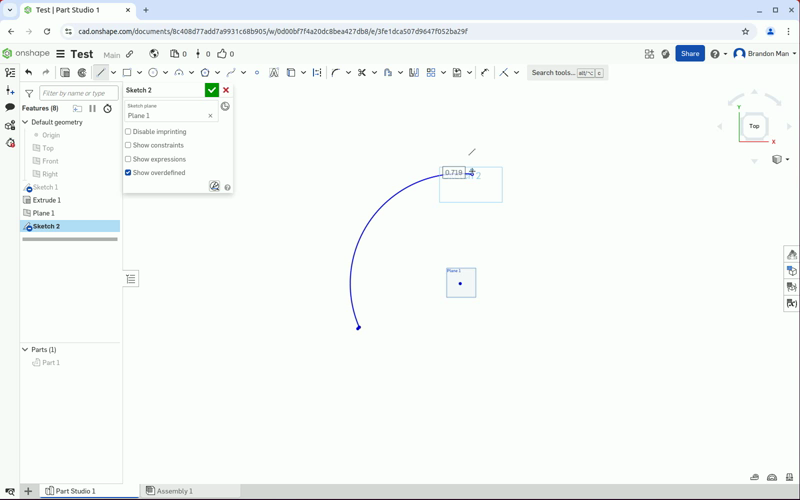
key_up(shift)
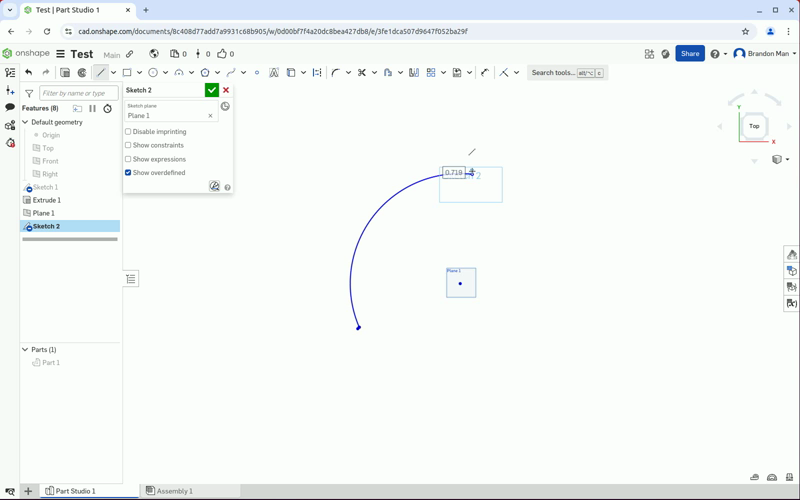
key(esc)
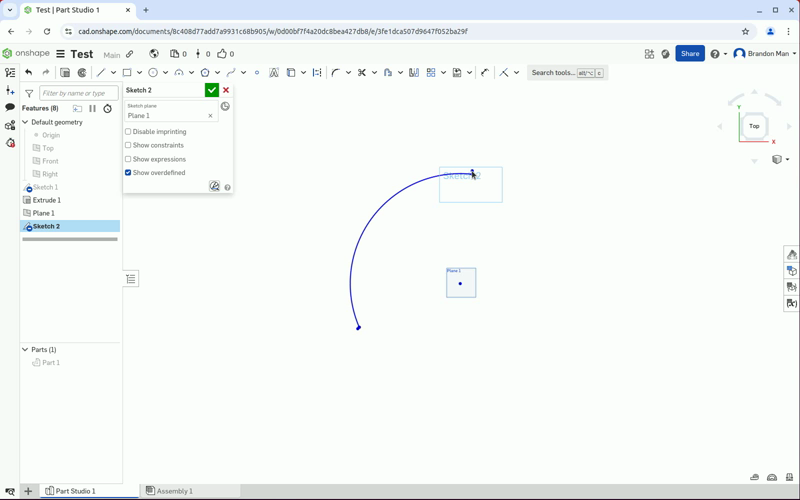
key(a)
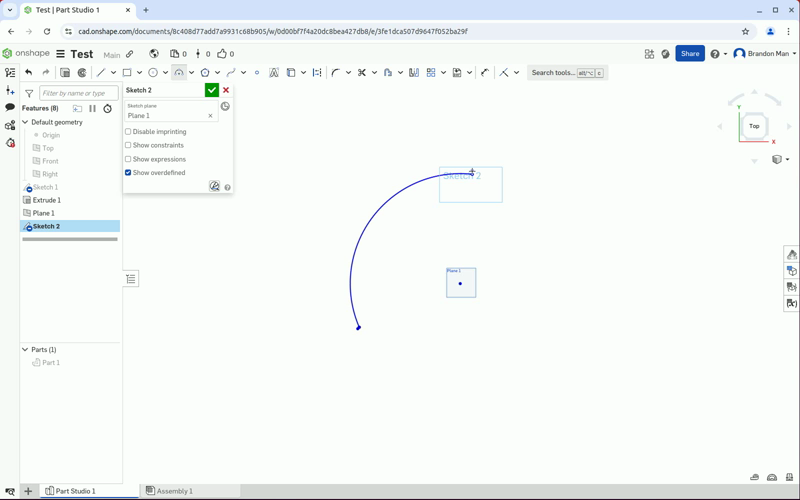
mouse_move(472, 170)
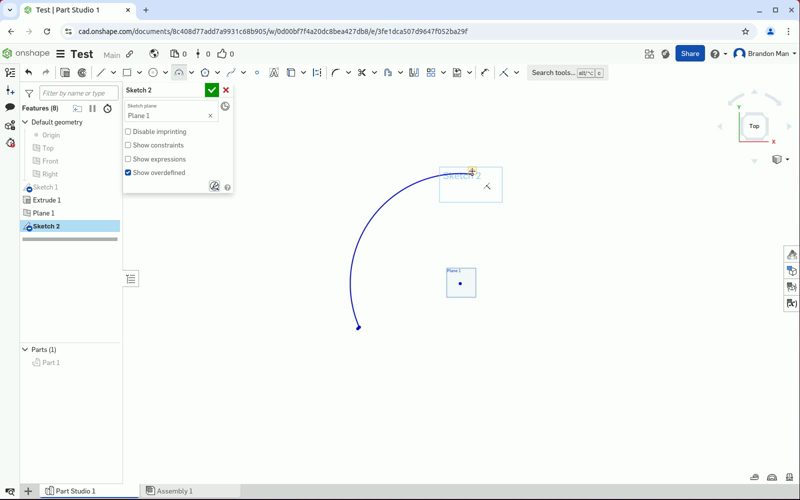
scroll(6)
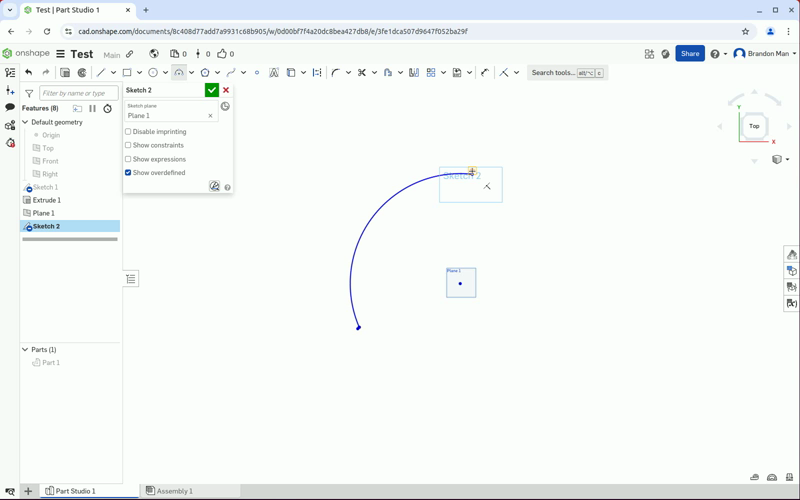
scroll(6)
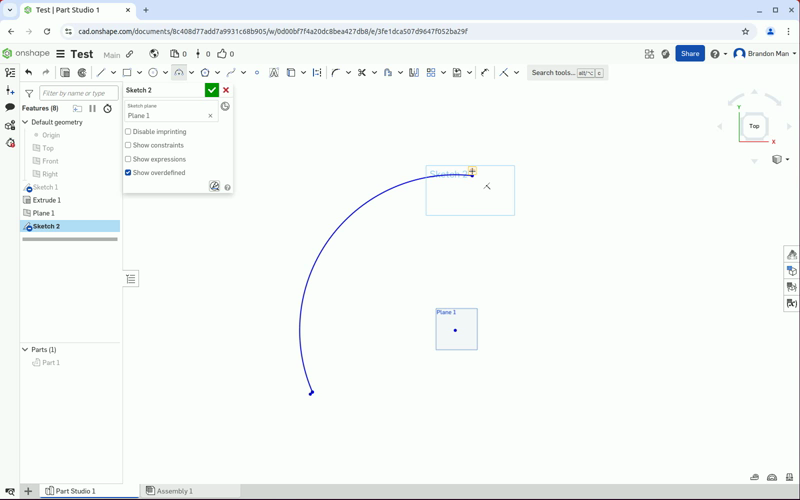
scroll(6)
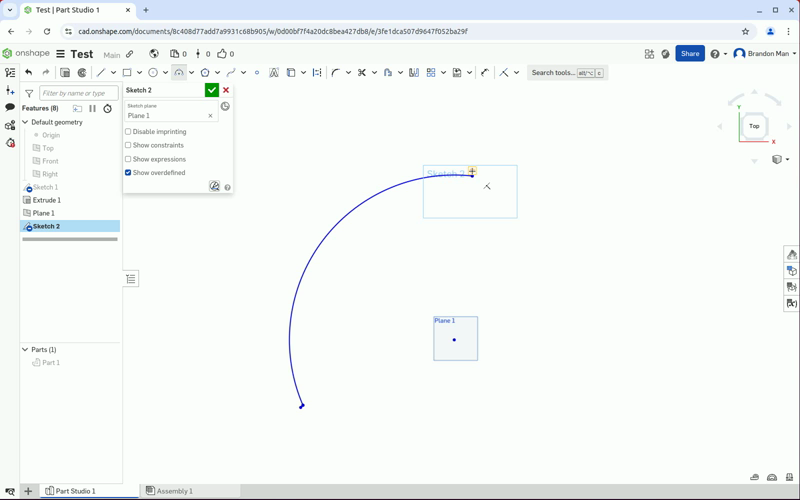
scroll(6)
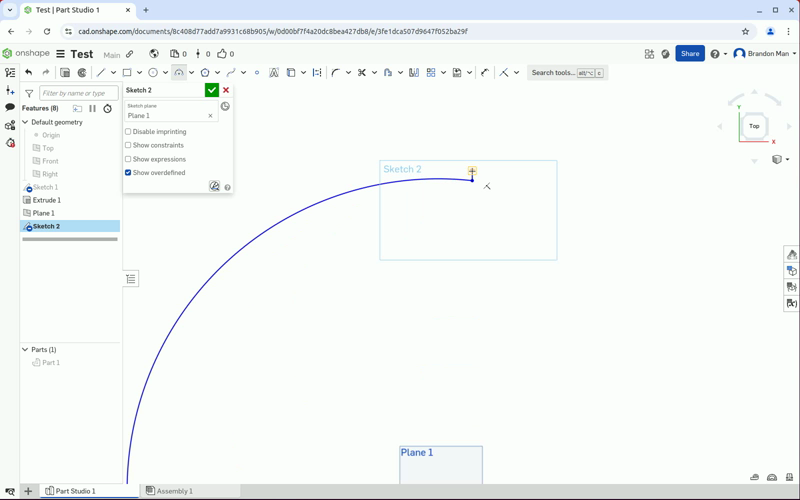
scroll(6)
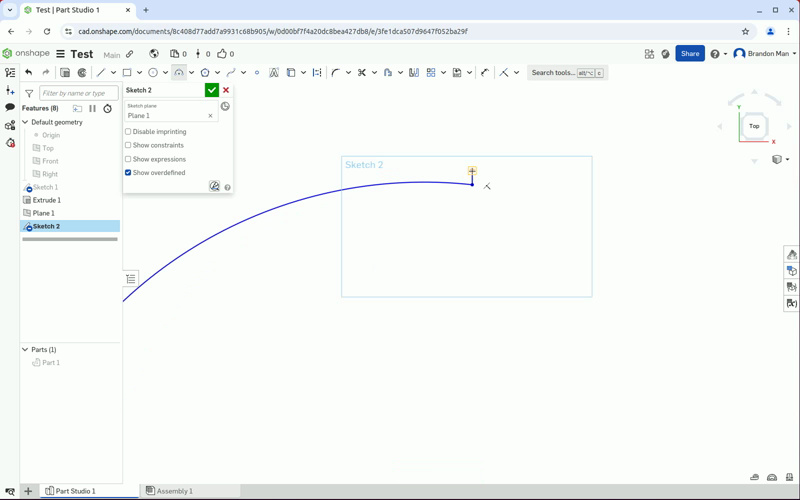
scroll(6)
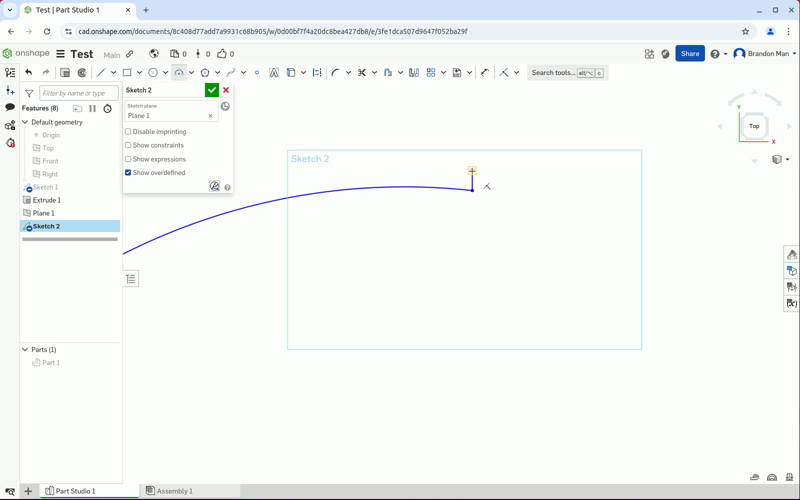
scroll(6)
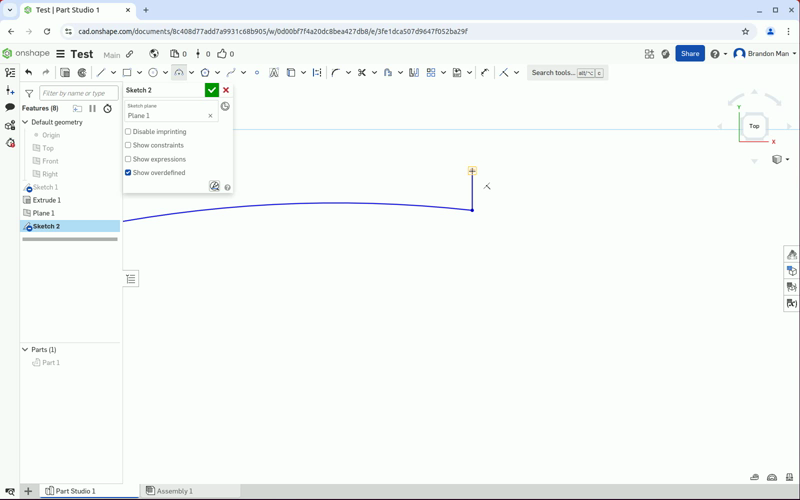
click(472, 170)
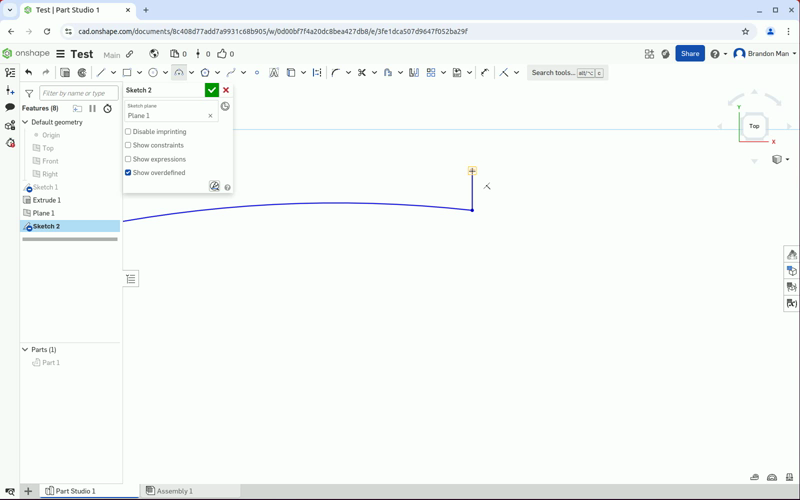
scroll(-6)
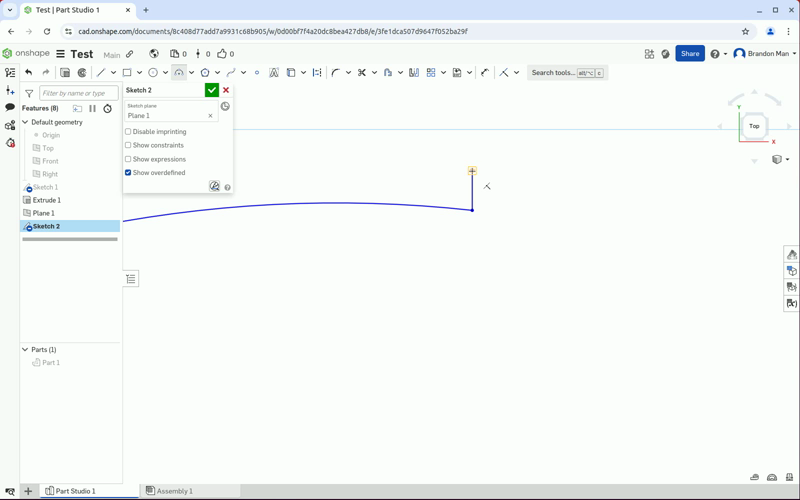
scroll(-6)
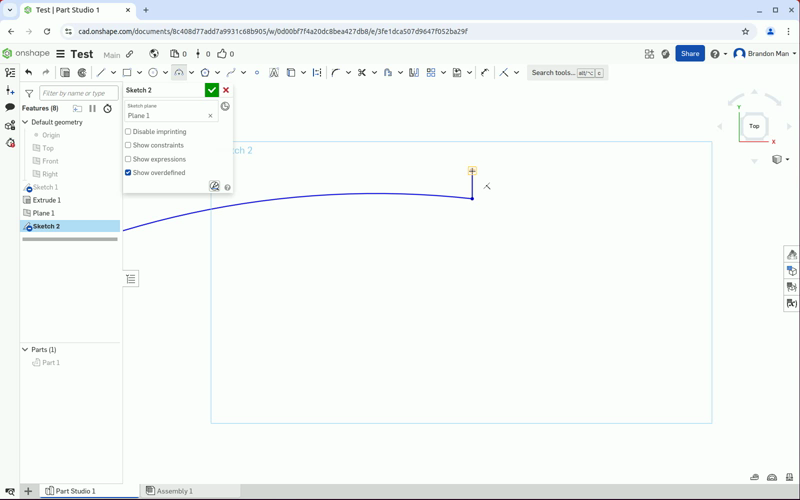
scroll(-6)
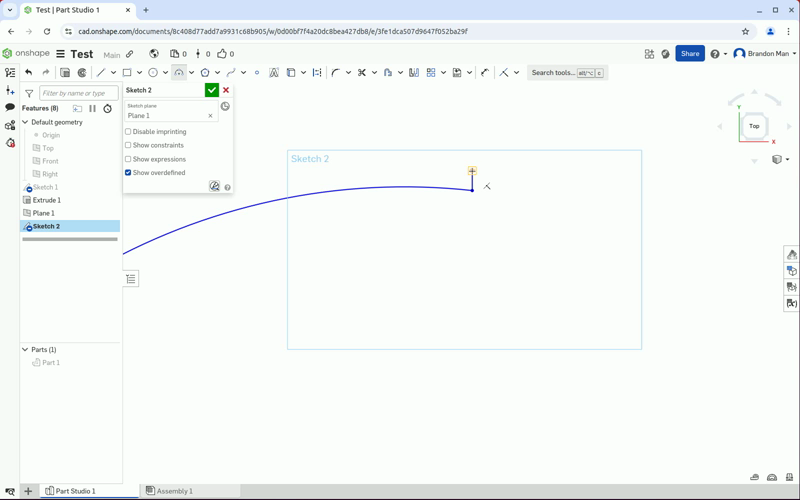
scroll(-6)
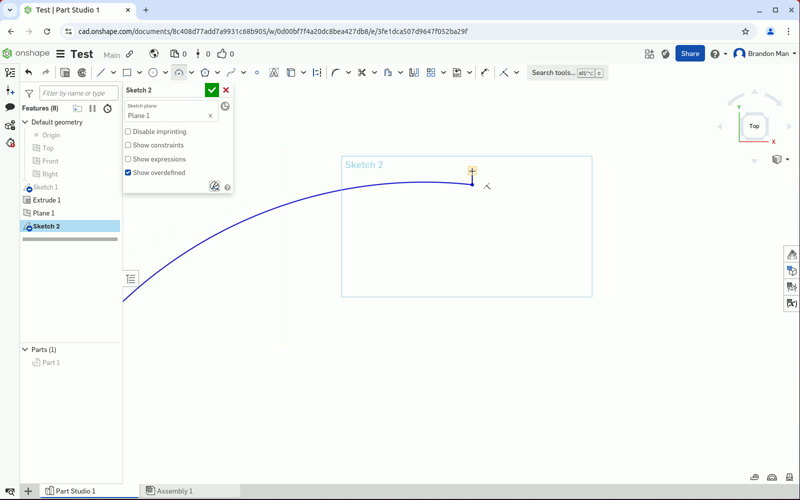
scroll(-6)
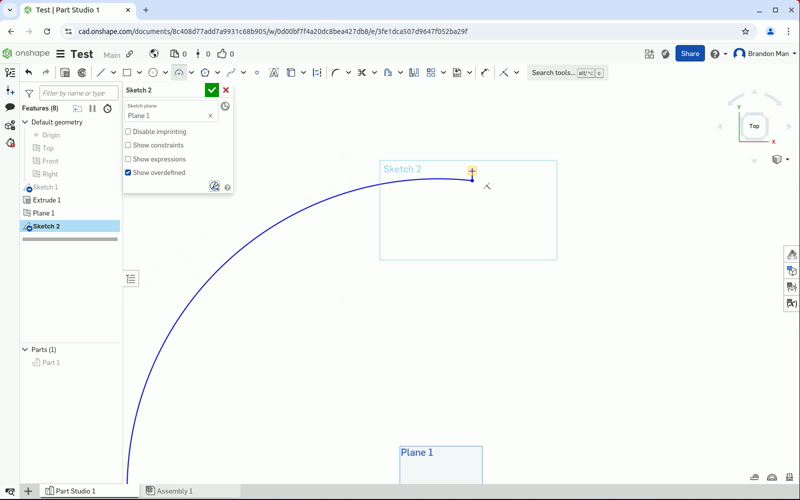
scroll(-6)
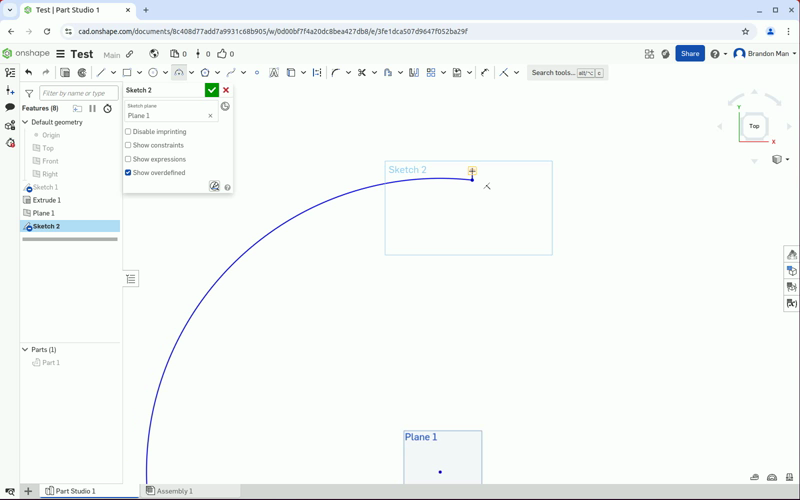
scroll(-6)
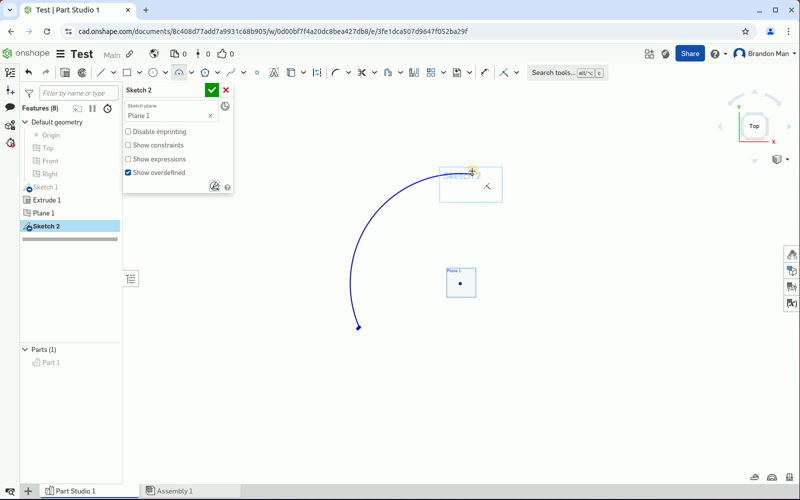
mouse_move(357, 328)
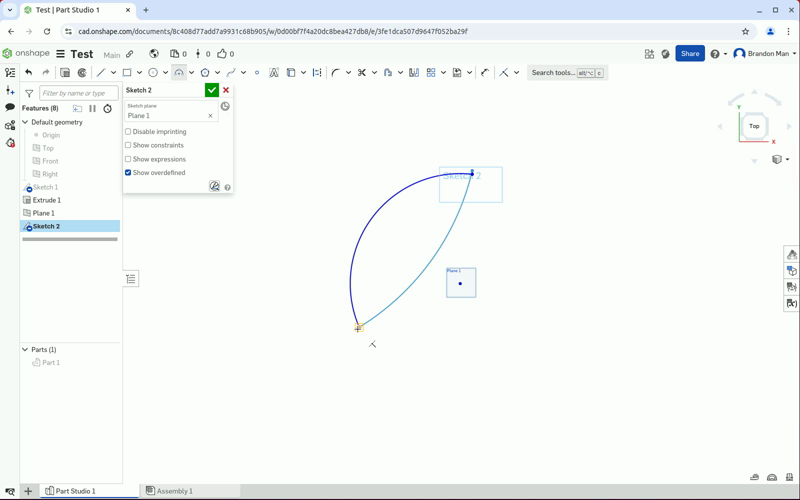
scroll(6)
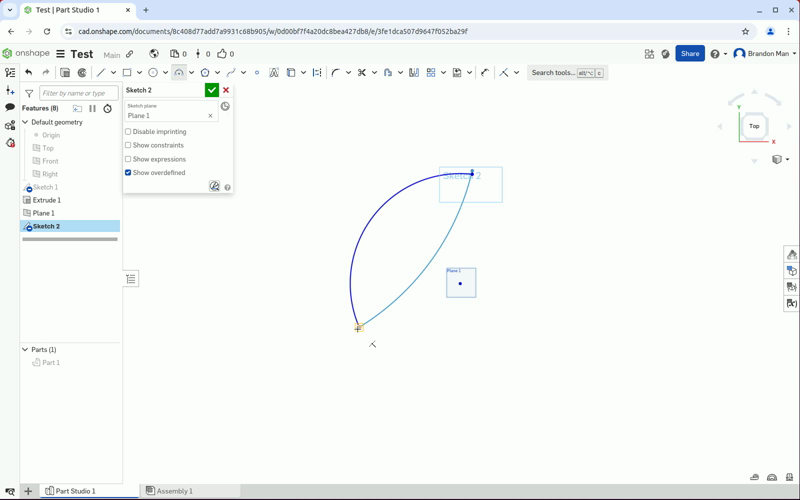
scroll(6)
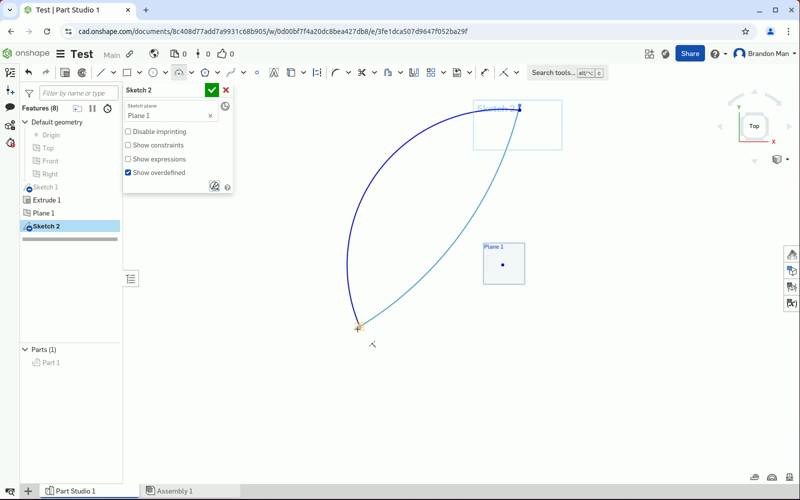
scroll(6)
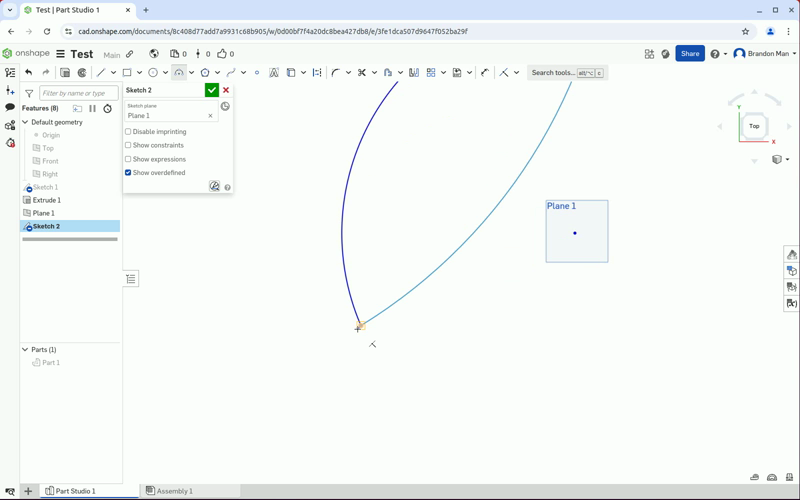
scroll(6)
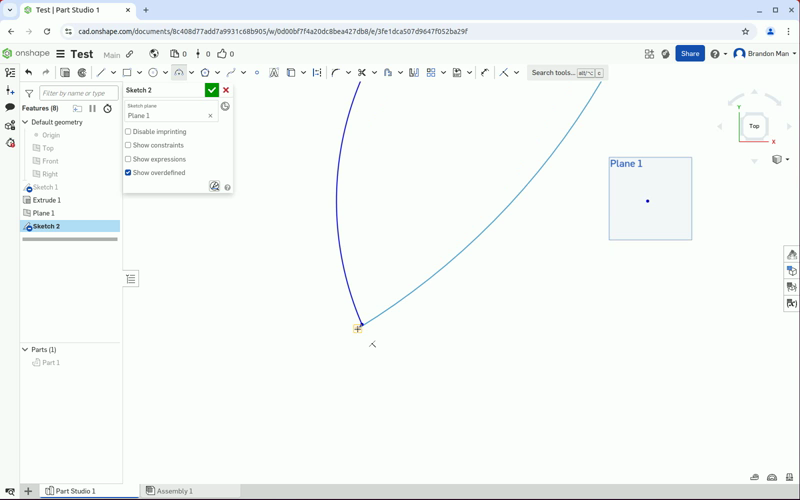
scroll(6)
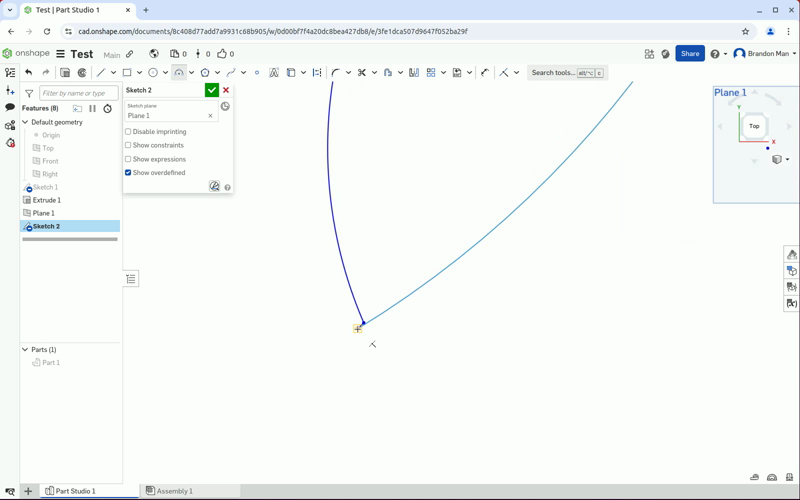
scroll(6)
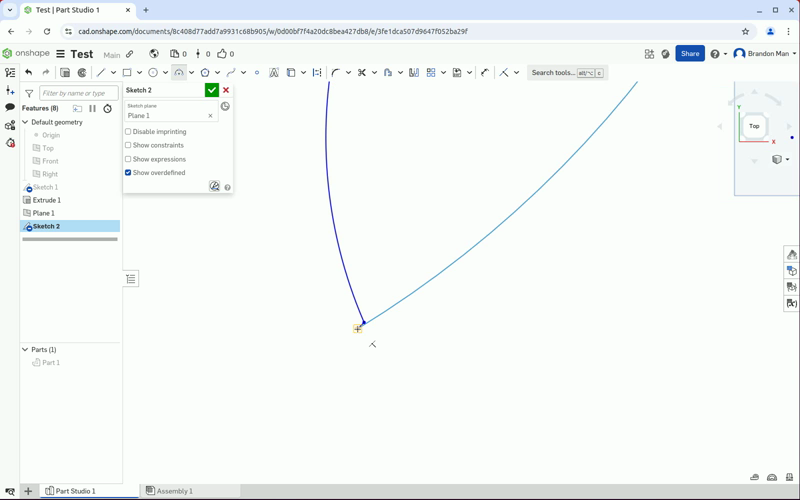
scroll(6)
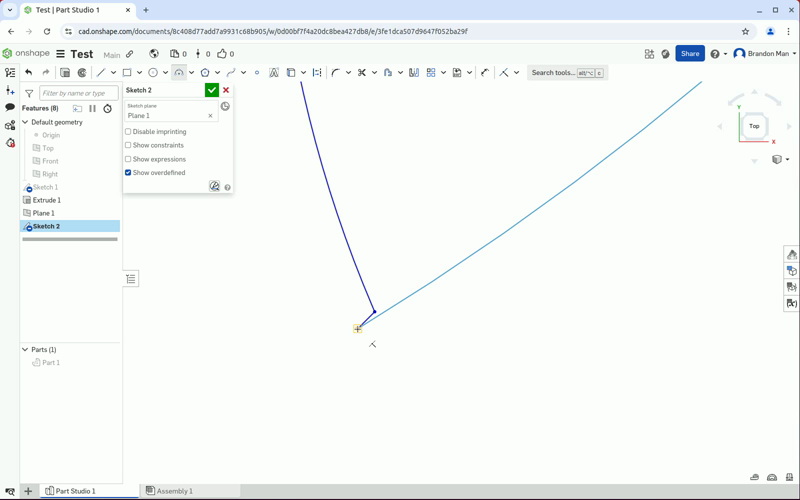
click(357, 328)
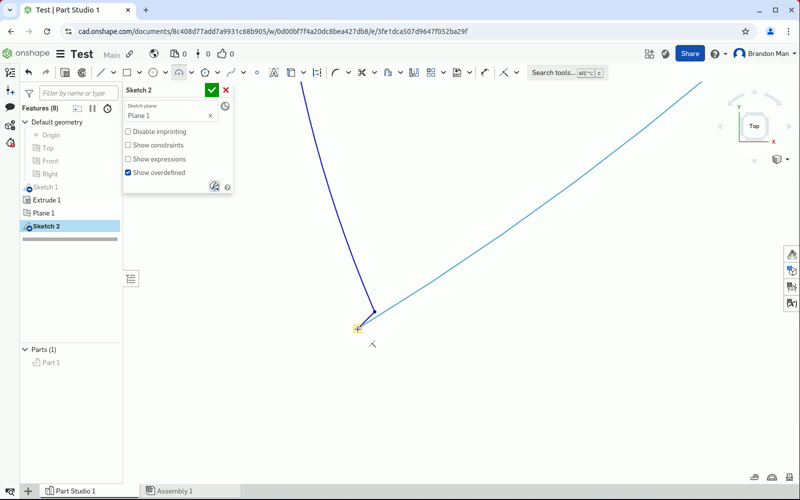
scroll(-6)
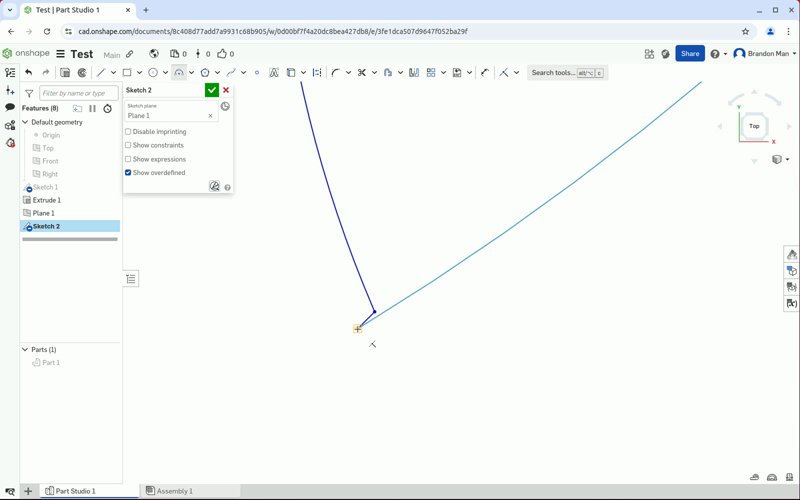
scroll(-6)
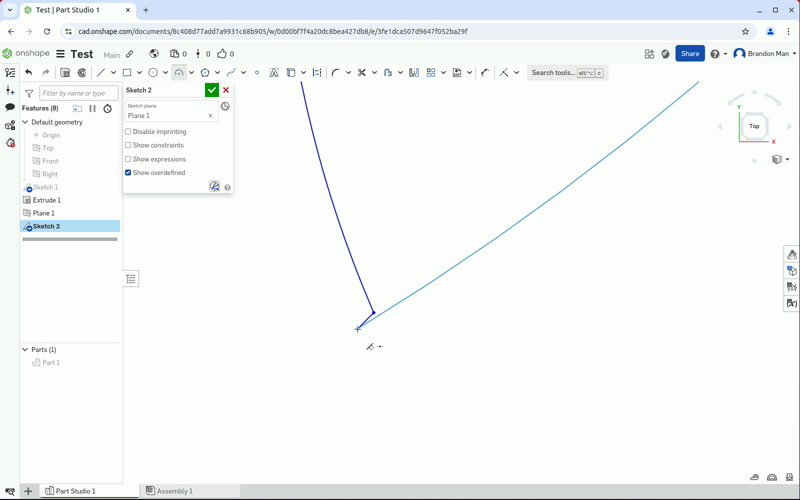
scroll(-6)
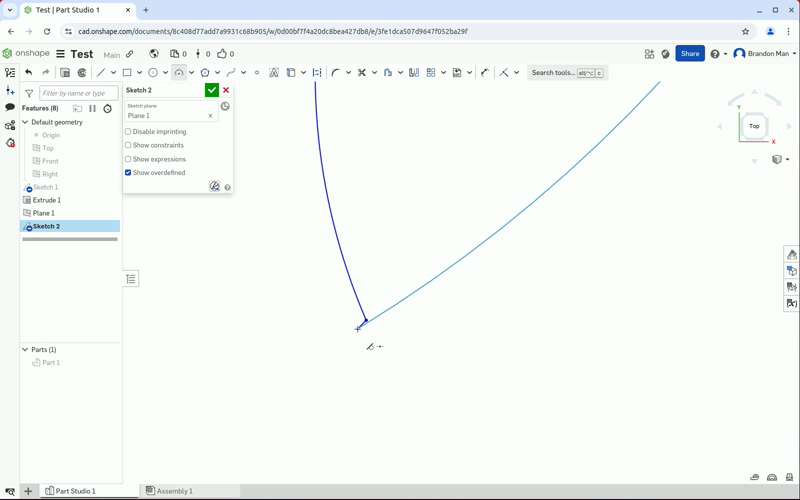
scroll(-6)
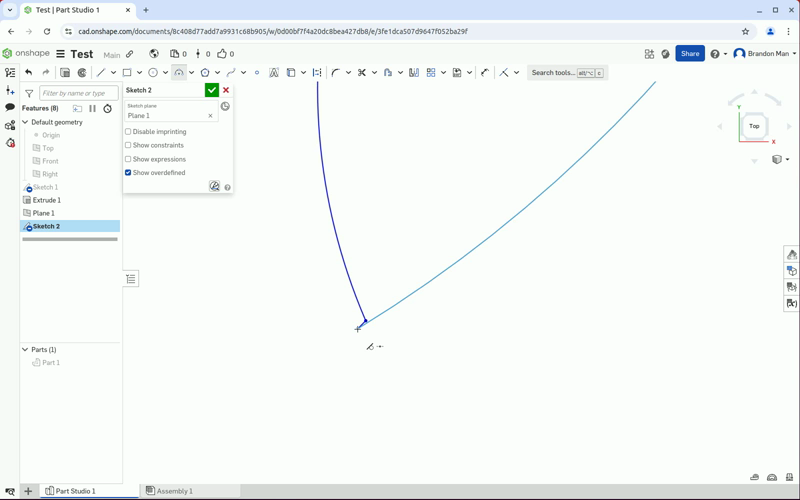
scroll(-6)
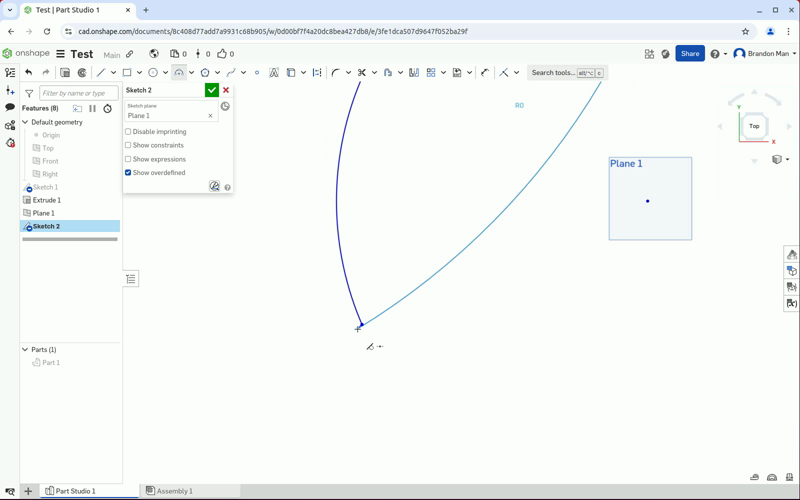
scroll(-6)
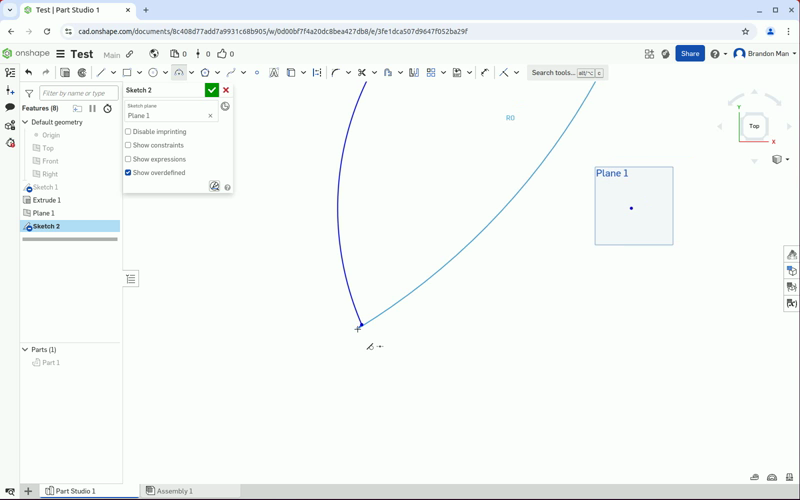
scroll(-6)
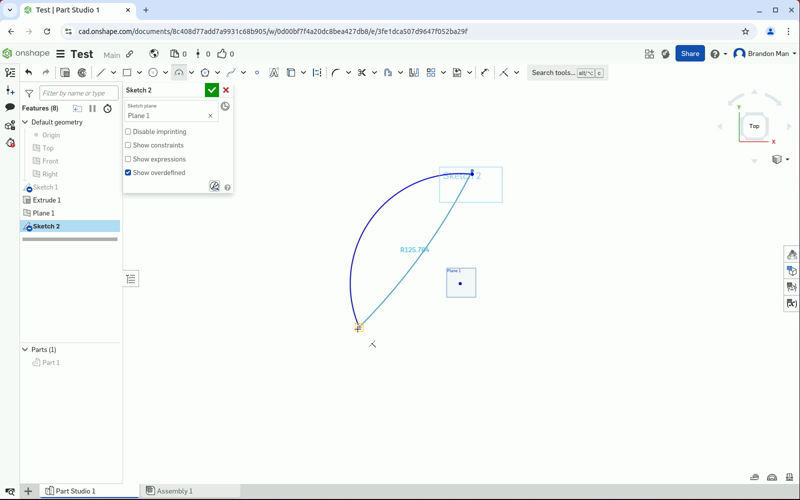
key_down(shift)
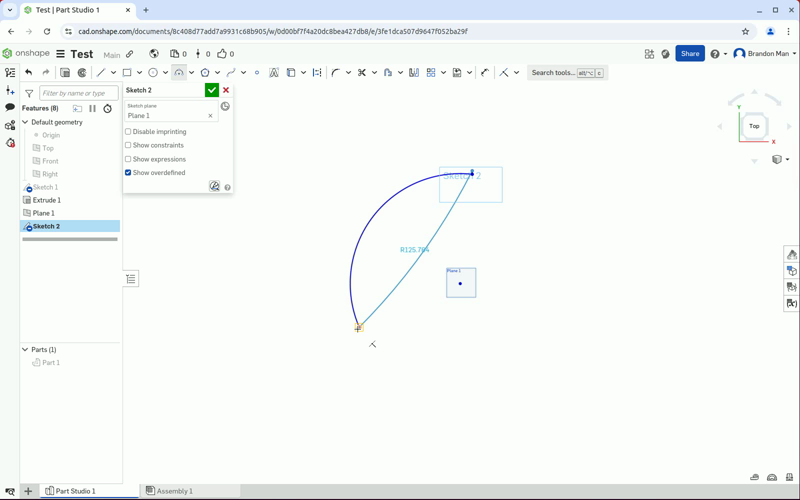
mouse_move(369, 216)
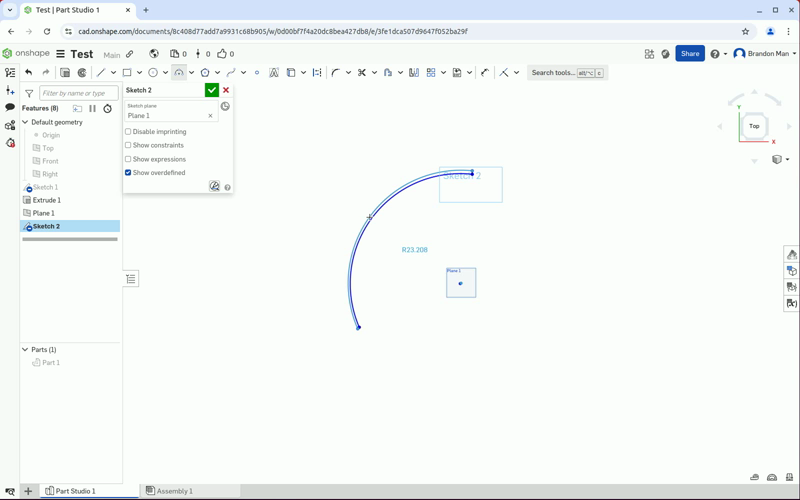
scroll(6)
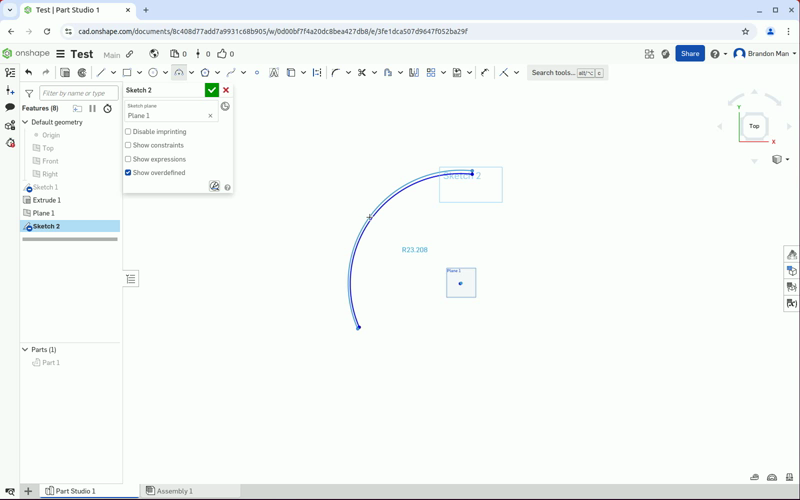
scroll(6)
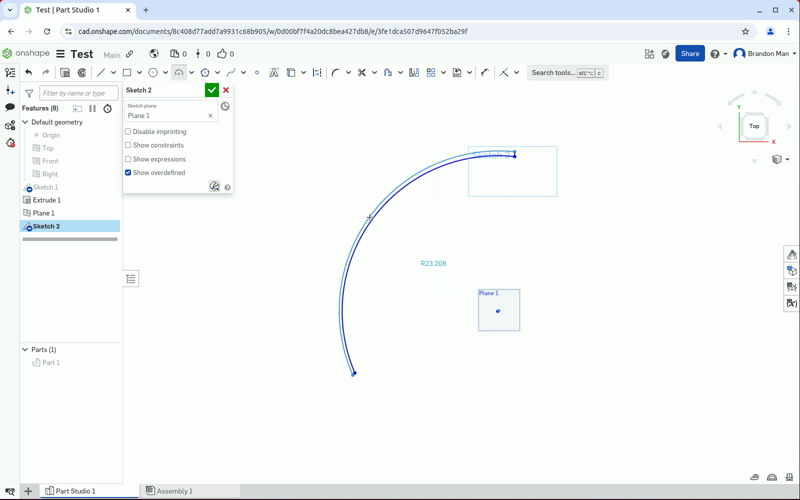
scroll(6)
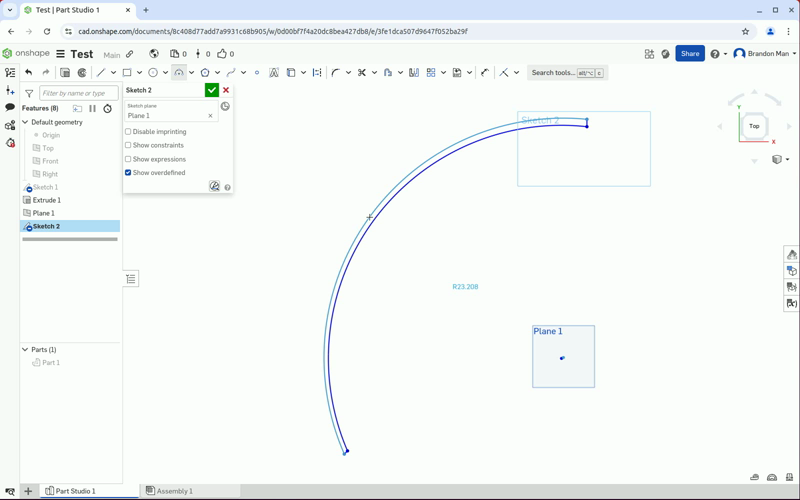
scroll(6)
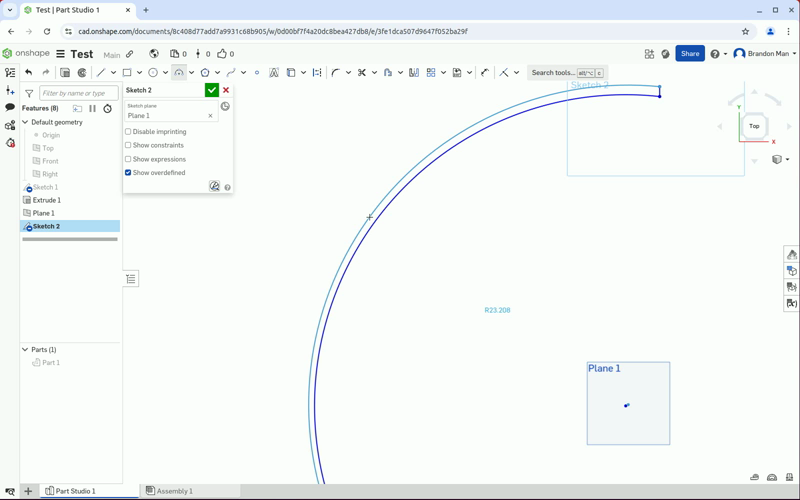
scroll(6)
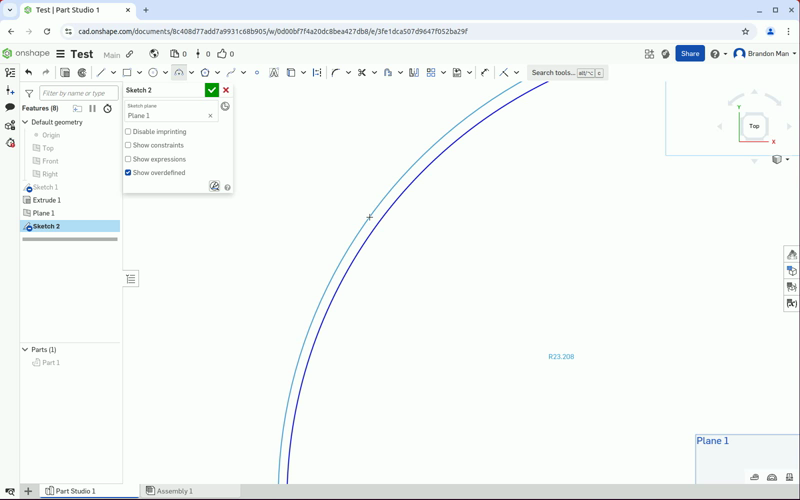
scroll(6)
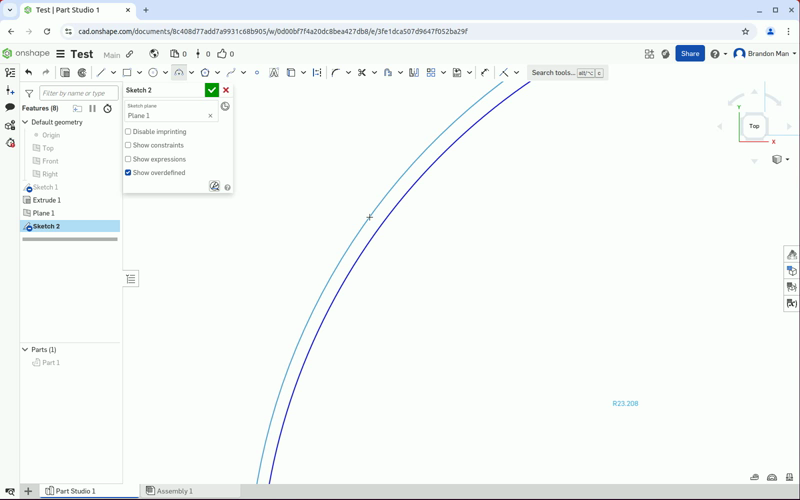
scroll(6)
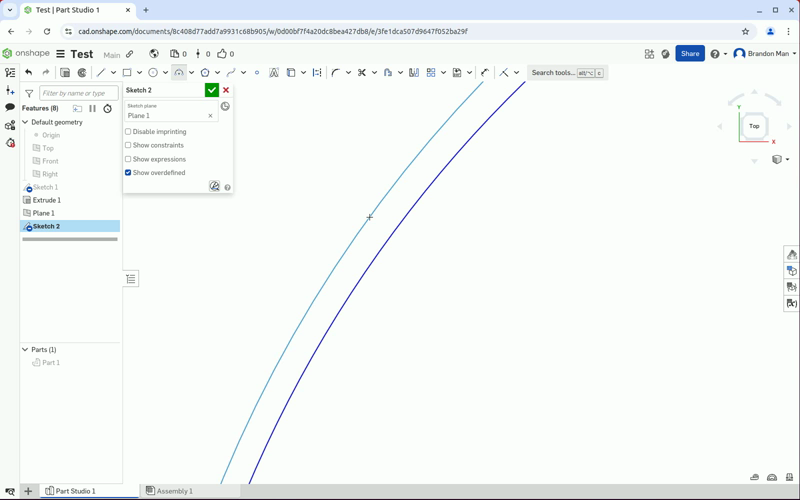
click(369, 216)
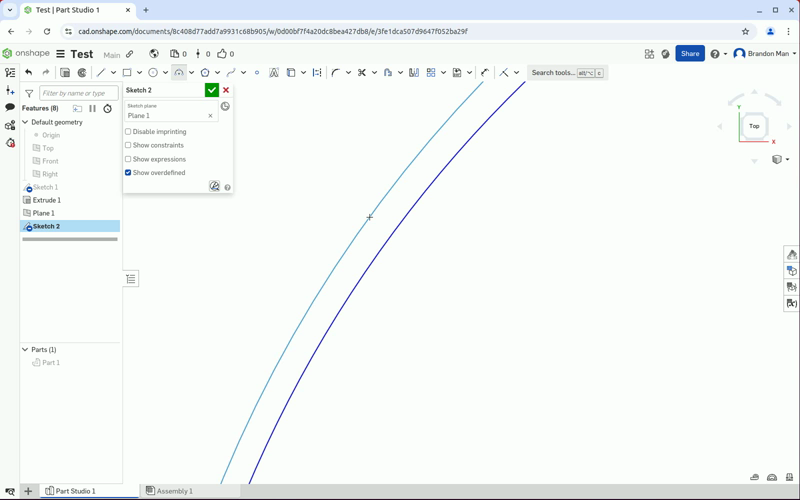
scroll(-6)
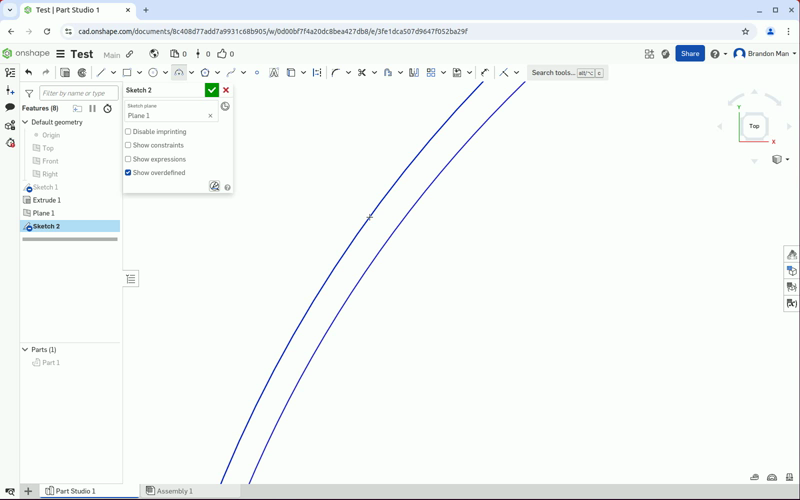
scroll(-6)
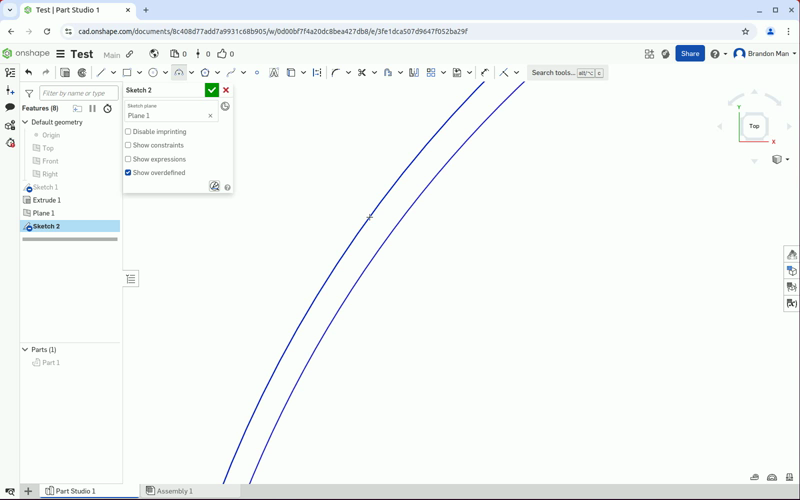
scroll(-6)
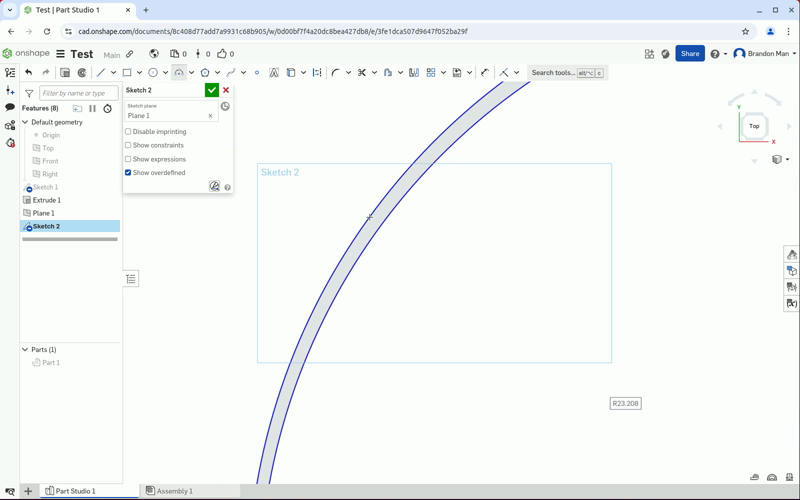
scroll(-6)
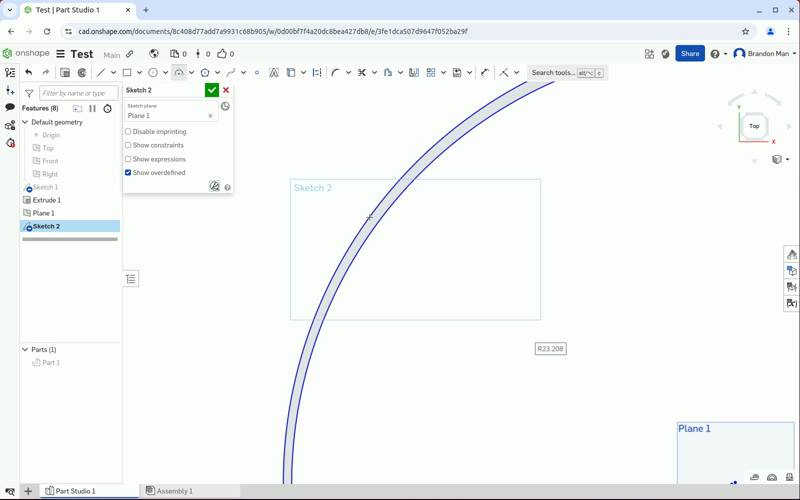
scroll(-6)
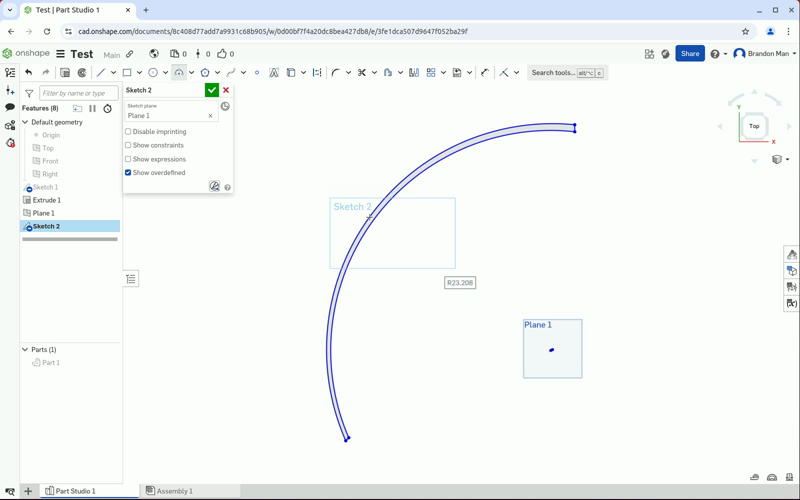
scroll(-6)
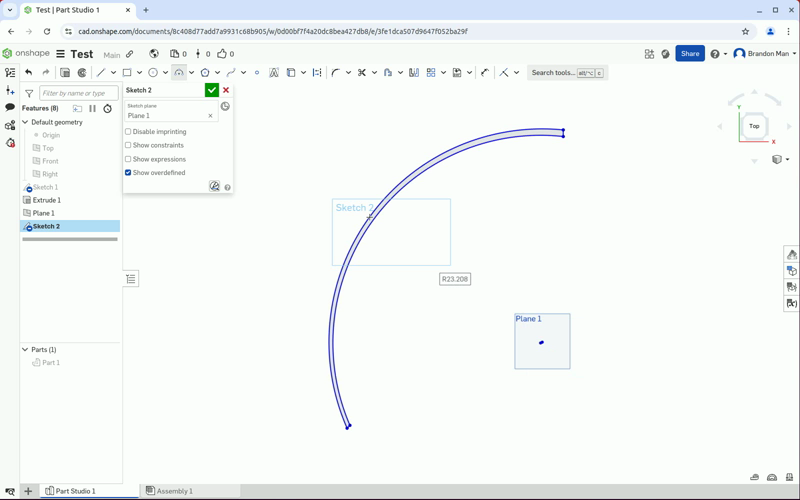
scroll(-6)
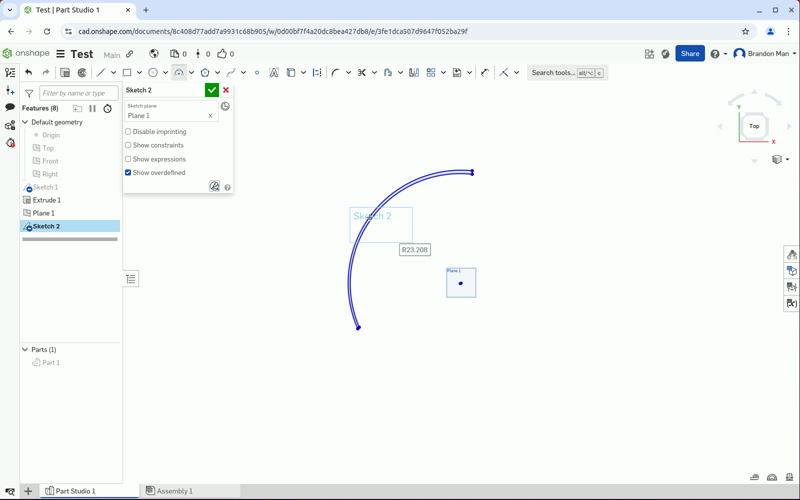
key_up(shift)
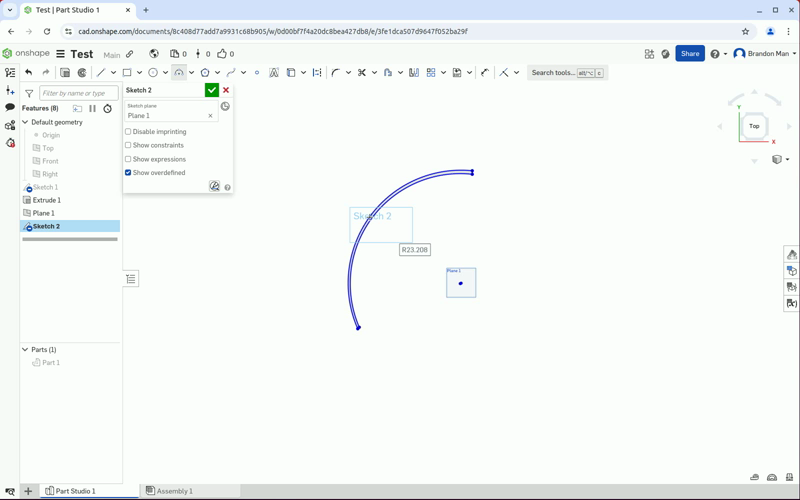
key(esc)
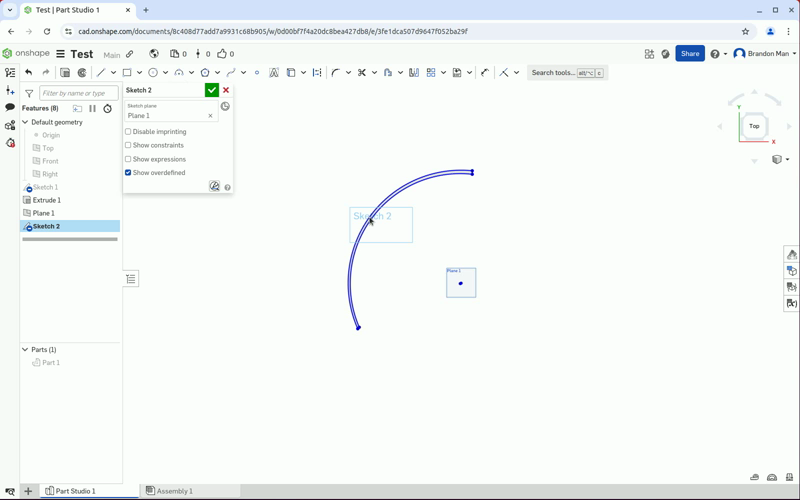
mouse_move(379, 206)
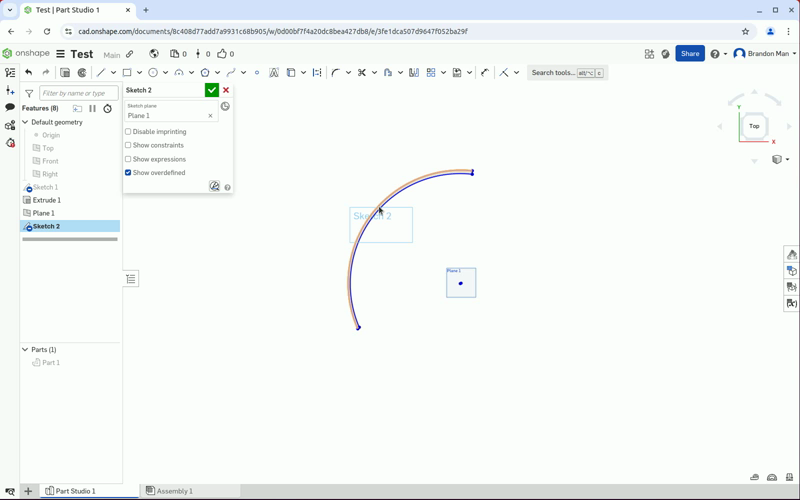
scroll(6)
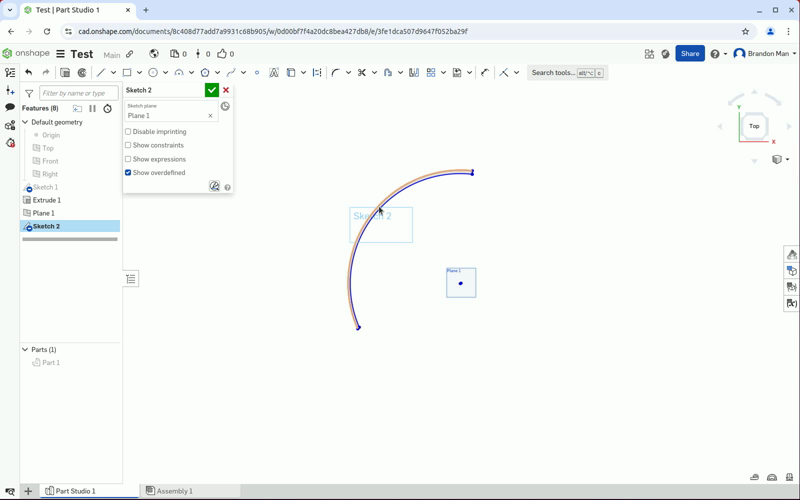
scroll(6)
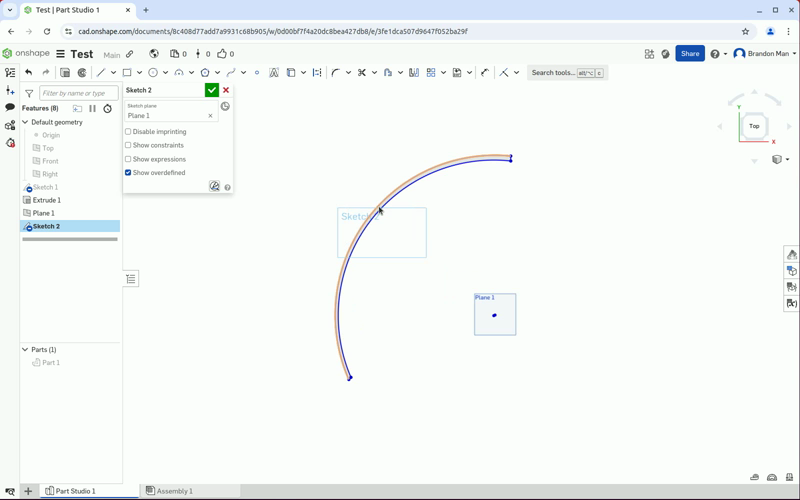
scroll(6)
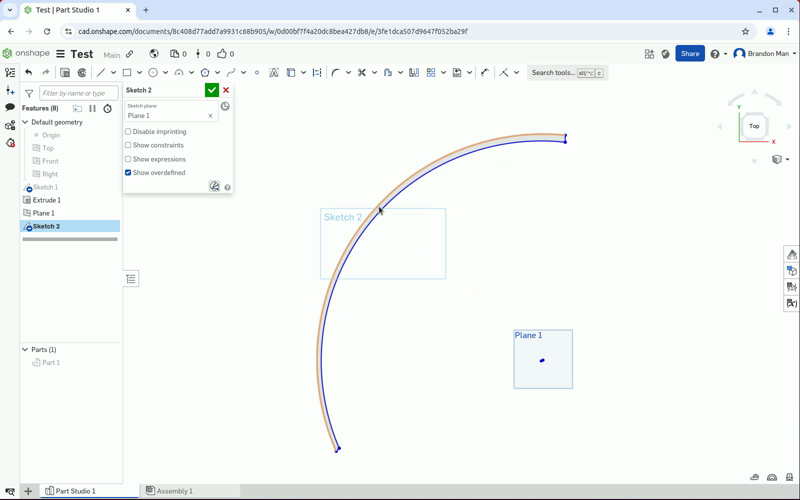
scroll(6)
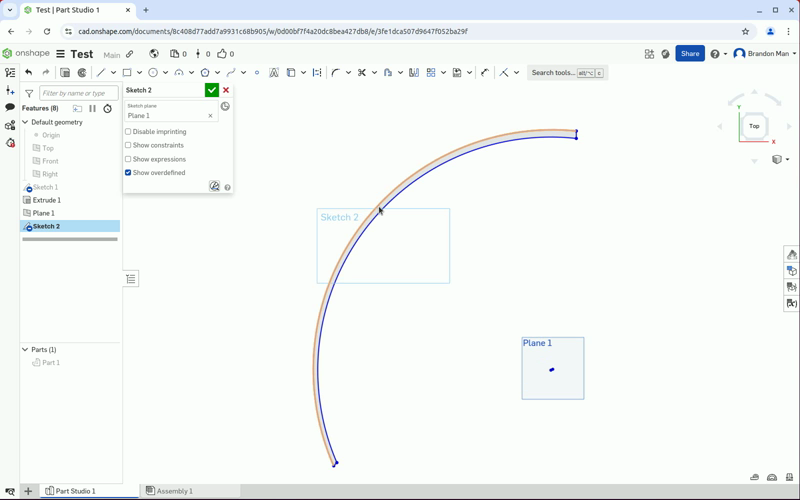
scroll(6)
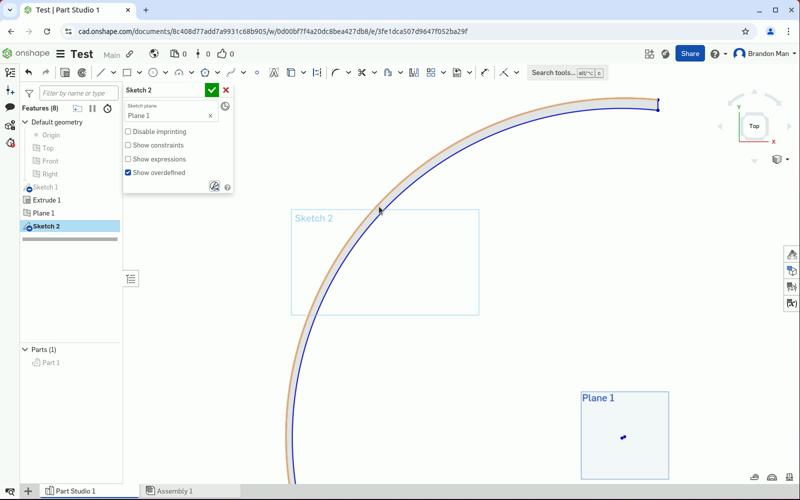
scroll(6)
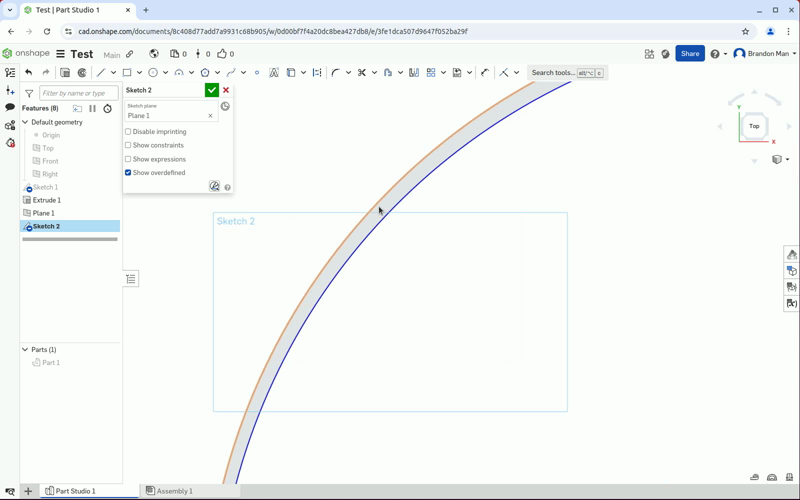
scroll(6)
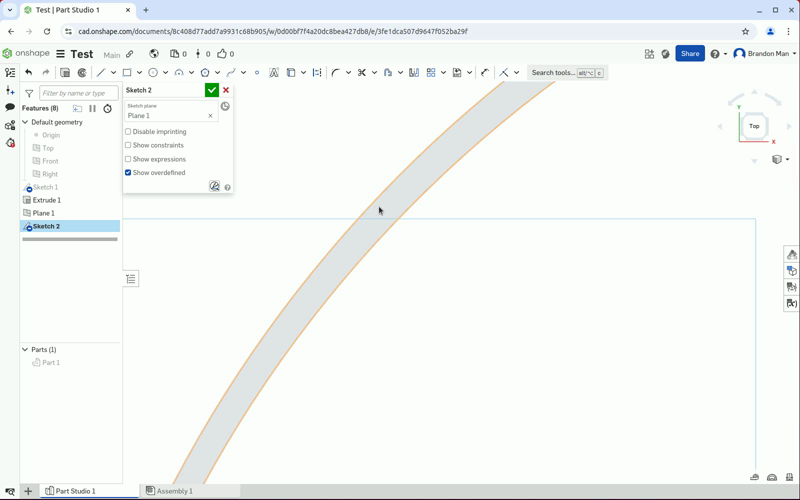
click(379, 206)
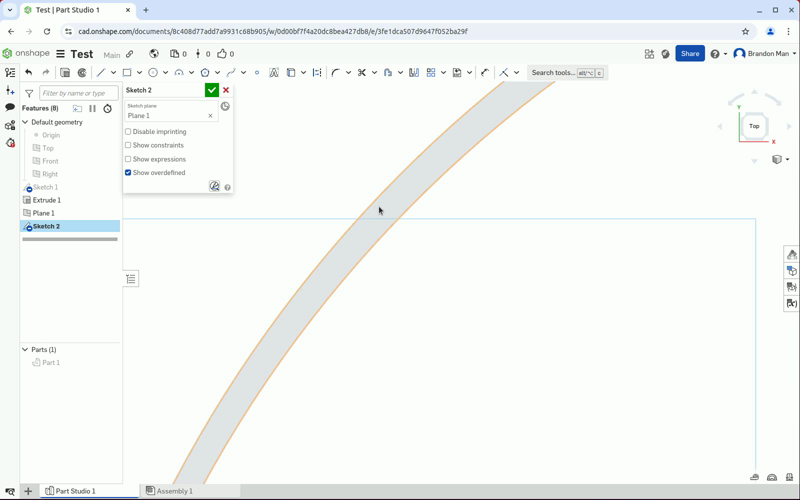
scroll(-6)
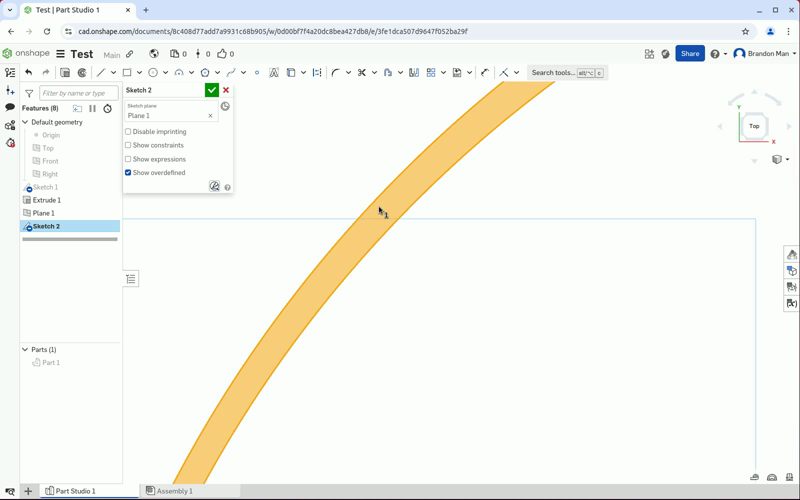
scroll(-6)
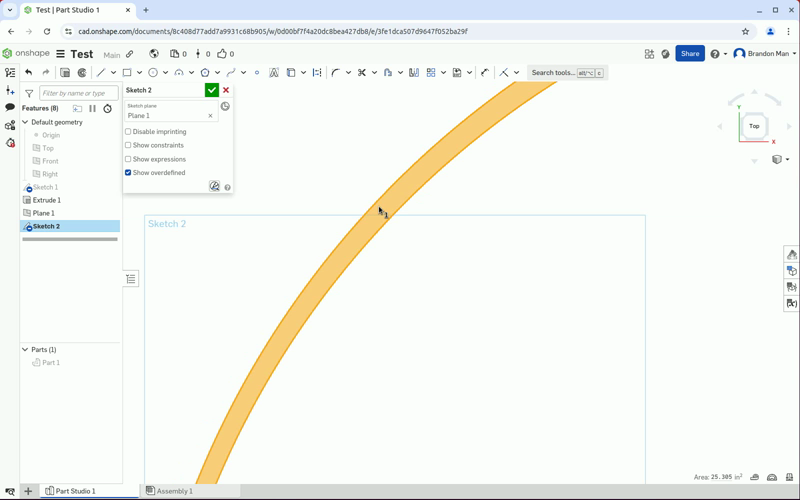
scroll(-6)
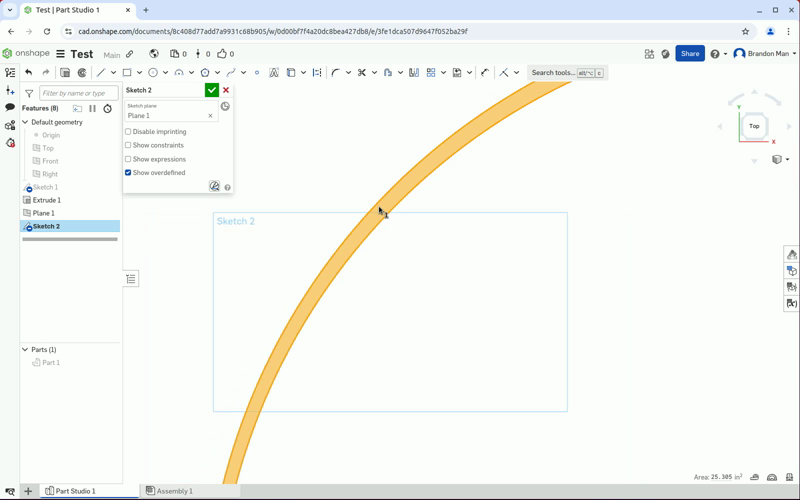
scroll(-6)
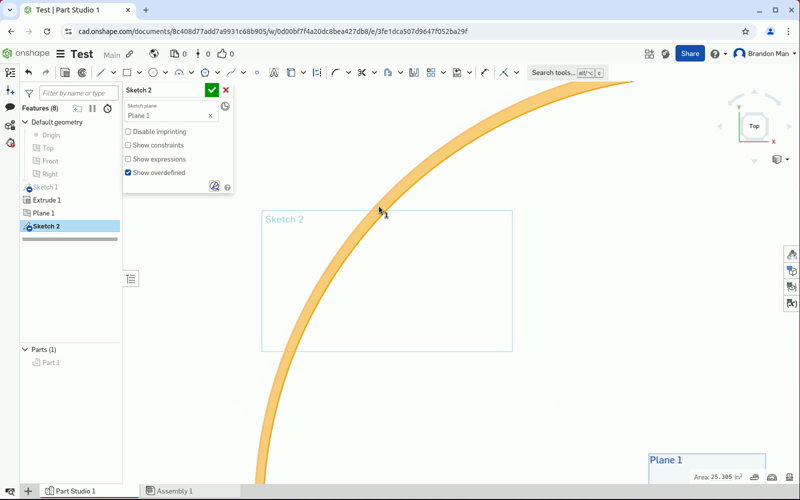
scroll(-6)
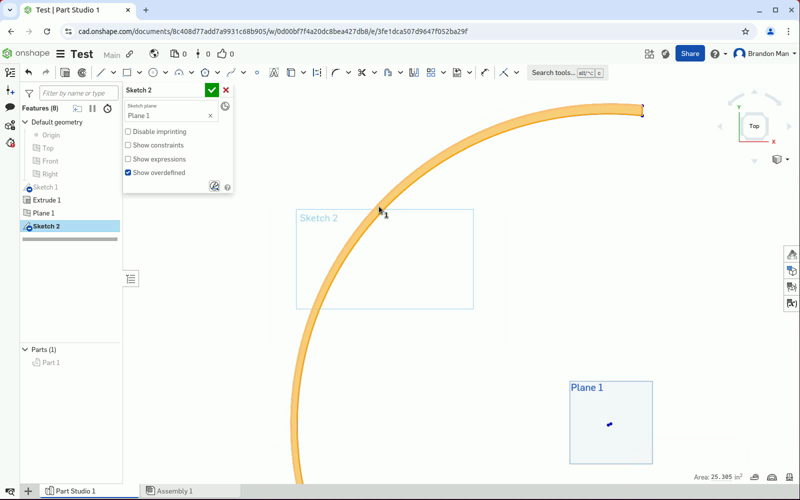
scroll(-6)
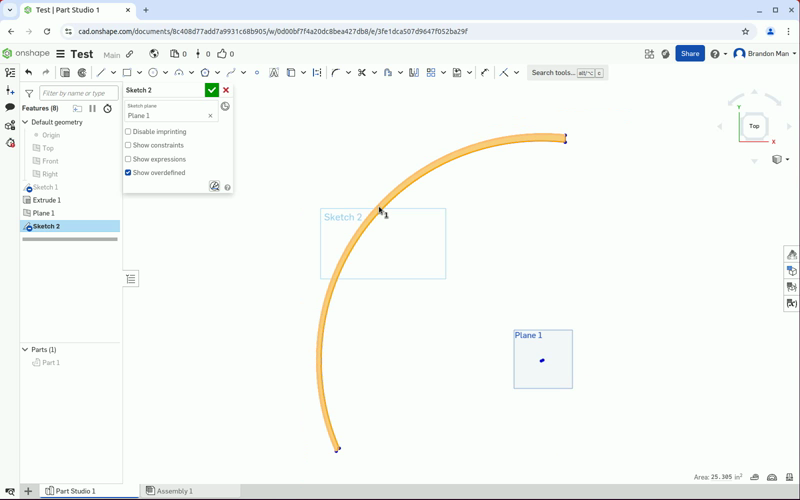
scroll(-6)
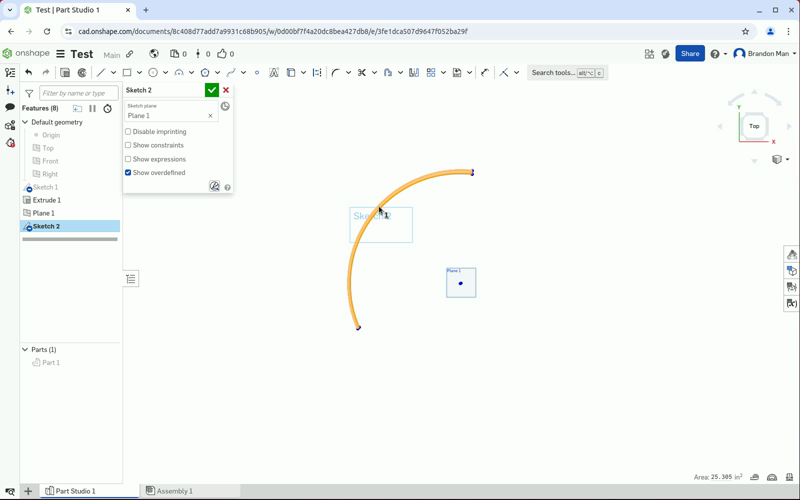
mouse_move(73, 352)
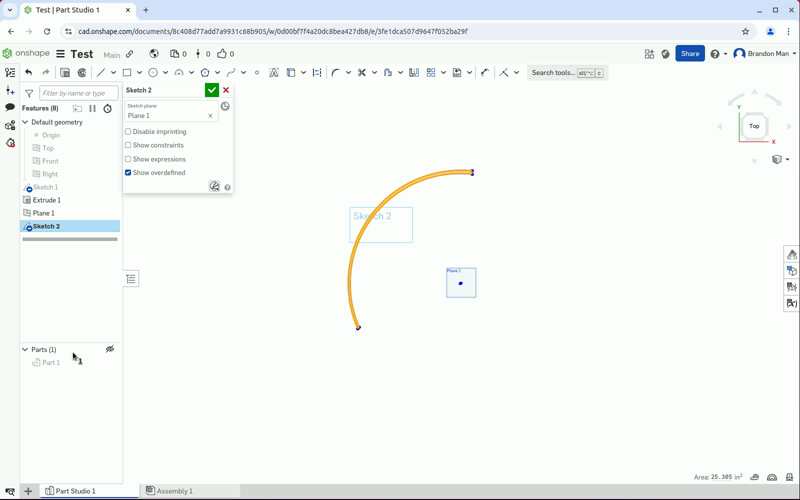
key(shift+y)
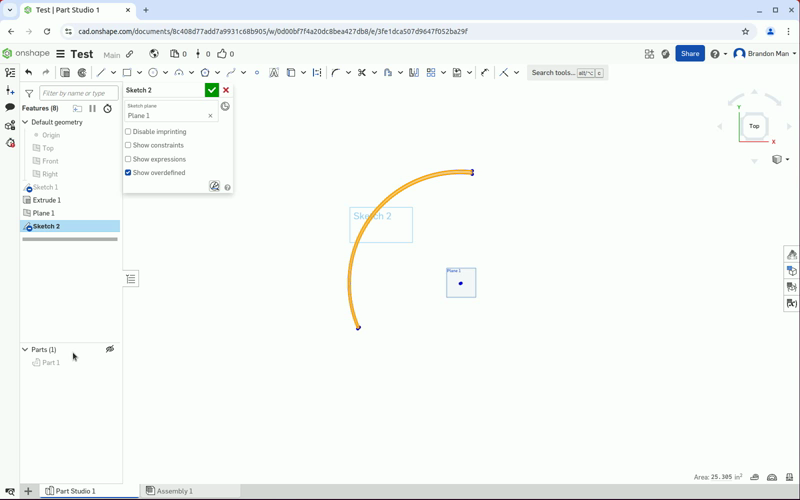
key(shift+e)
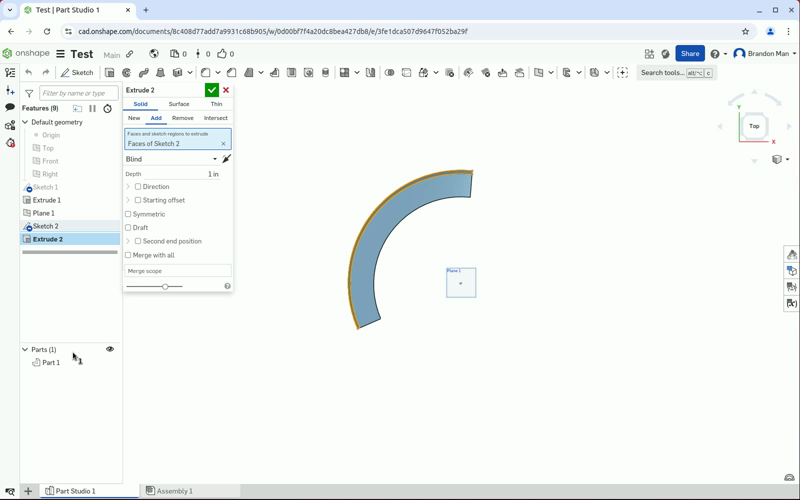
mouse_move(143, 106)
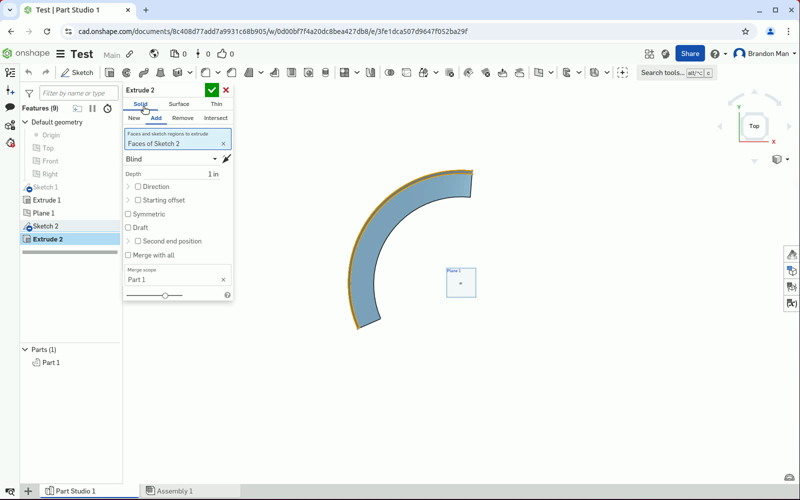
click(143, 106)
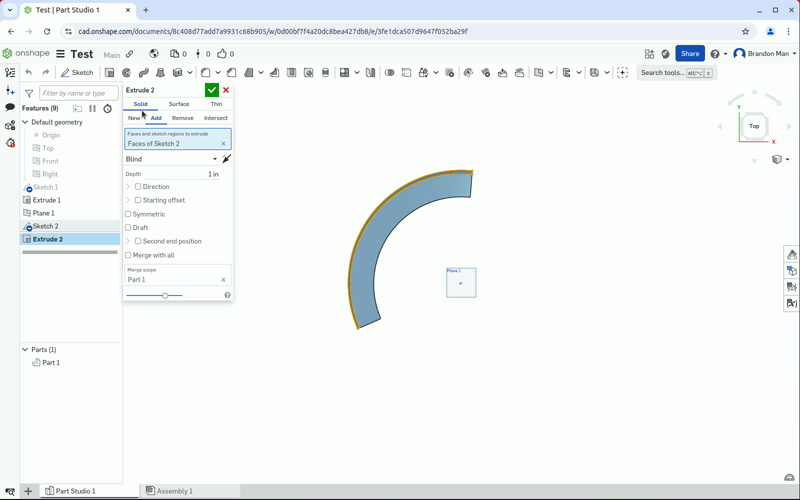
mouse_move(137, 120)
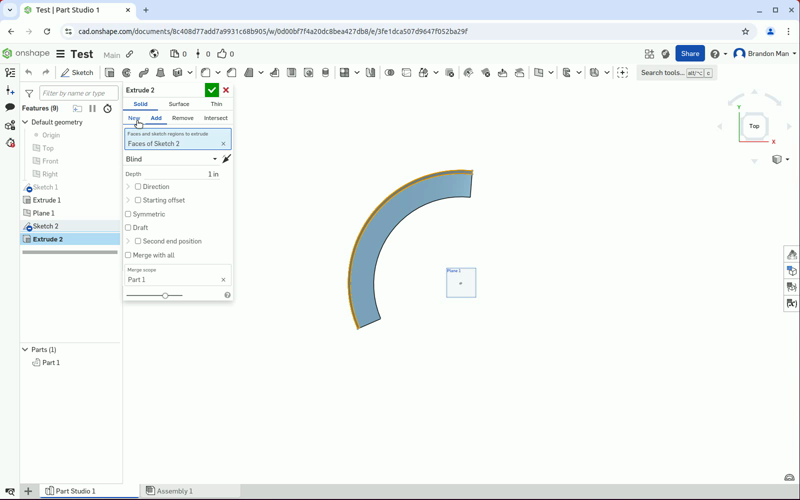
click(137, 120)
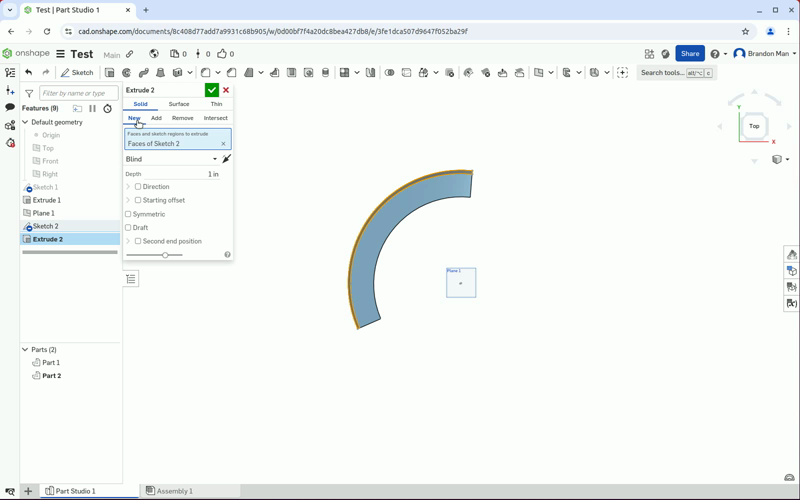
key(tab, 4)
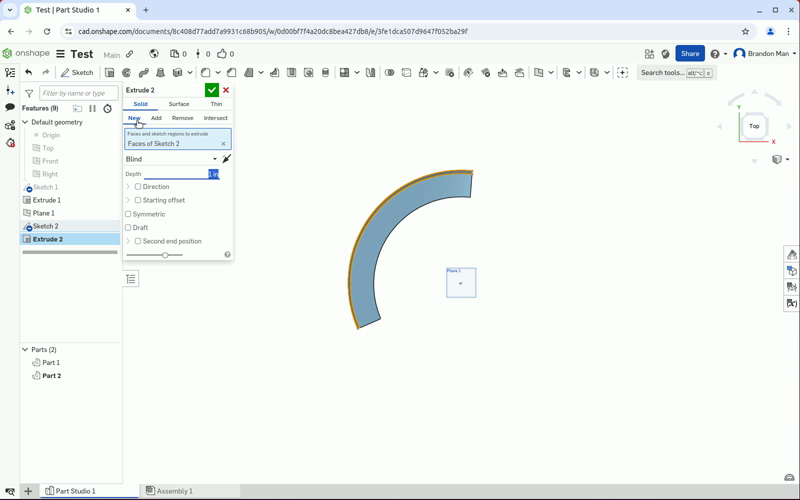
text(2.889)
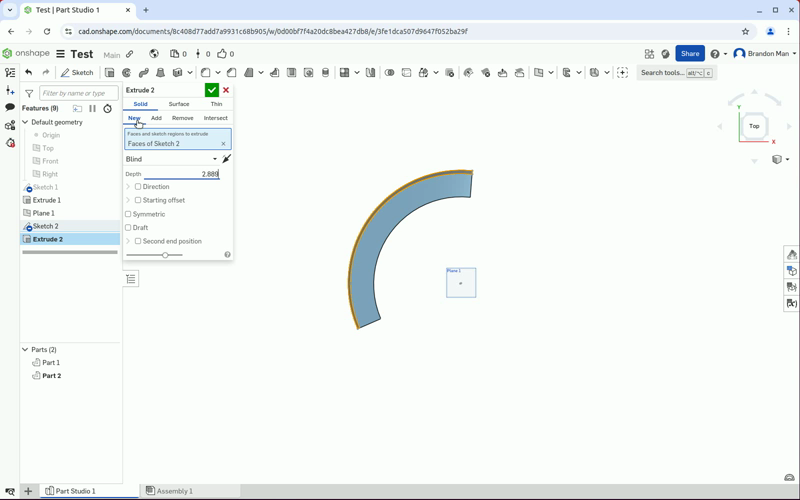
key(enter)
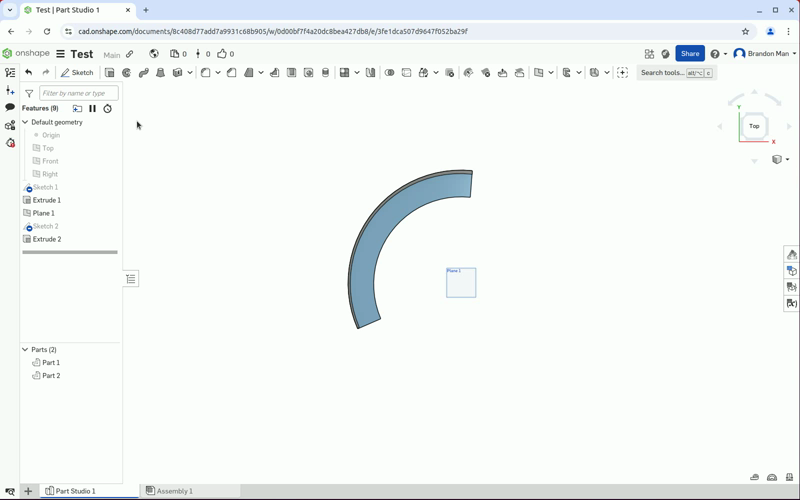
key(shift+h)
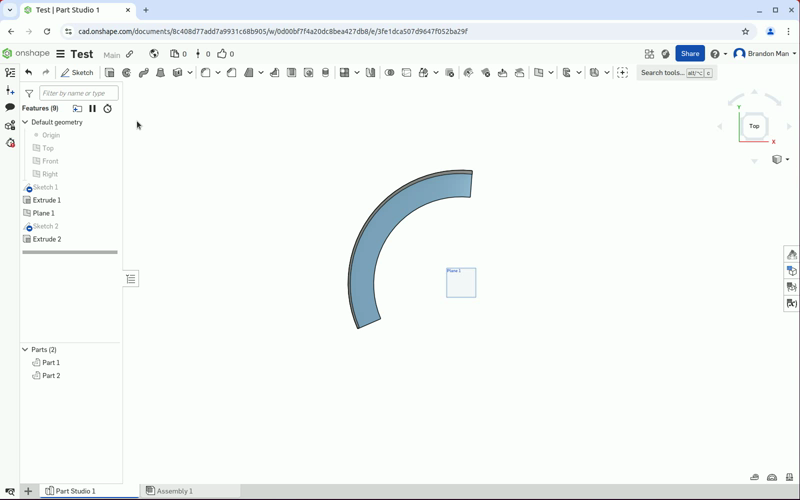
key(shift+h)
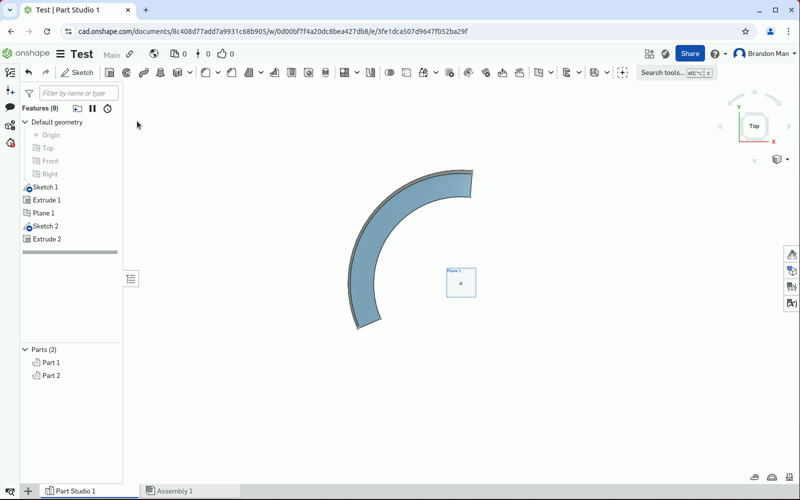
key(shift+7)
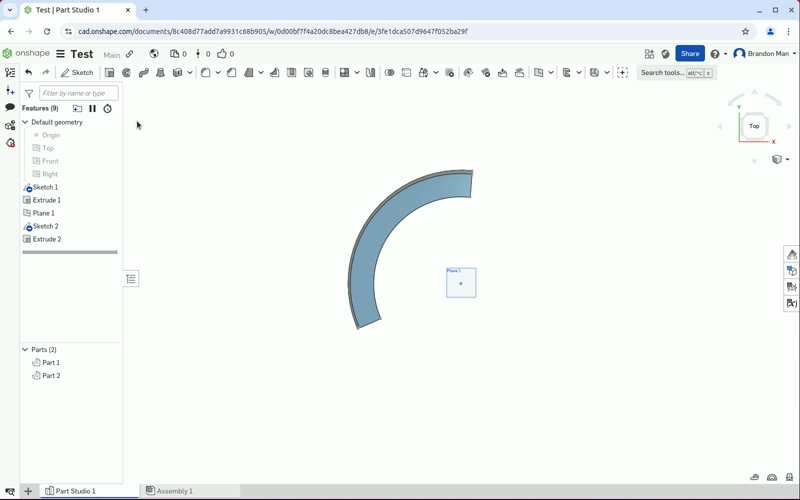
key(up, 3)
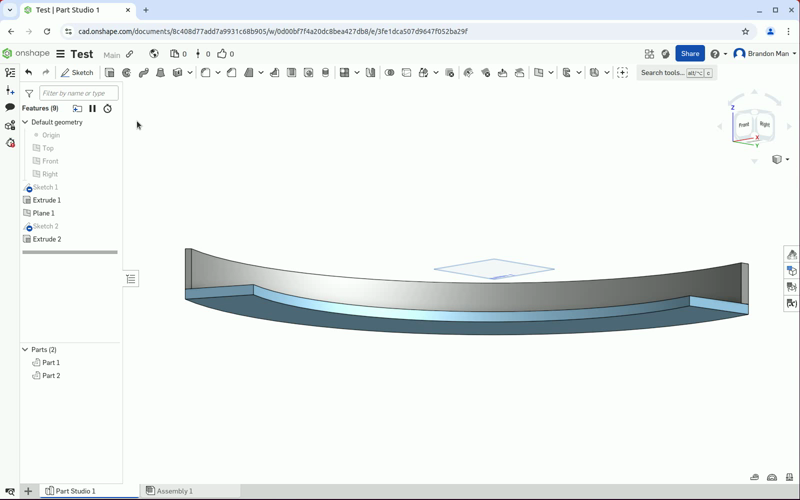
key(left, 3)
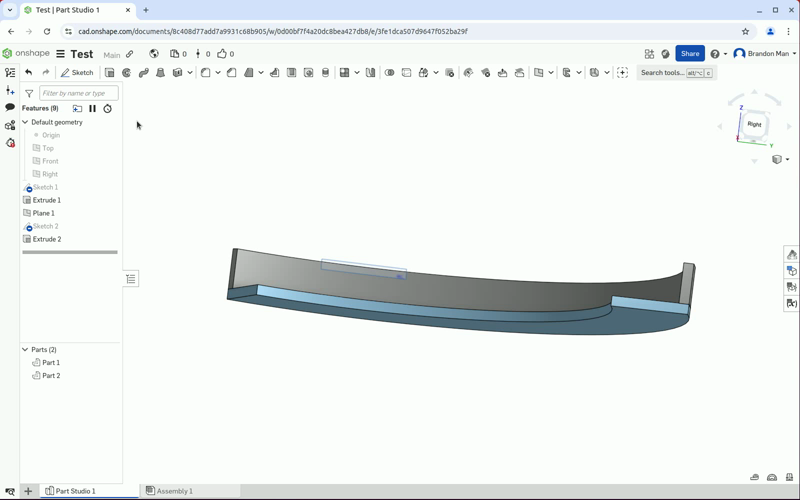
key(right, 3)
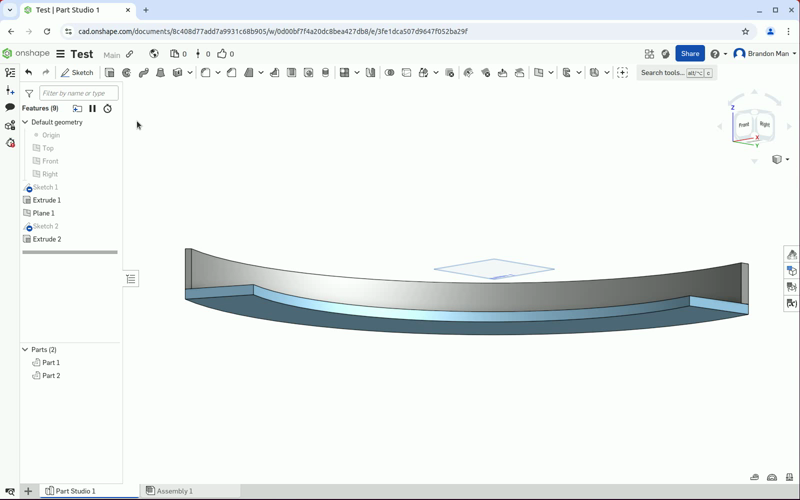
key(down, 3)
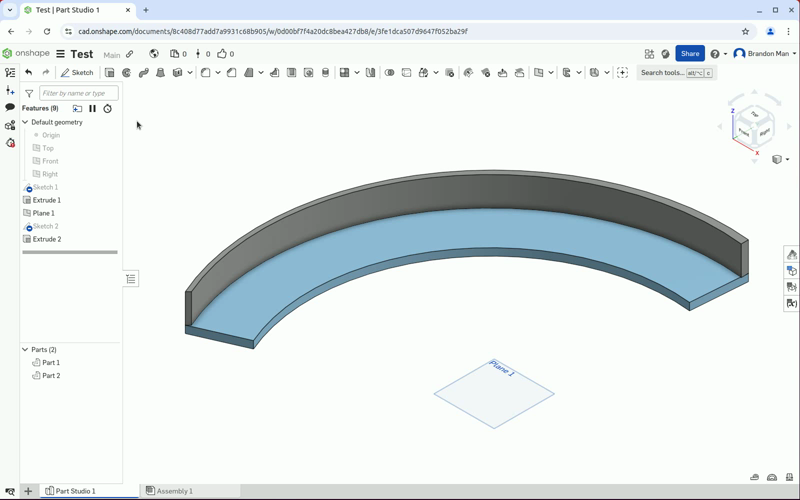
mouse_move(73, 189)
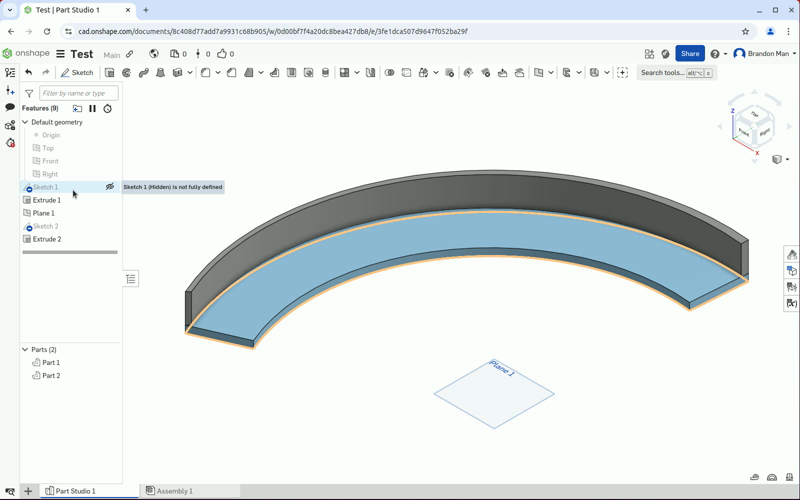
click(73, 189)